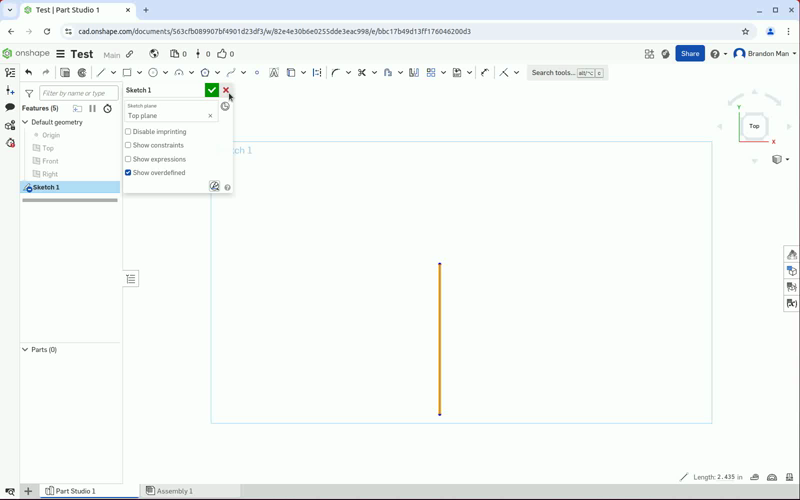
key(shift+h)
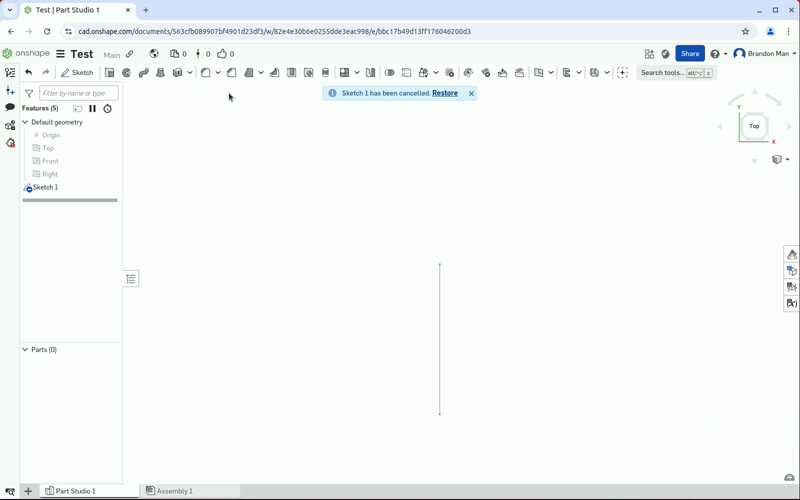
mouse_move(73, 352)
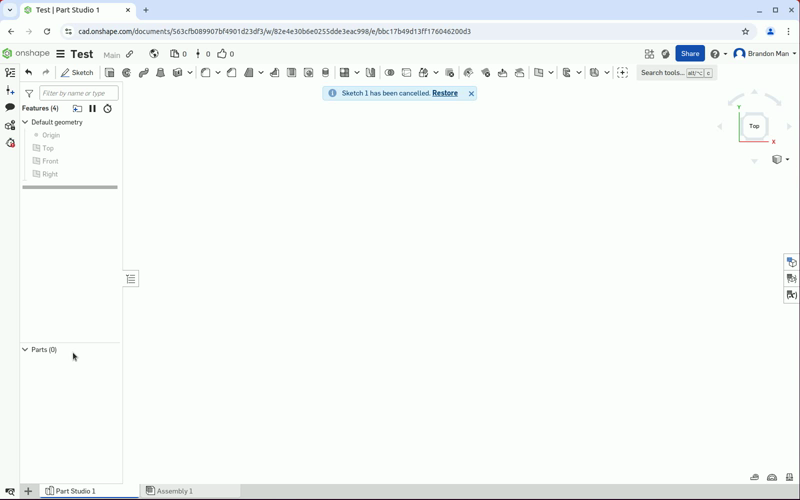
key(y)
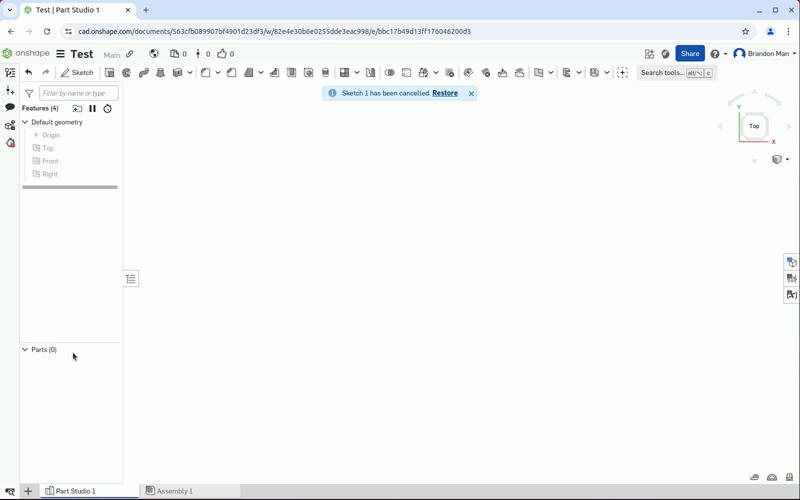
key(shift+p)
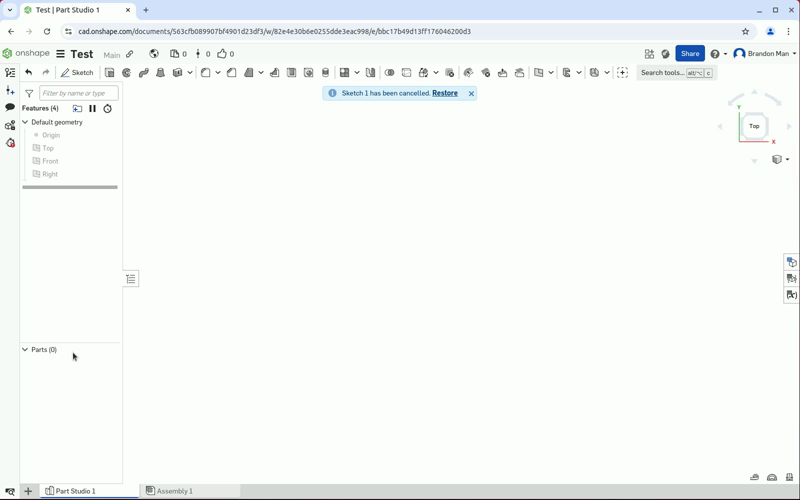
key(space)
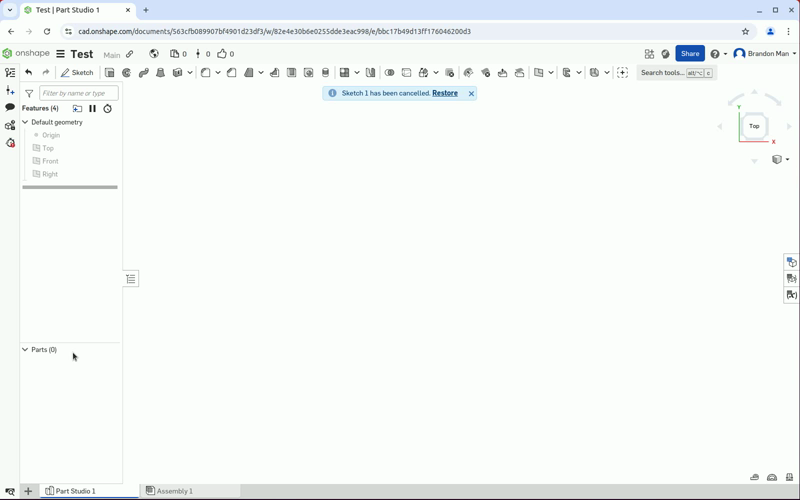
key_down(shift)
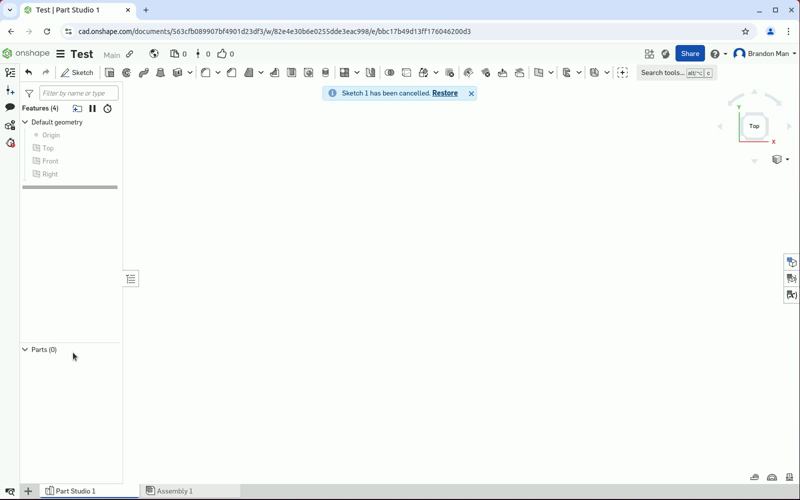
key(up)
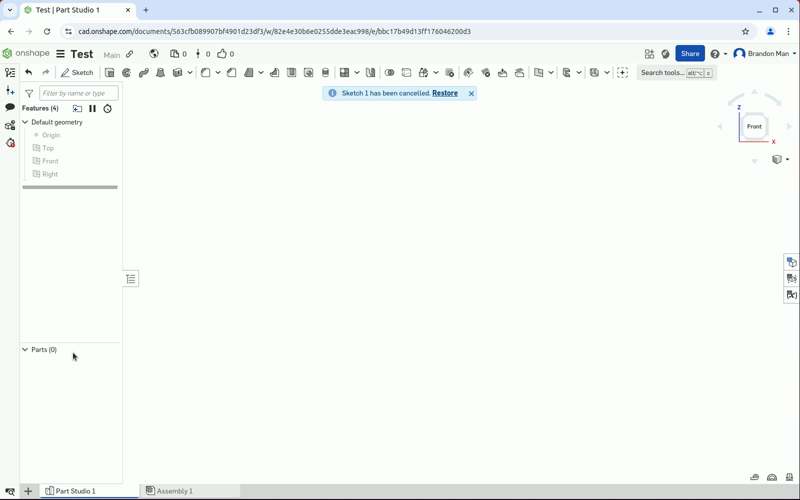
key_up(shift)
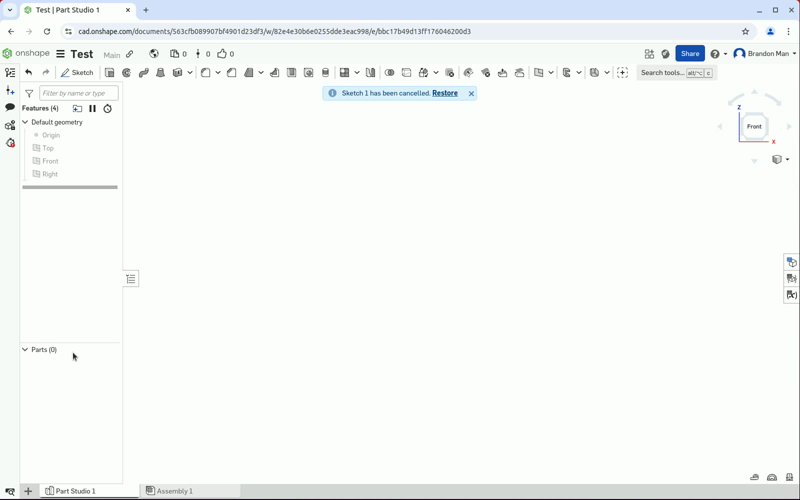
mouse_move(73, 352)
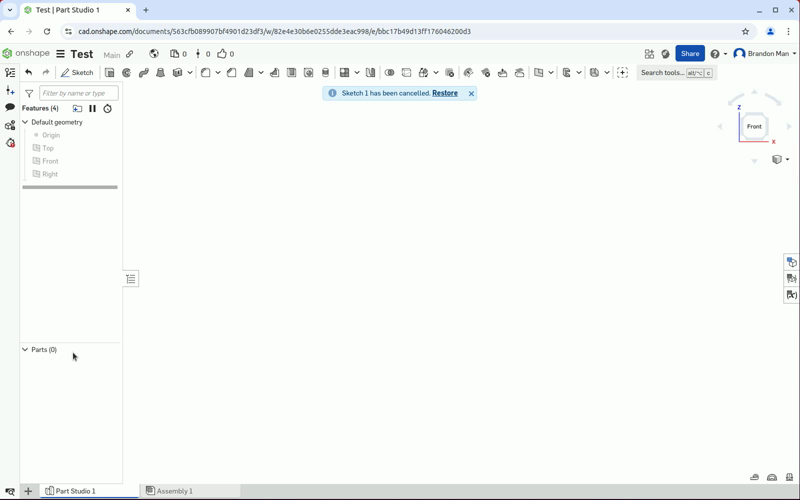
key(shift+y)
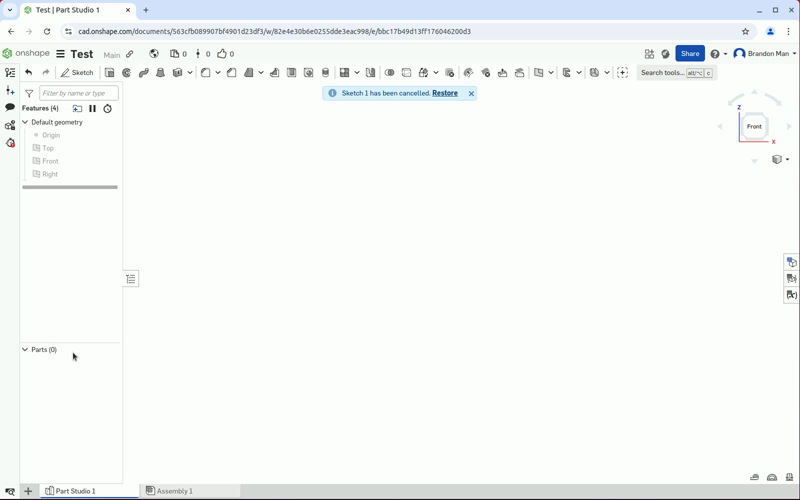
key(shift+s)
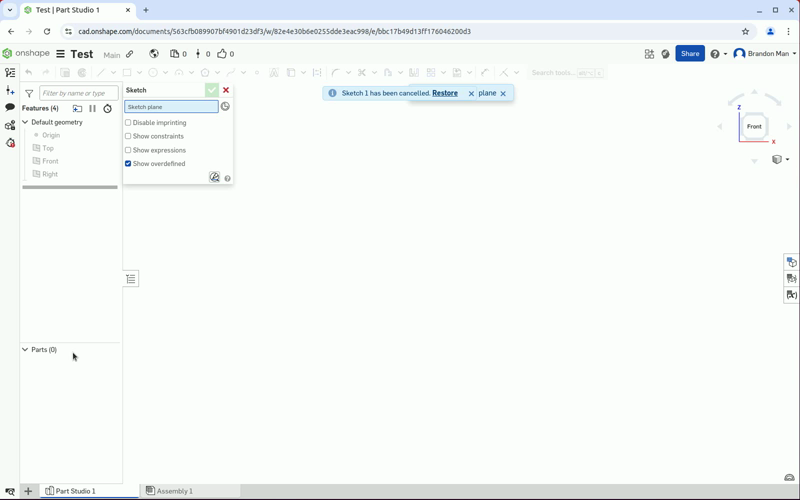
mouse_move(73, 163)
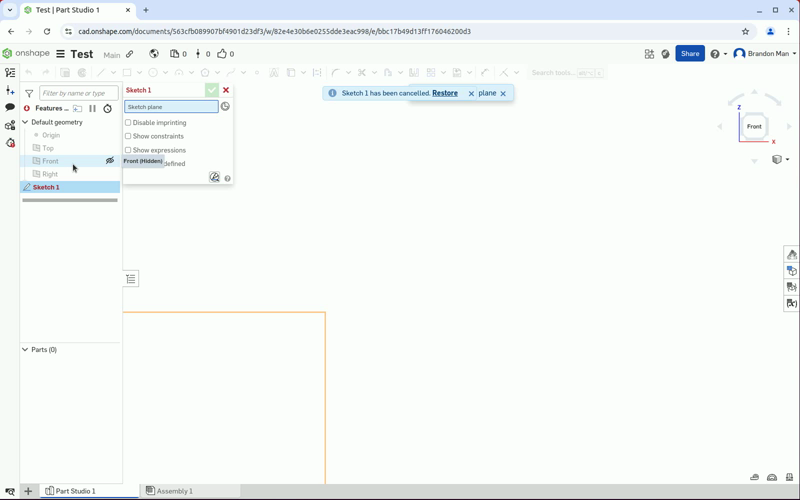
click(73, 163)
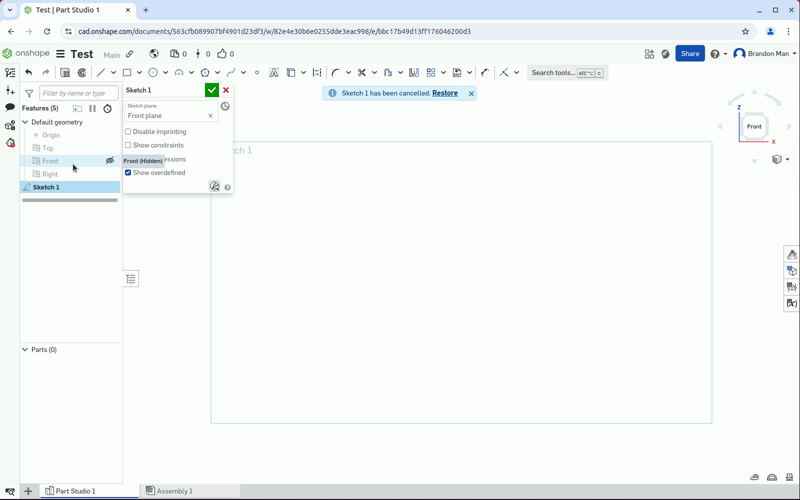
mouse_move(73, 352)
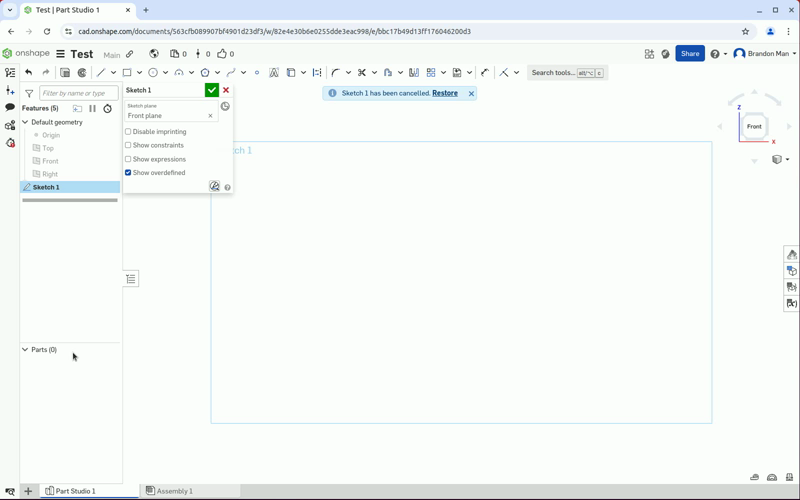
key(y)
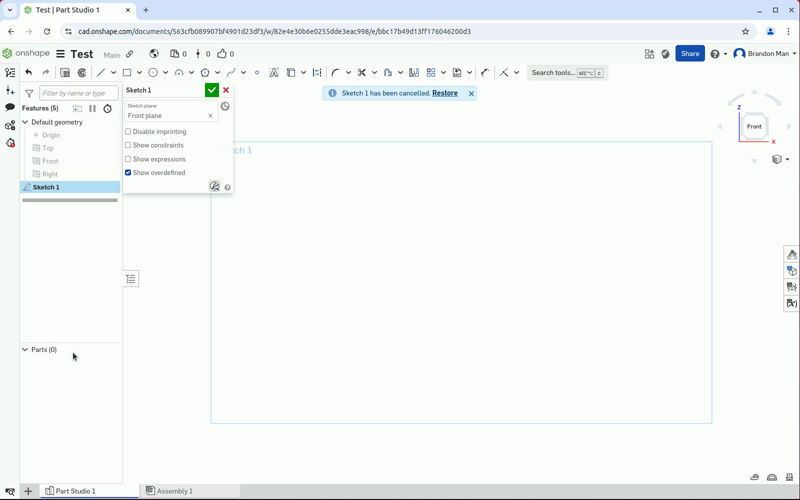
key(l)
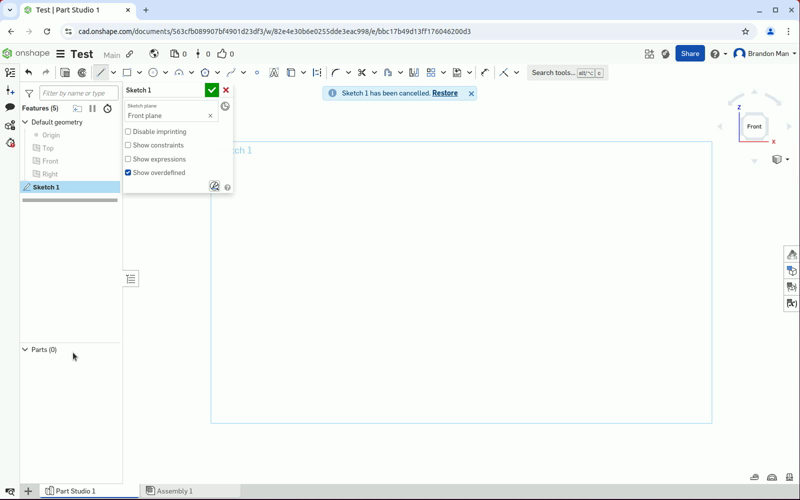
key_down(shift)
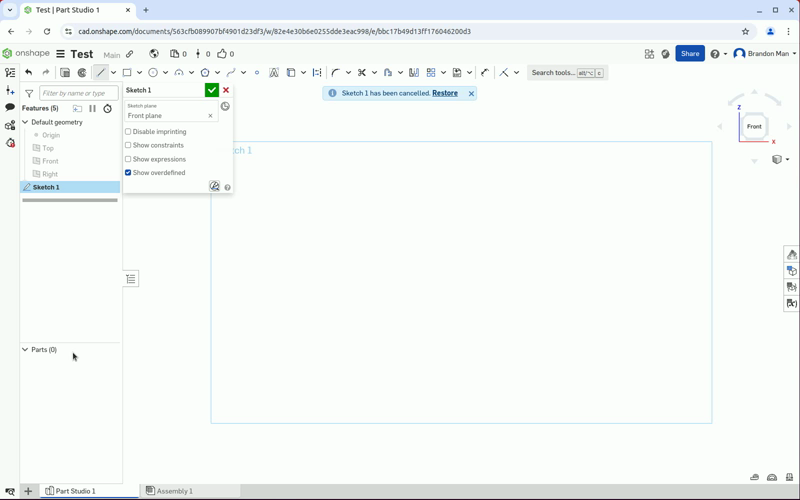
mouse_move(472, 297)
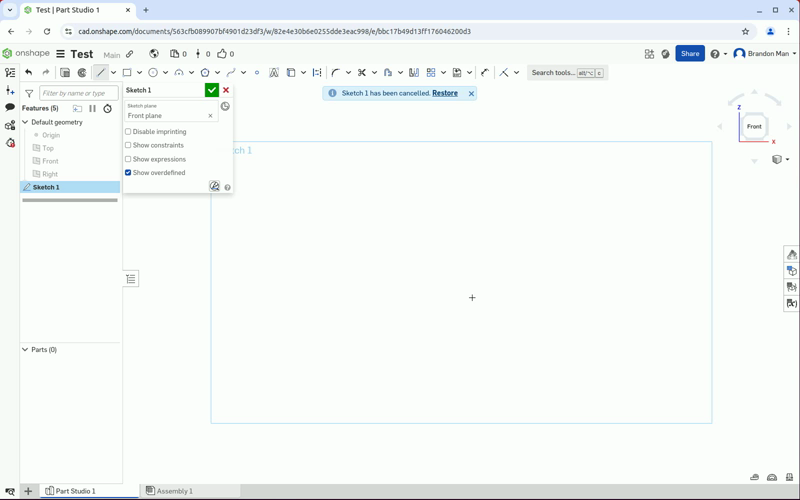
click(472, 297)
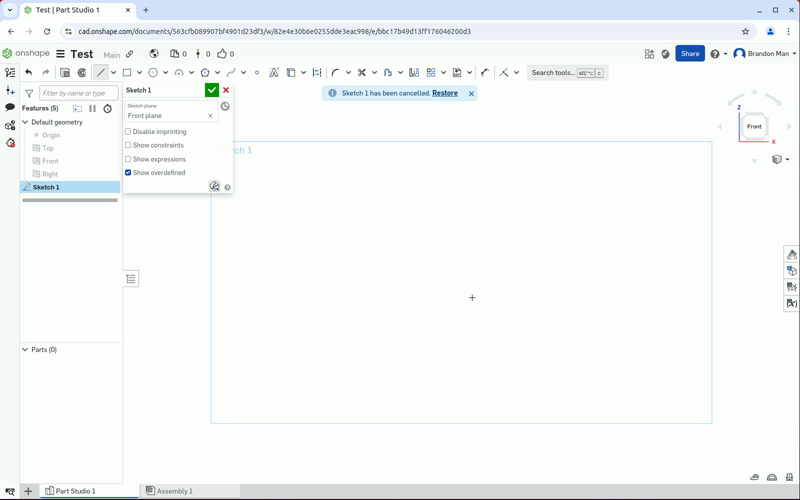
key_up(shift)
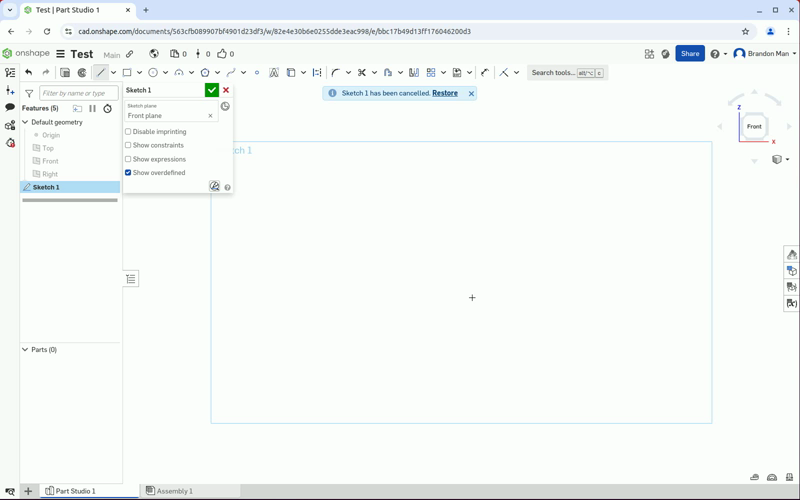
key_down(shift)
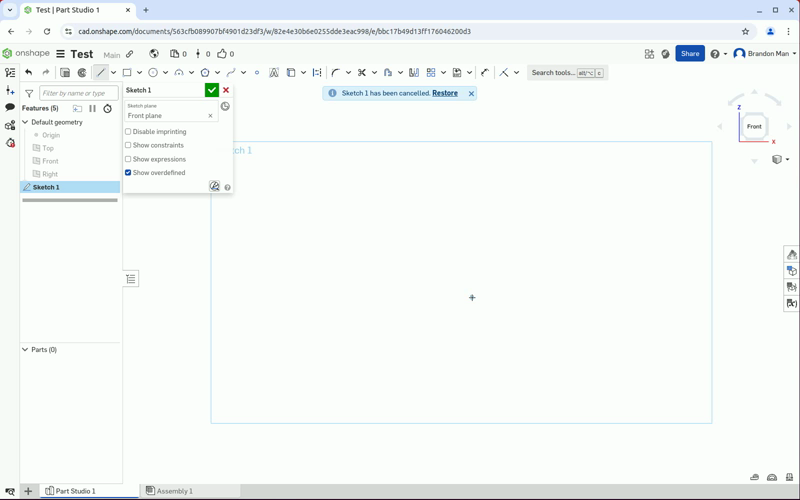
mouse_move(502, 297)
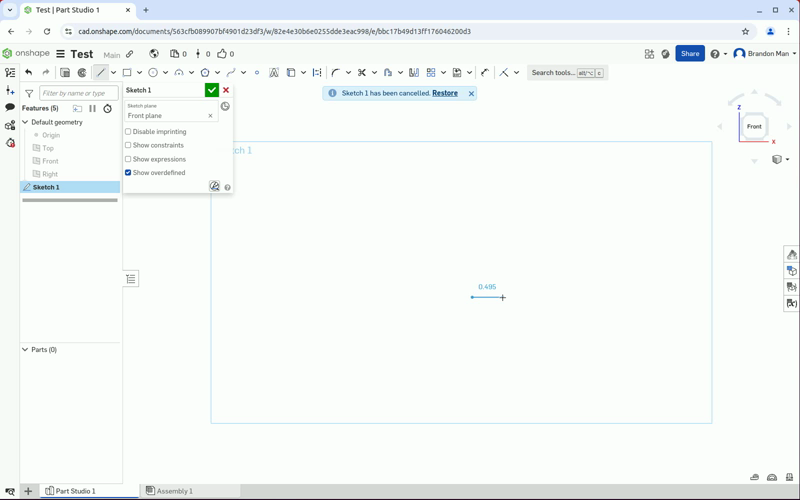
mouse_move(492, 297)
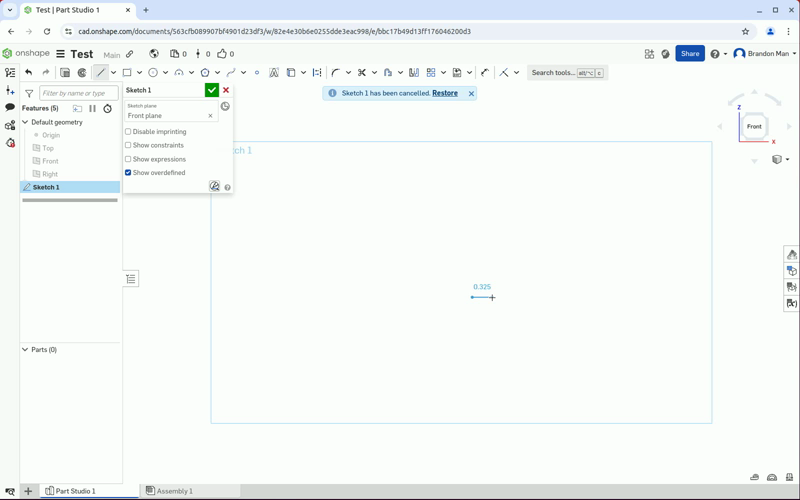
click(492, 297)
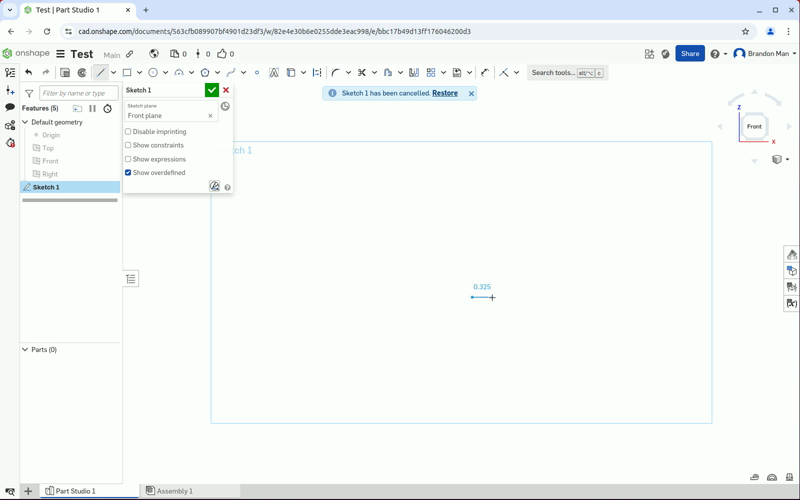
key_up(shift)
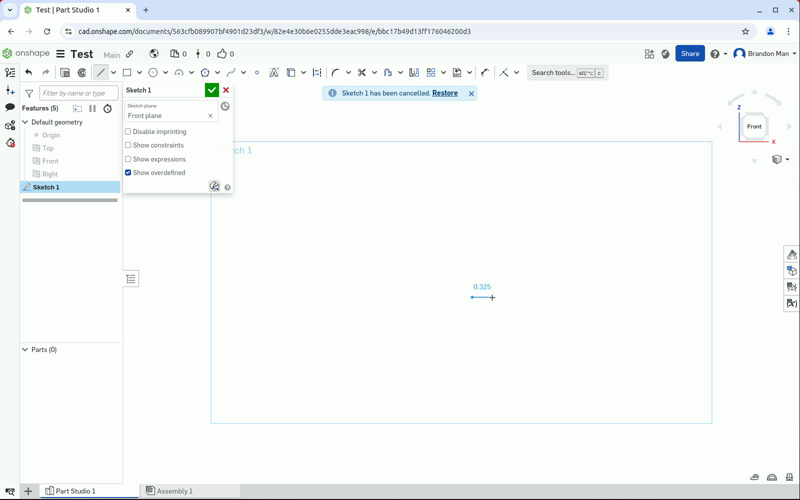
key_down(shift)
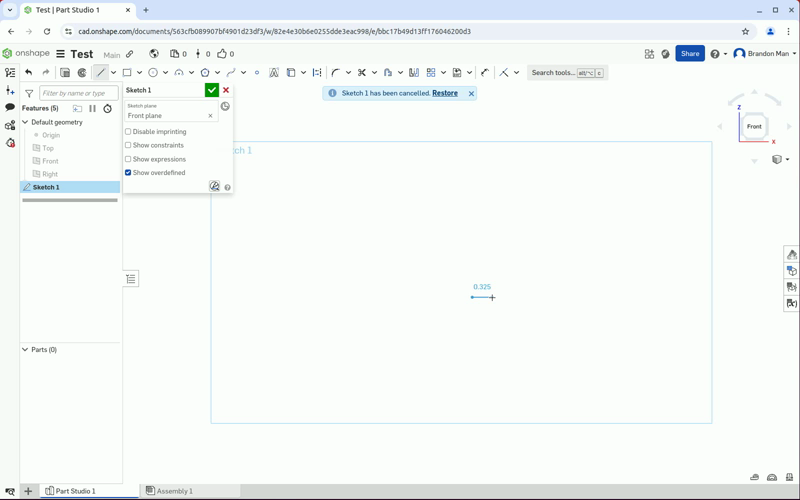
mouse_move(492, 178)
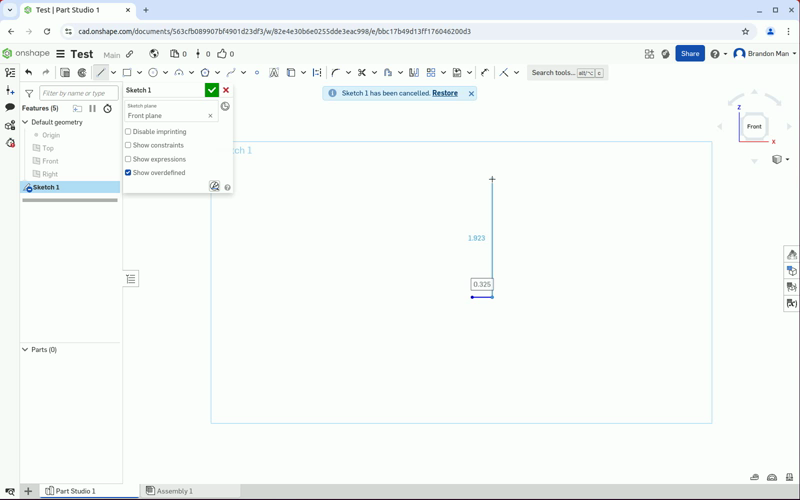
click(492, 178)
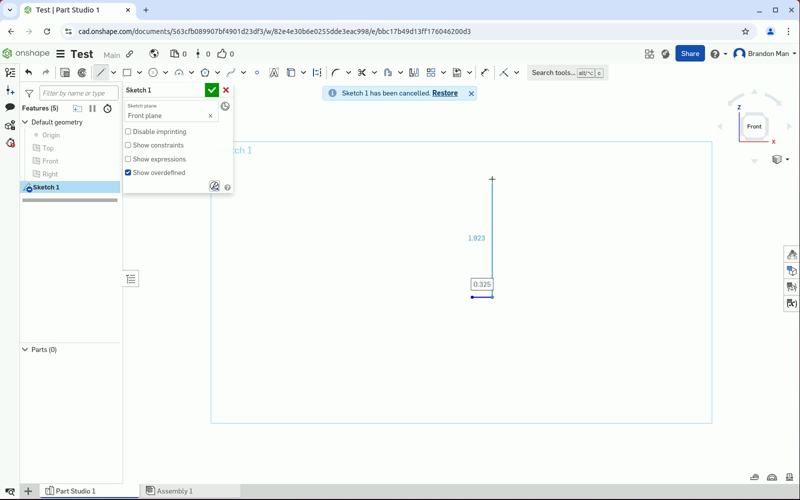
key_up(shift)
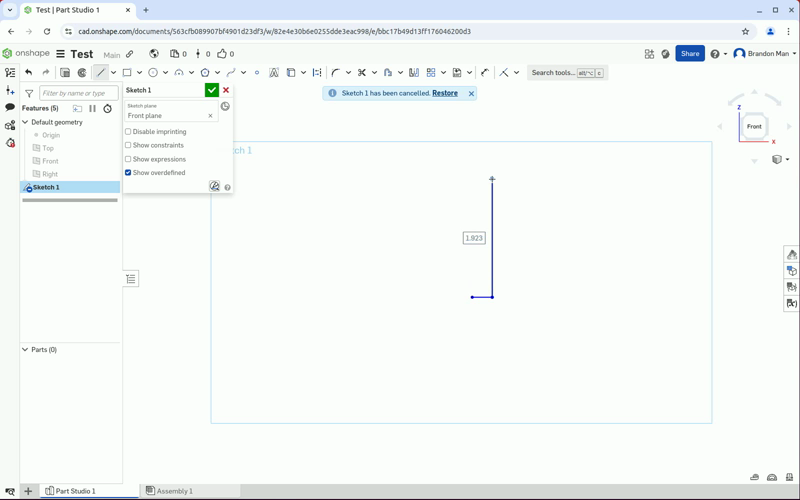
key_down(shift)
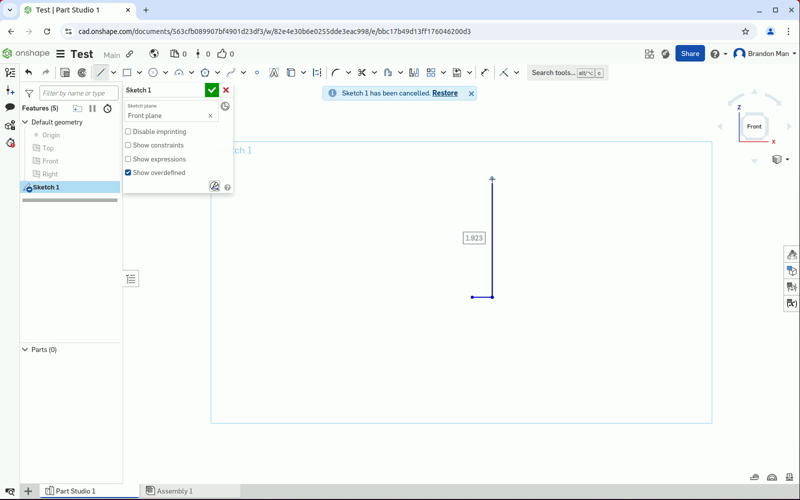
mouse_move(522, 178)
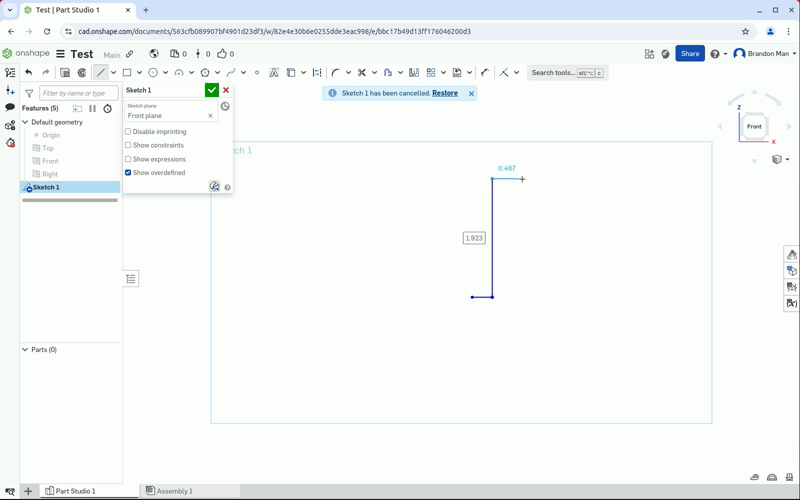
mouse_move(472, 178)
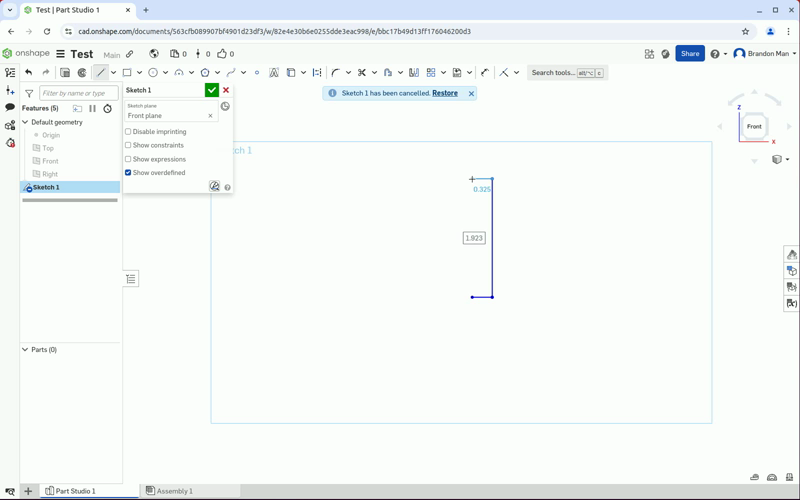
click(472, 178)
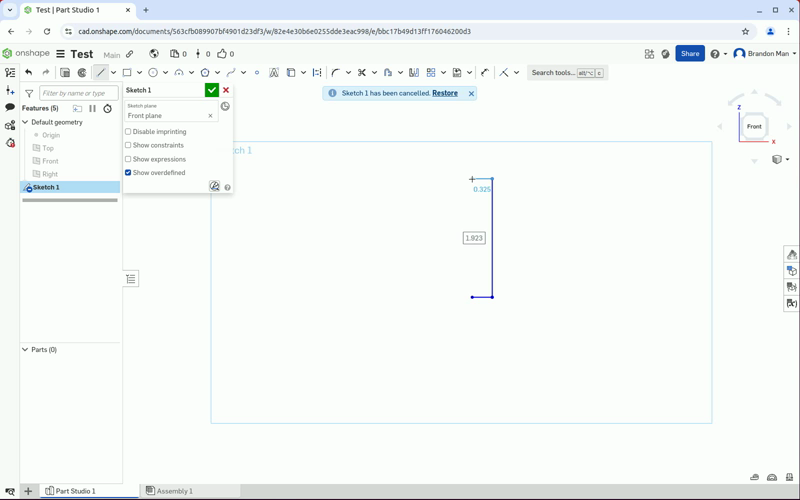
key_up(shift)
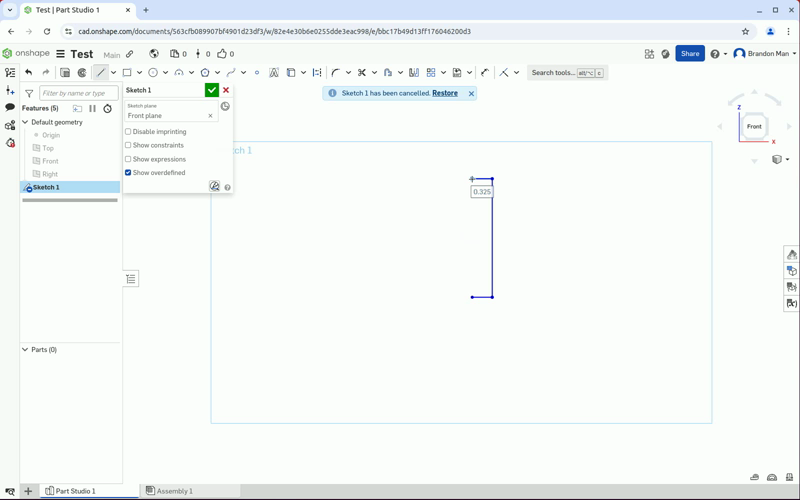
key_down(shift)
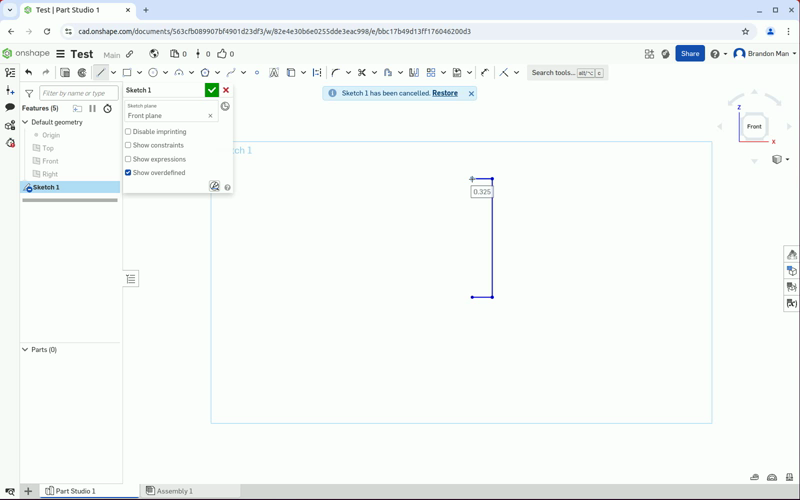
mouse_move(472, 297)
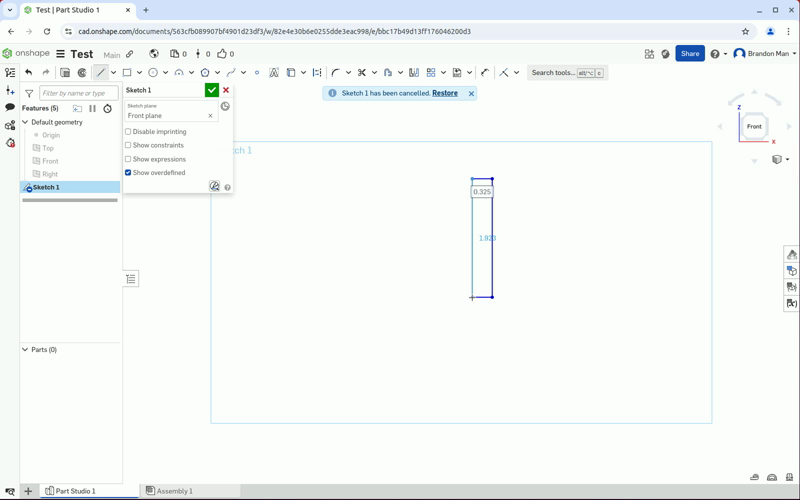
key_up(shift)
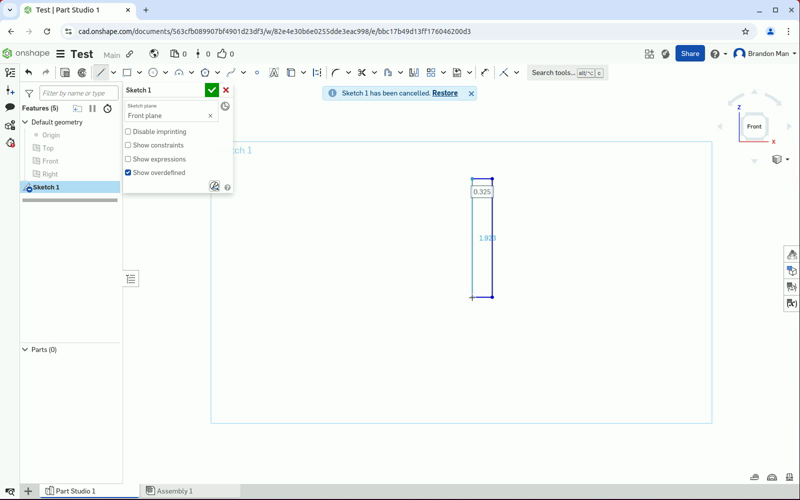
click(472, 297)
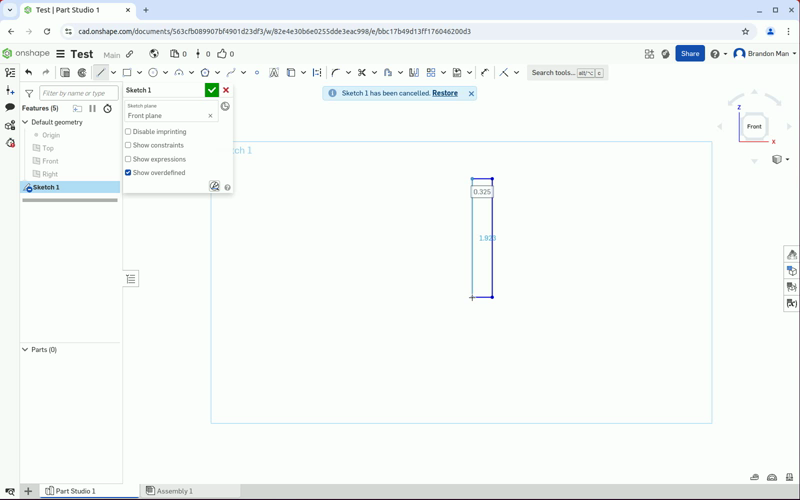
key(esc)
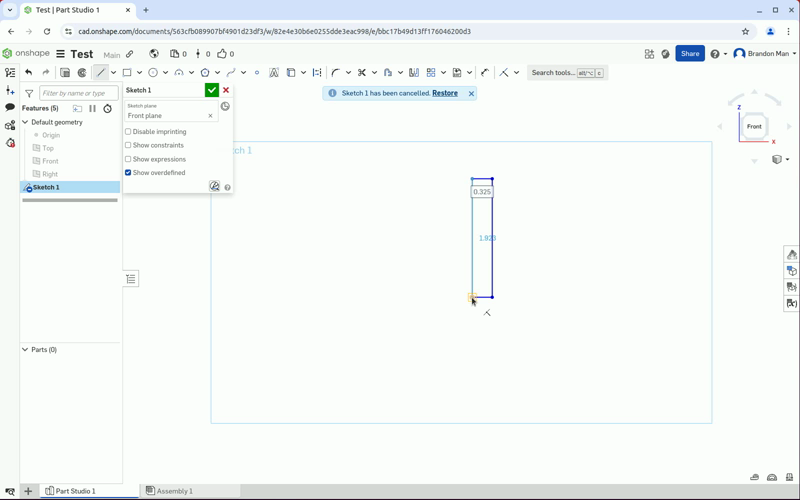
mouse_move(485, 197)
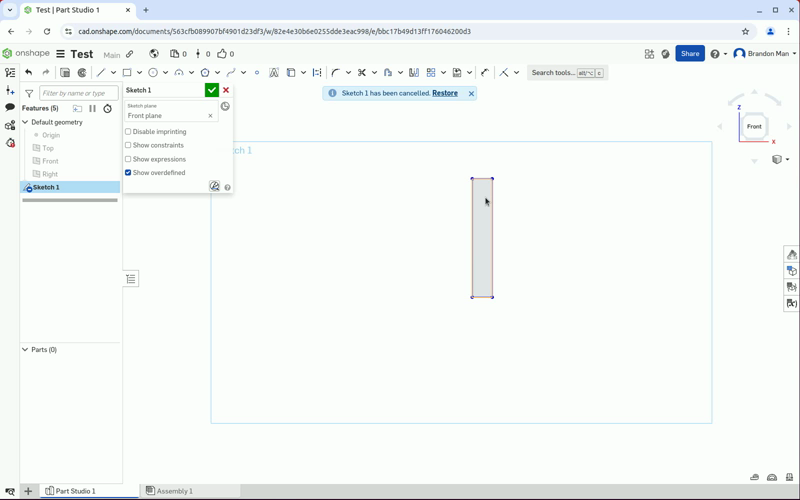
click(485, 197)
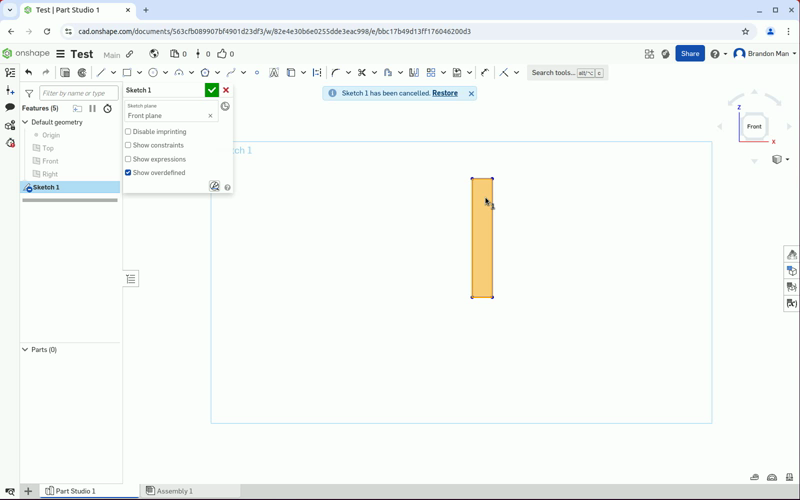
mouse_move(73, 352)
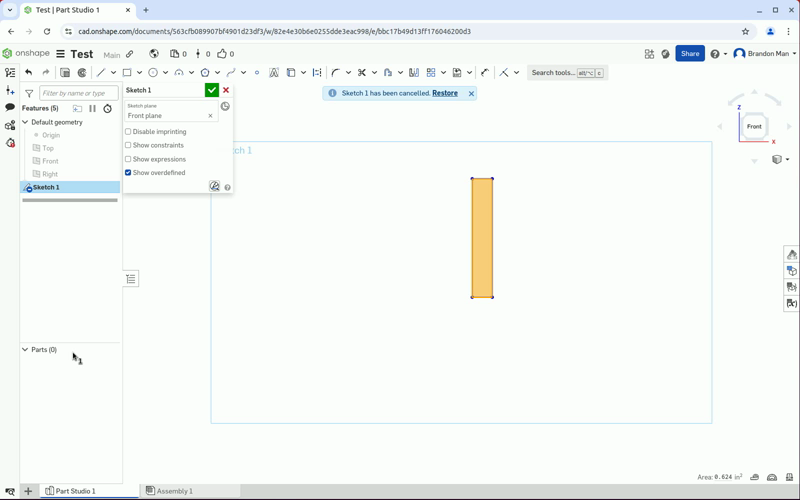
key(shift+y)
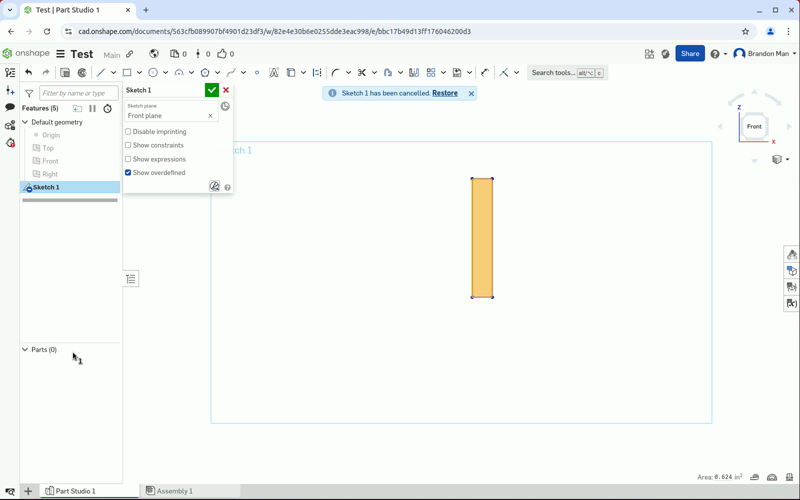
key(shift+e)
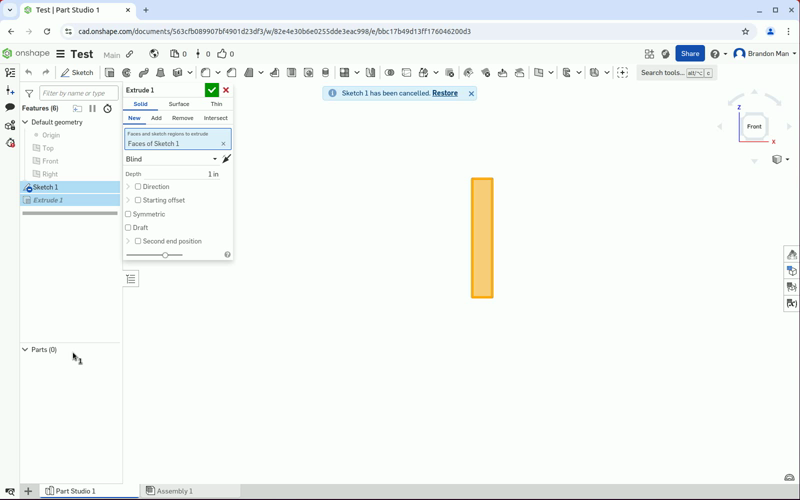
mouse_move(143, 106)
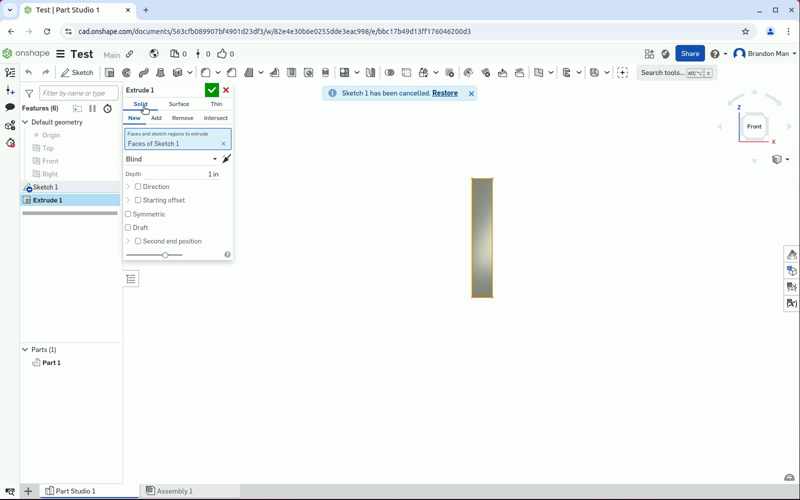
click(143, 106)
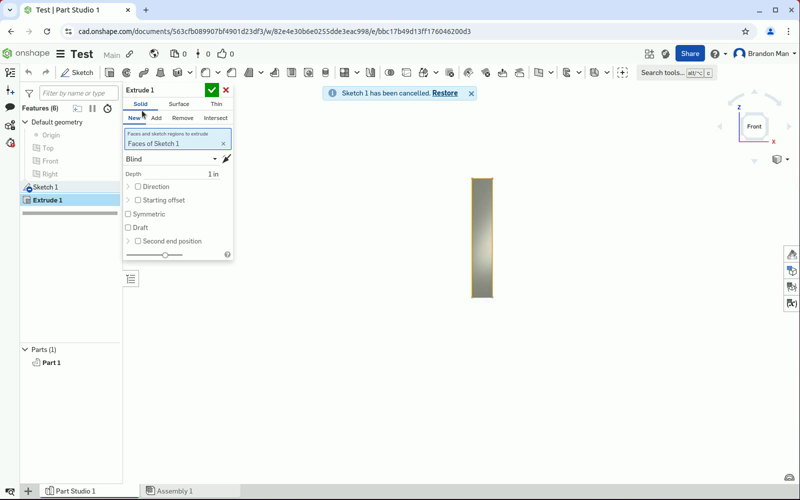
mouse_move(137, 120)
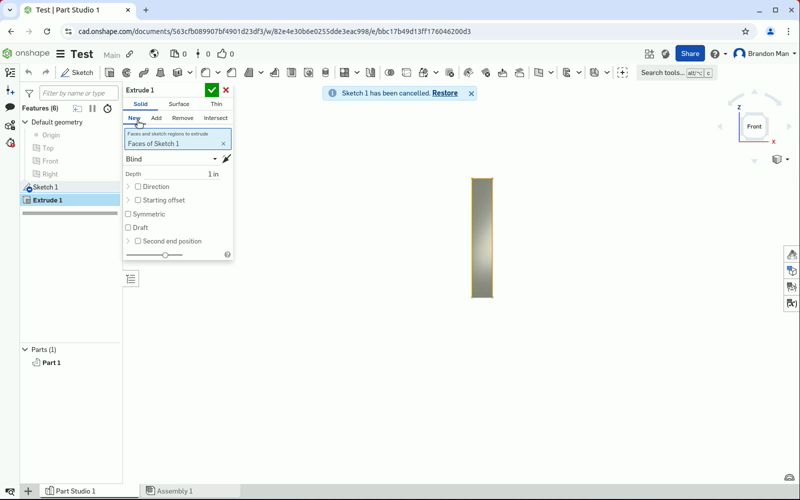
click(137, 120)
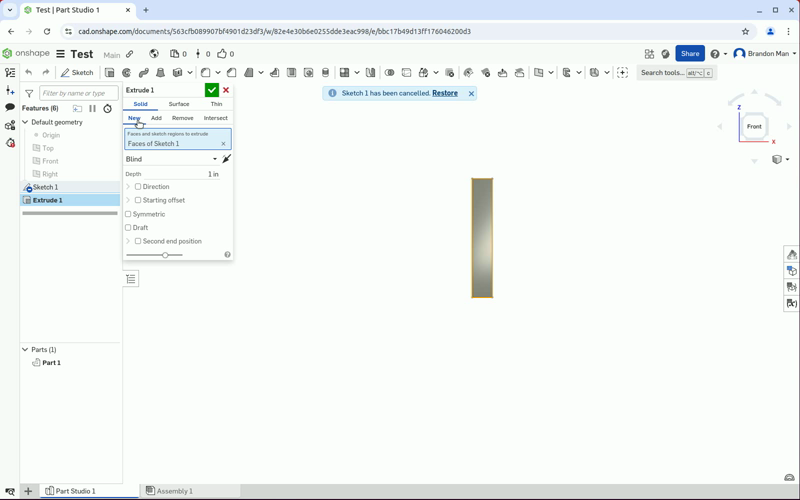
key(tab, 4)
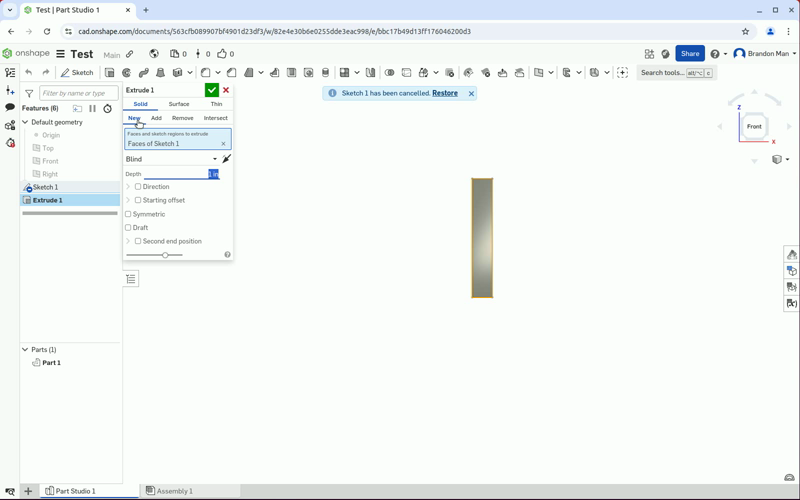
text(0.323)
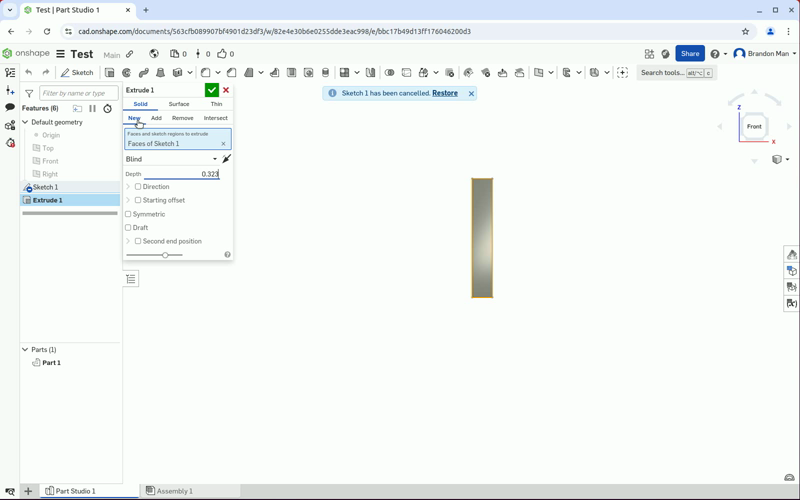
key(enter)
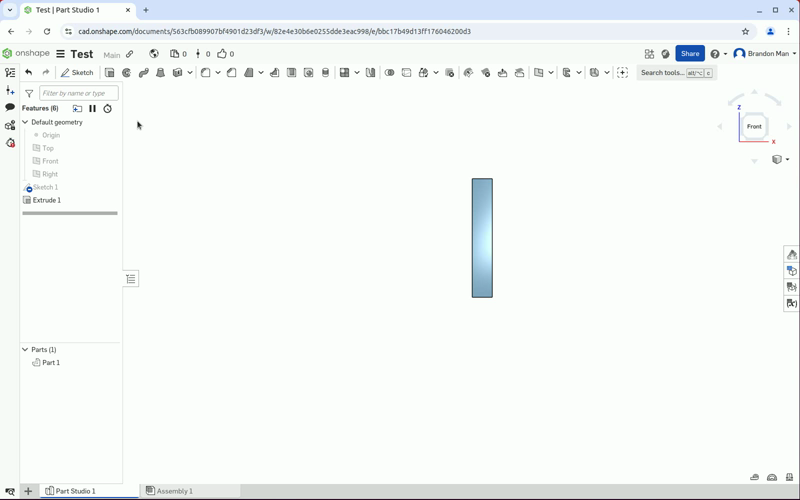
key(shift+h)
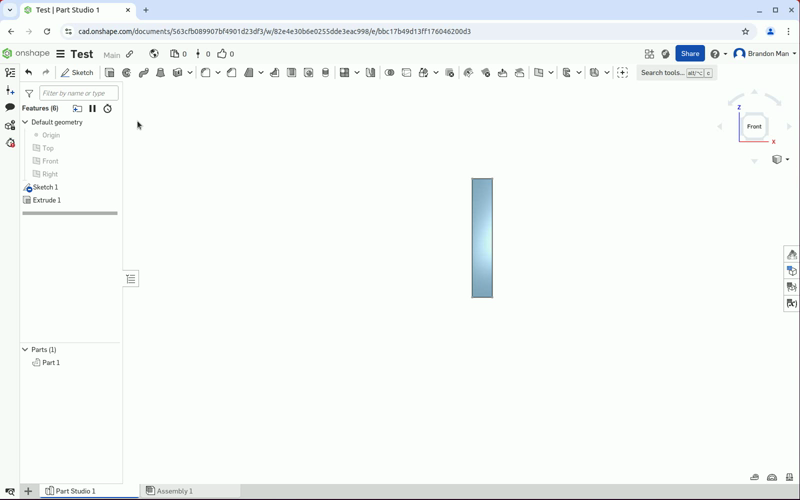
key(shift+h)
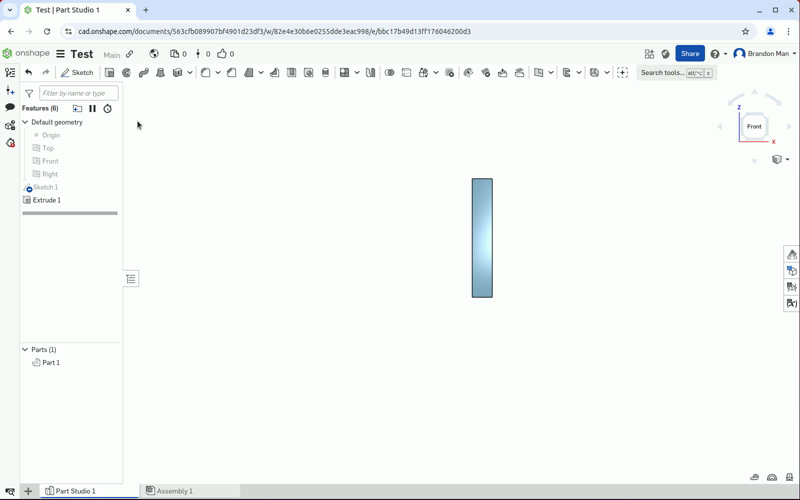
mouse_move(73, 189)
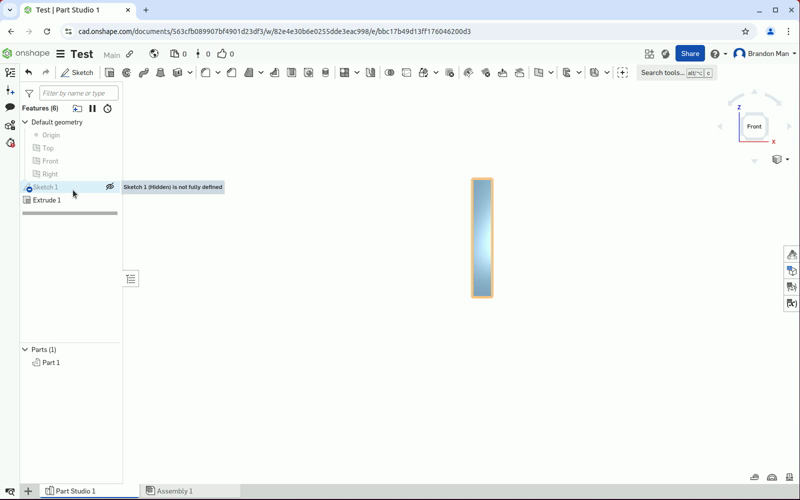
click(73, 189)
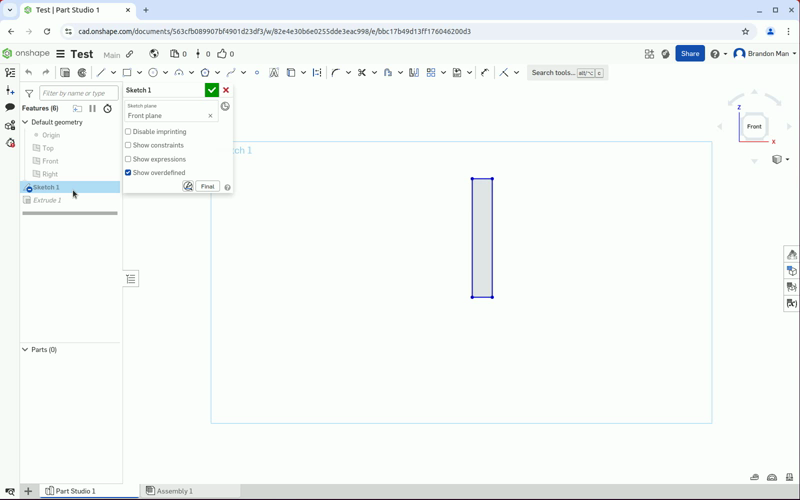
mouse_move(229, 92)
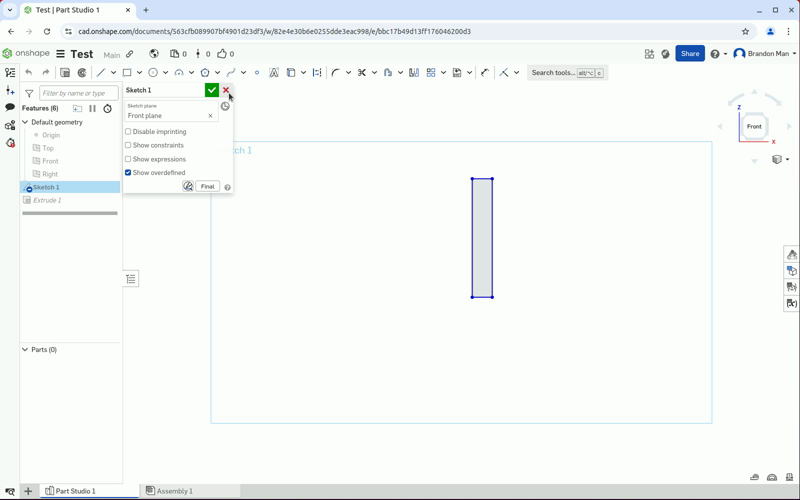
click(229, 92)
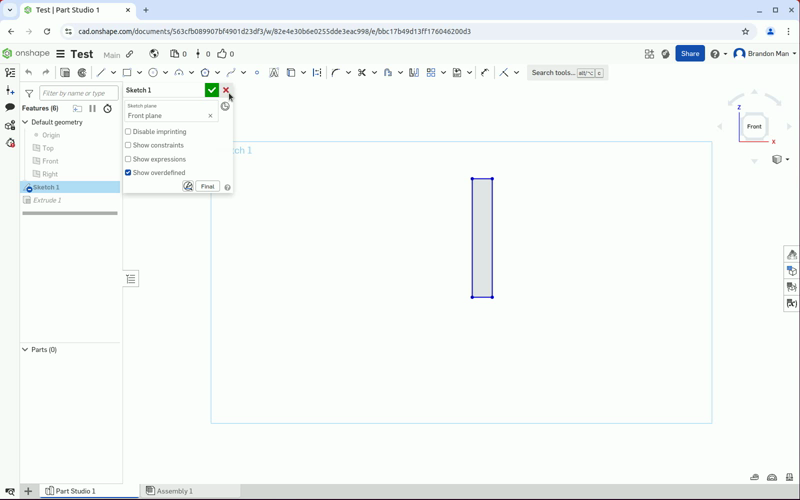
key(shift+s)
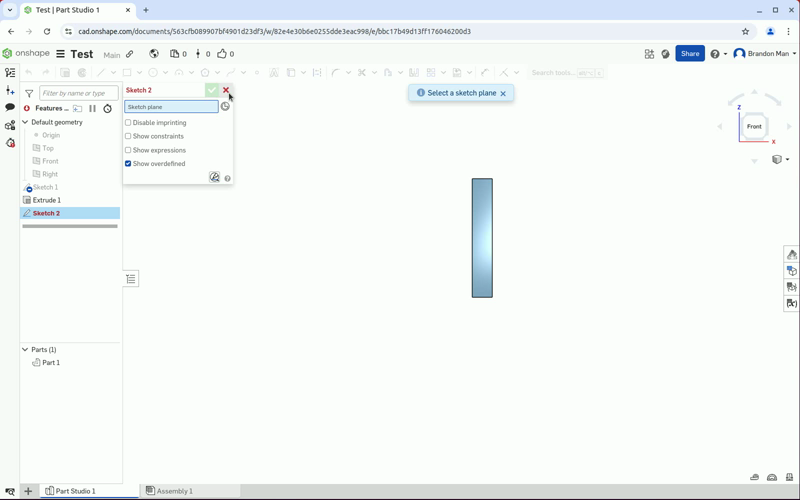
mouse_move(73, 163)
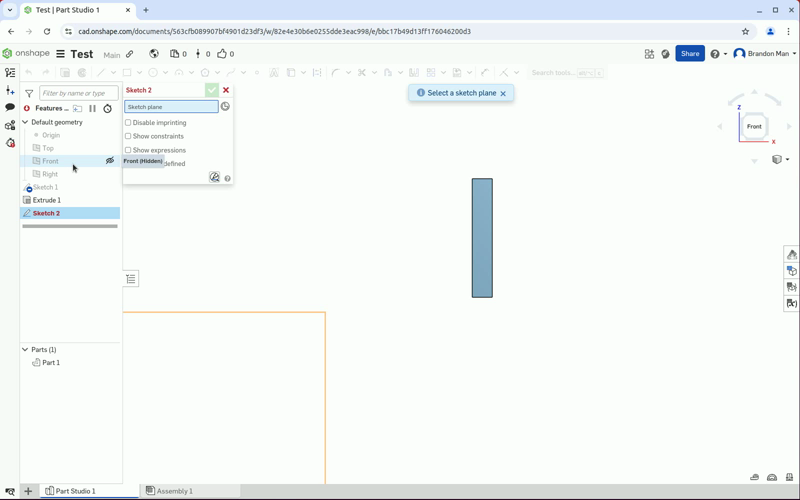
click(73, 163)
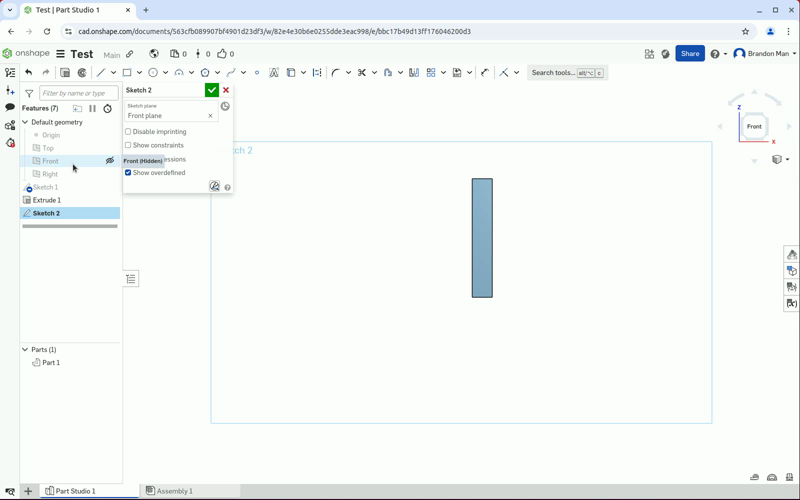
mouse_move(73, 352)
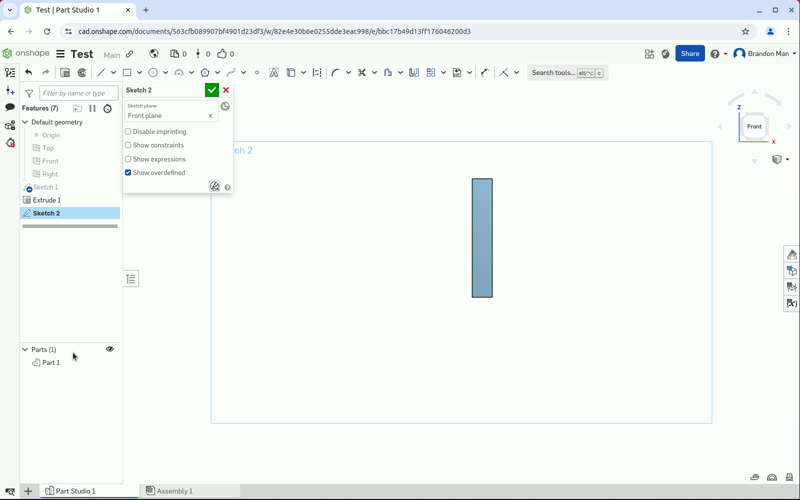
key(y)
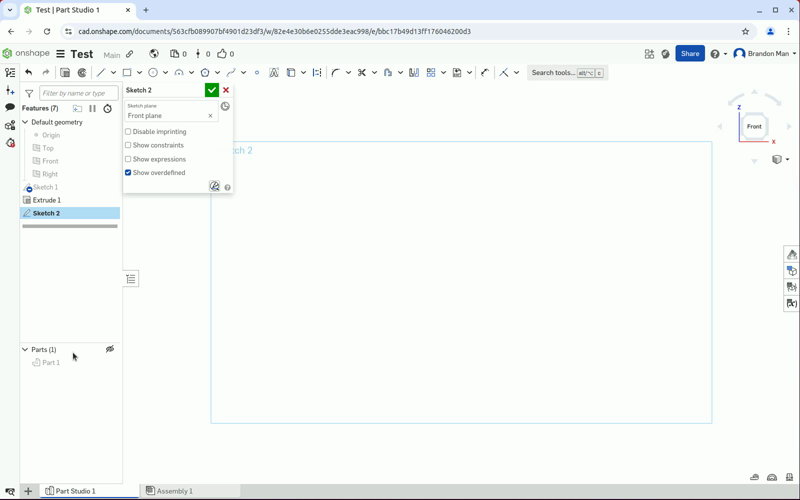
key(l)
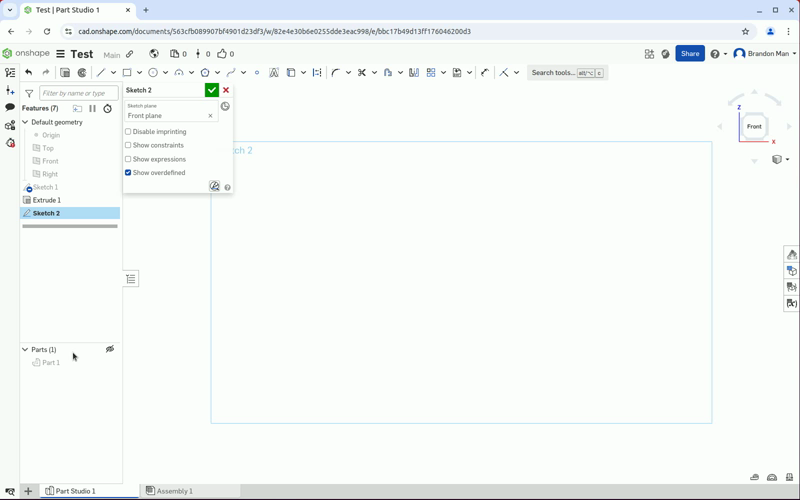
key_down(shift)
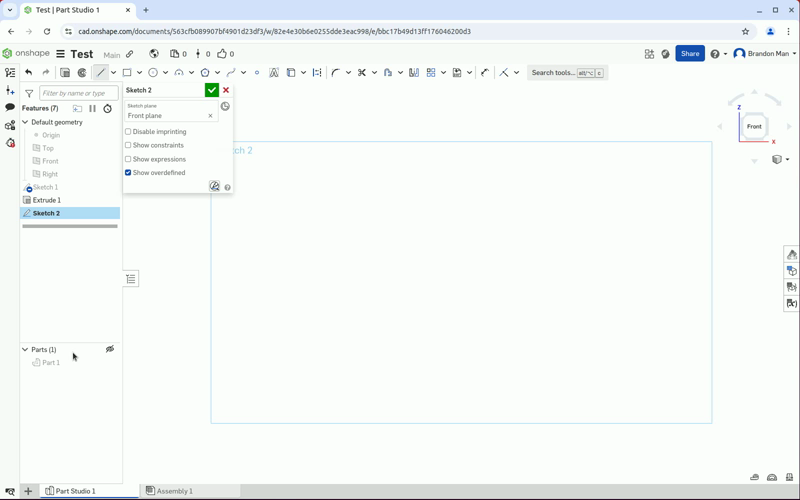
mouse_move(551, 297)
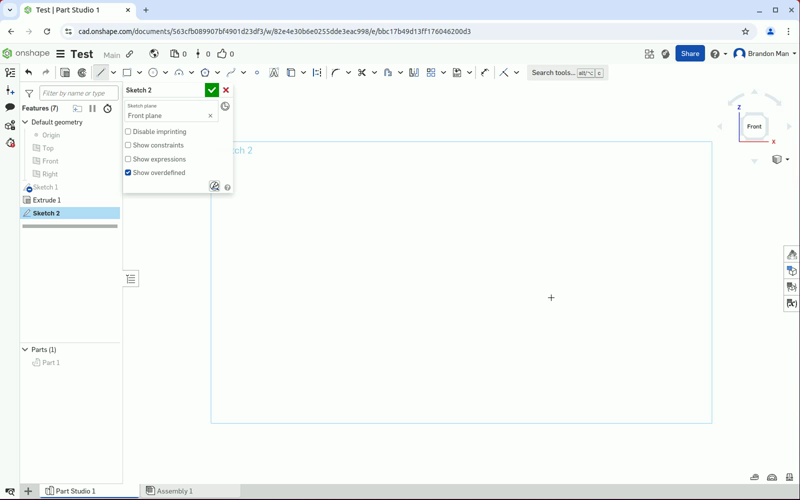
click(551, 297)
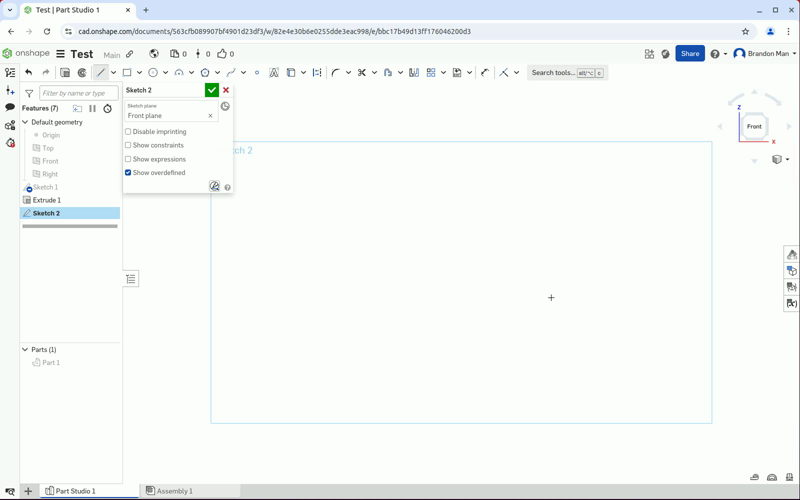
key_up(shift)
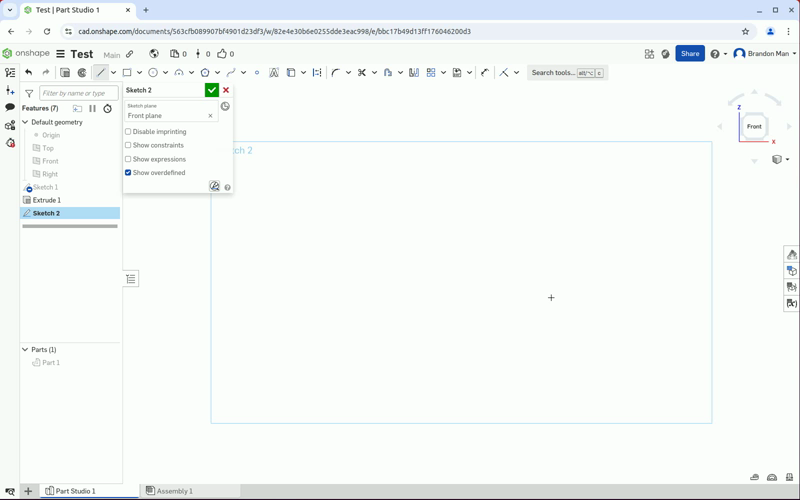
key_down(shift)
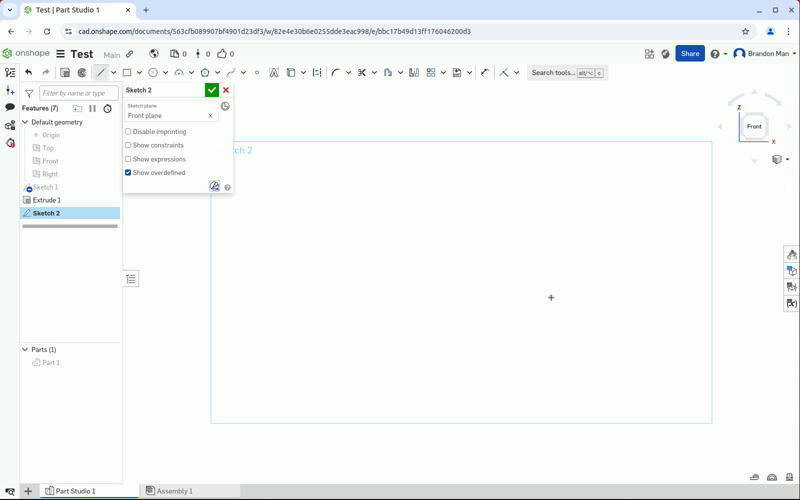
mouse_move(581, 297)
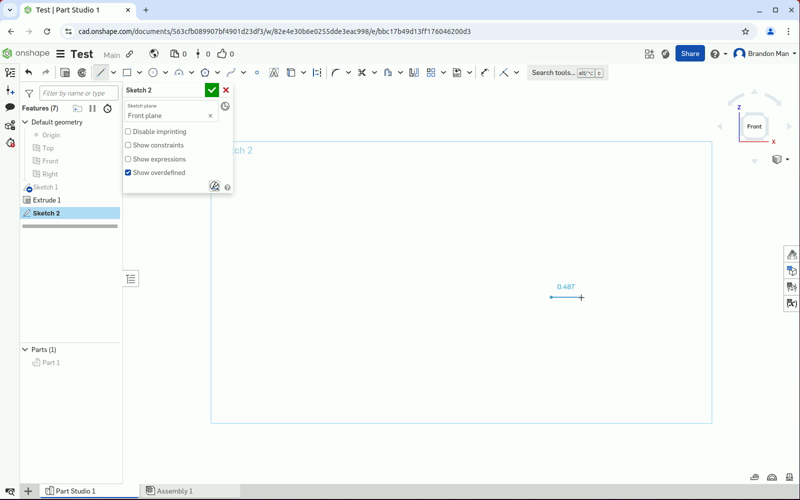
mouse_move(570, 297)
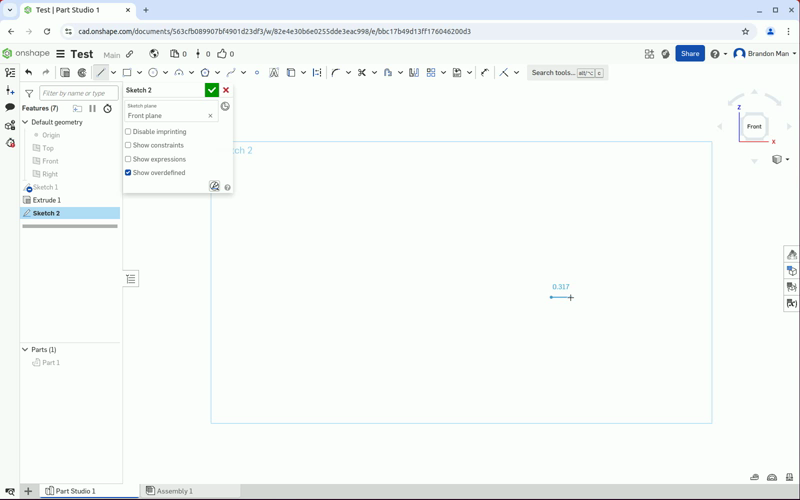
click(570, 297)
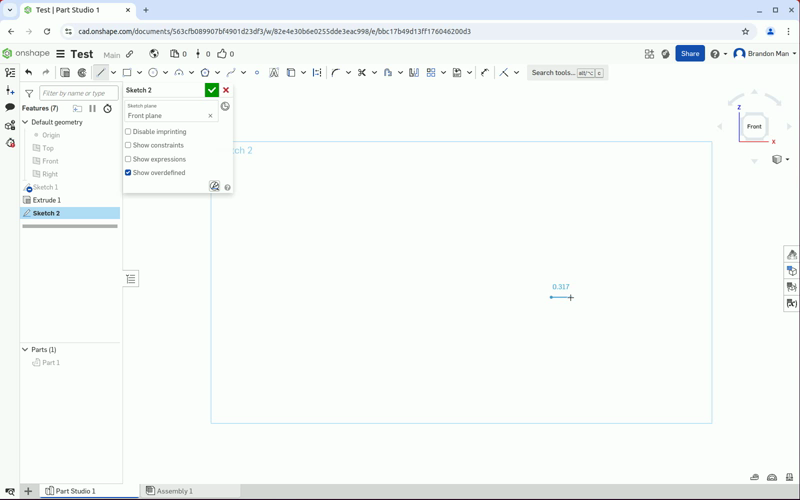
key_up(shift)
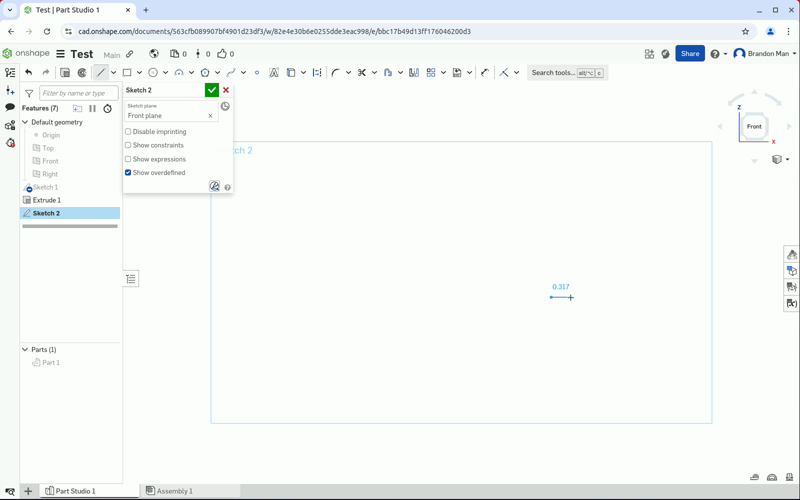
key_down(shift)
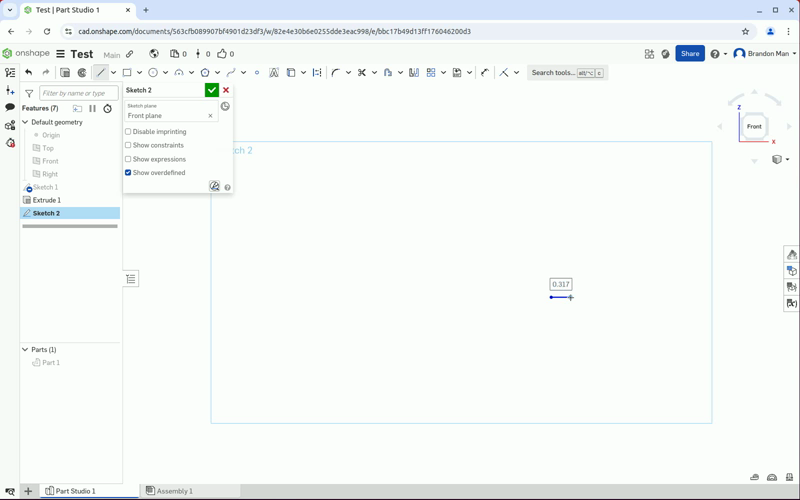
mouse_move(570, 178)
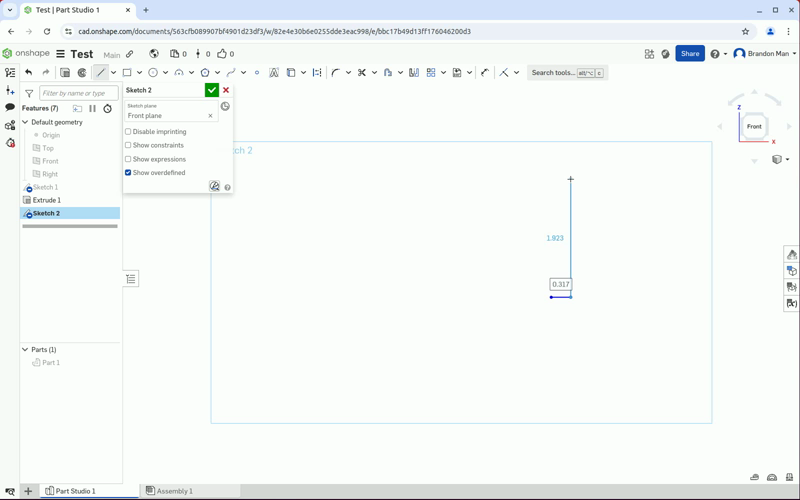
click(570, 178)
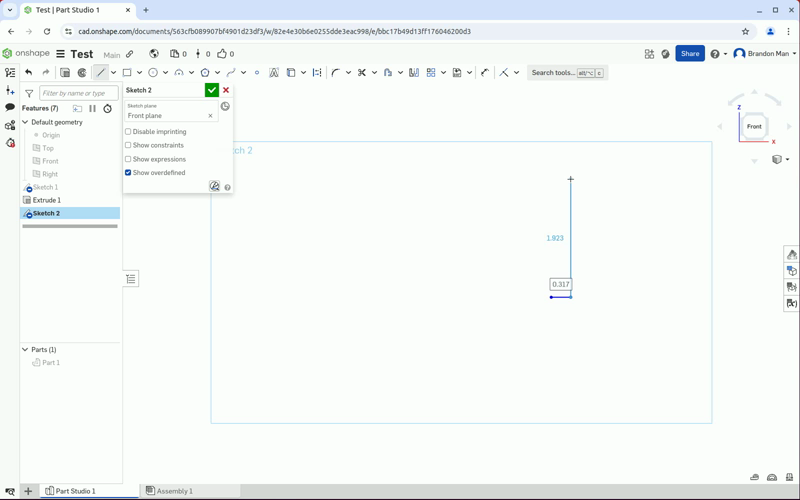
key_up(shift)
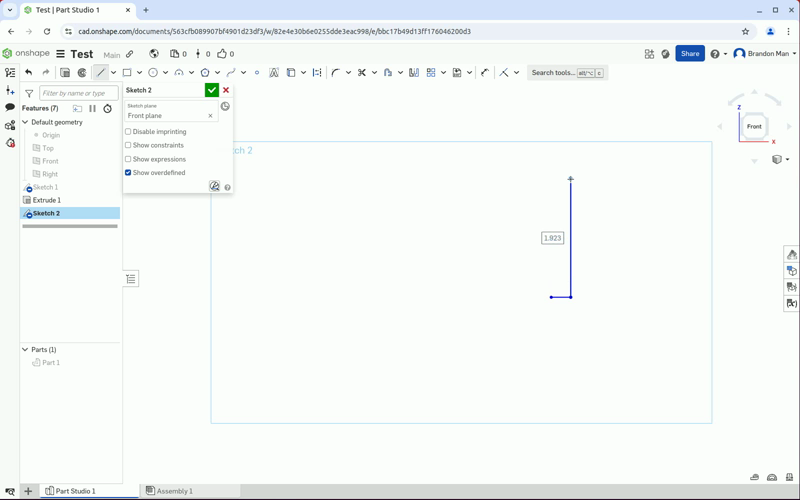
key_down(shift)
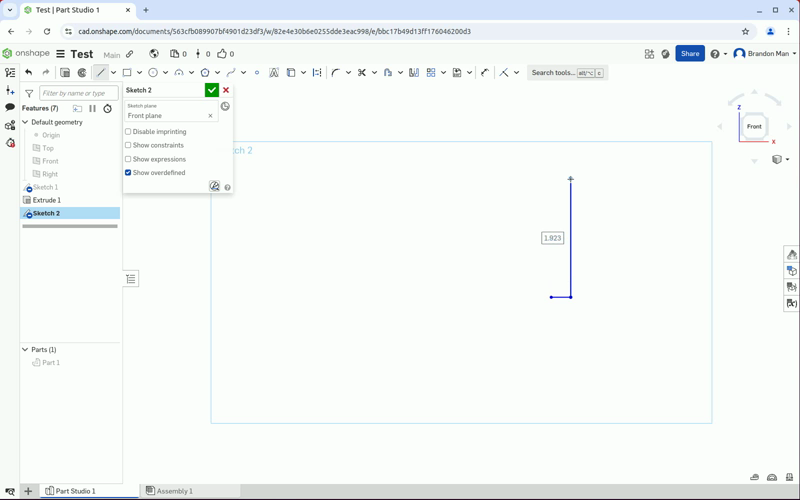
mouse_move(589, 178)
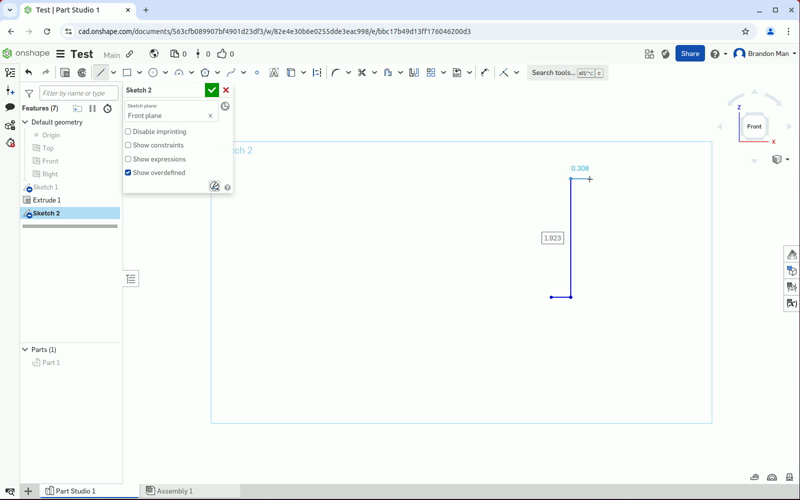
mouse_move(551, 178)
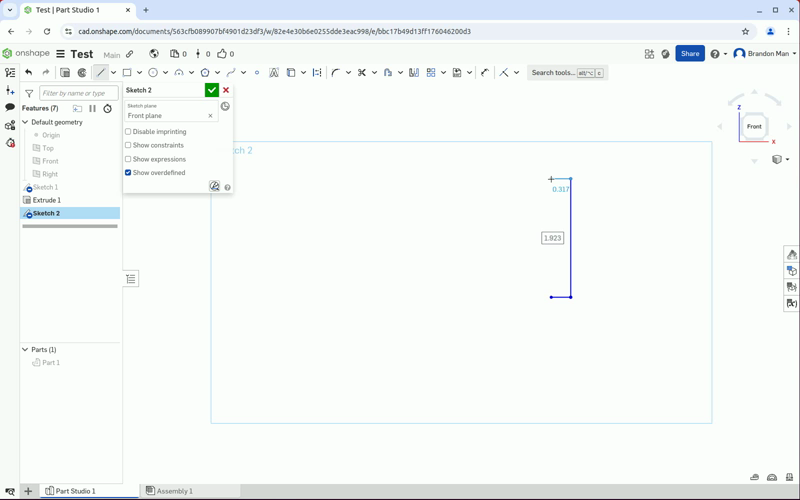
click(551, 178)
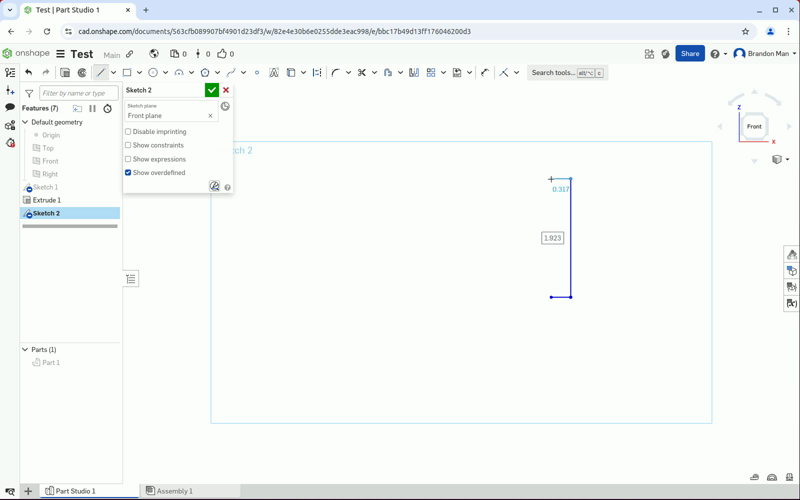
key_up(shift)
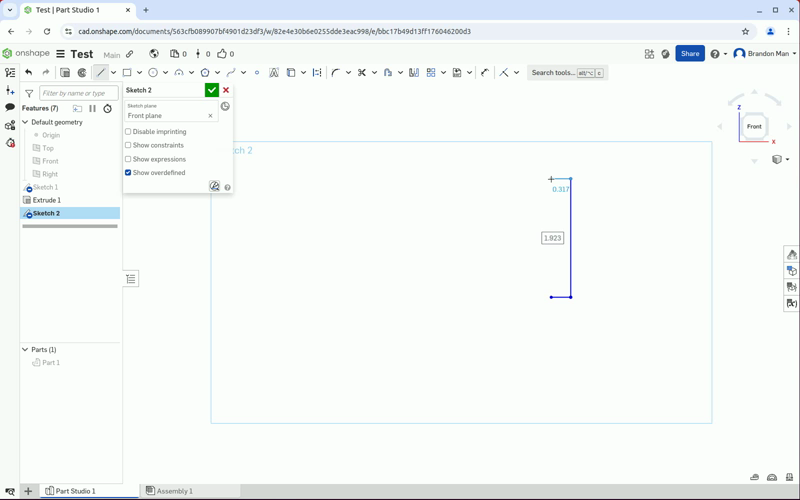
key_down(shift)
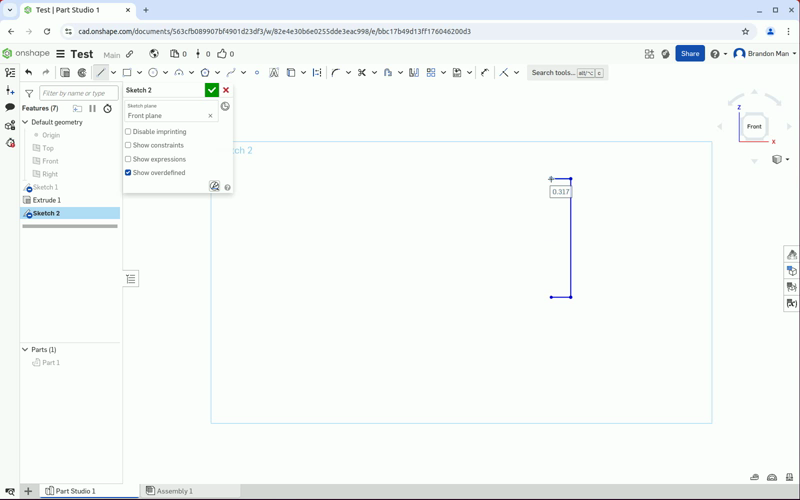
mouse_move(551, 297)
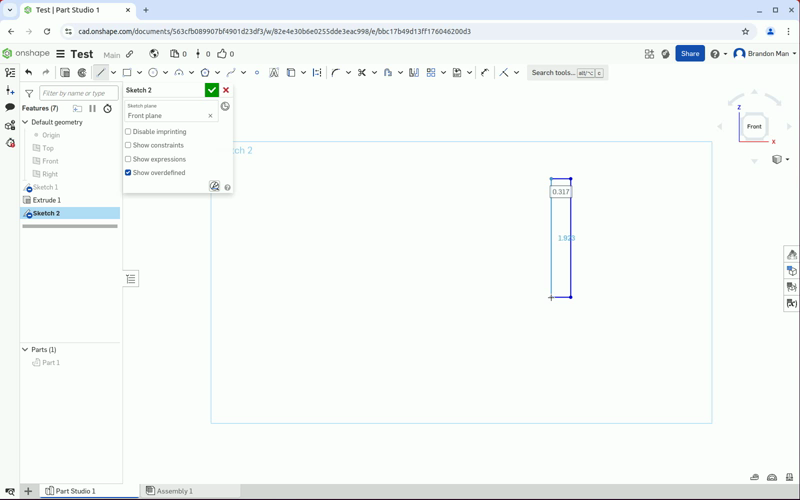
key_up(shift)
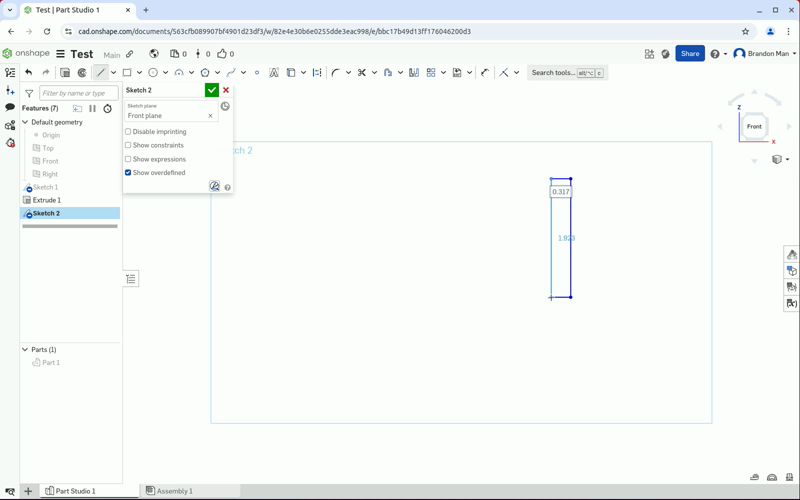
click(551, 297)
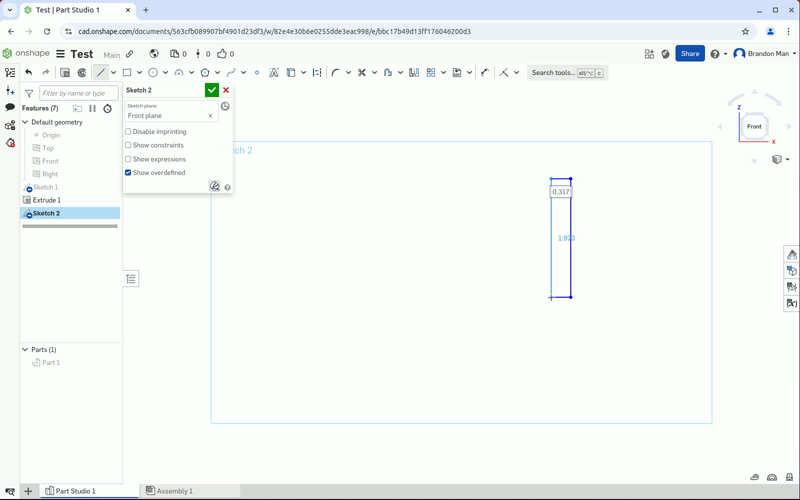
key(esc)
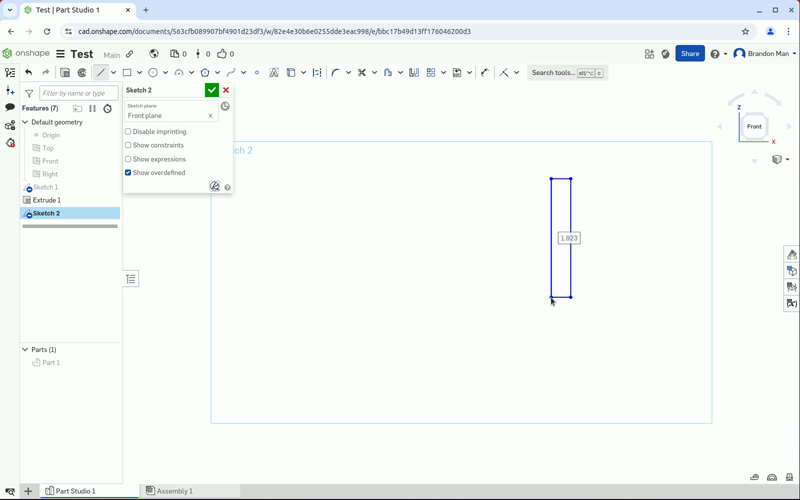
mouse_move(554, 232)
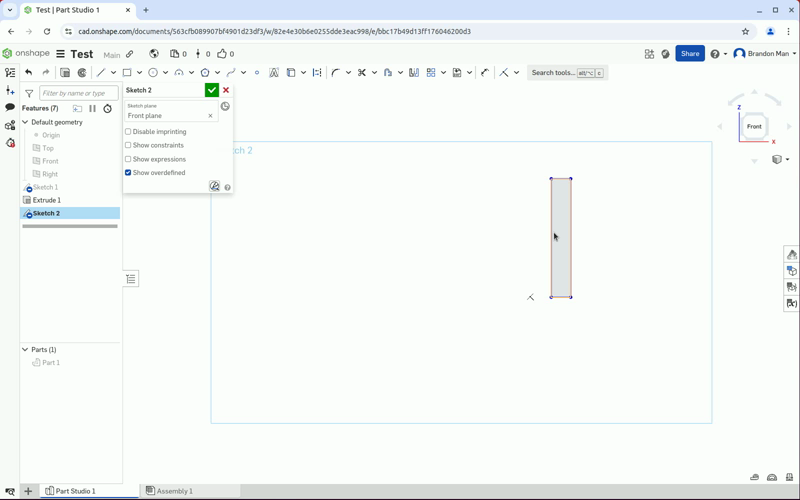
click(554, 232)
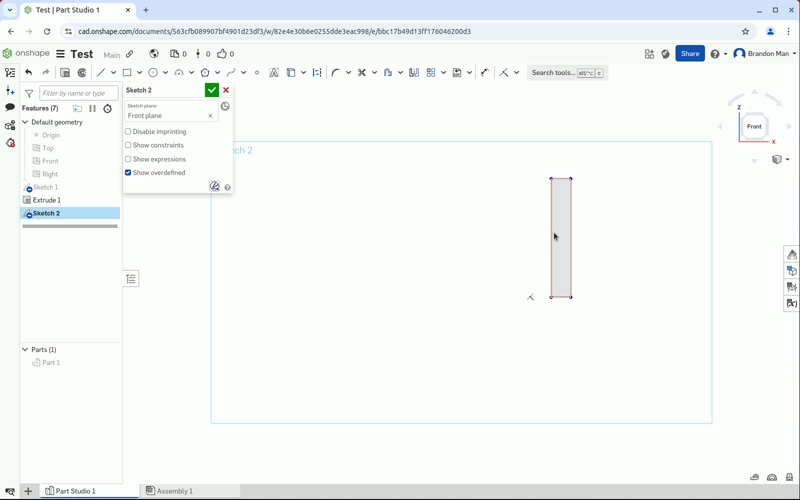
mouse_move(73, 352)
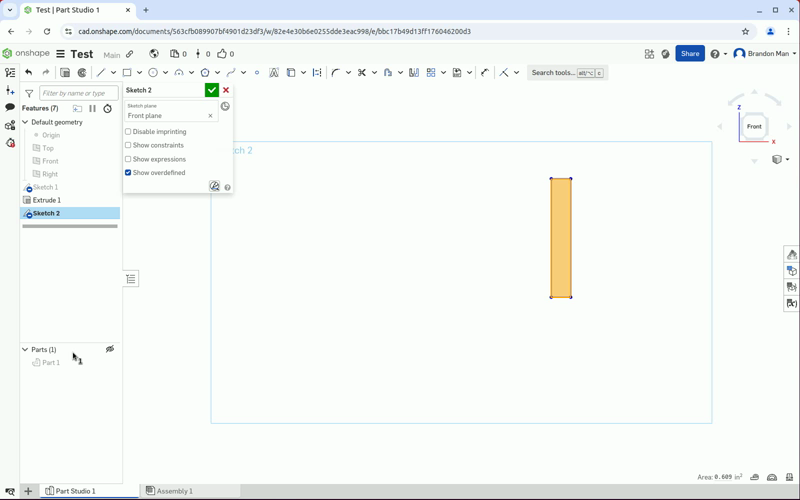
key(shift+y)
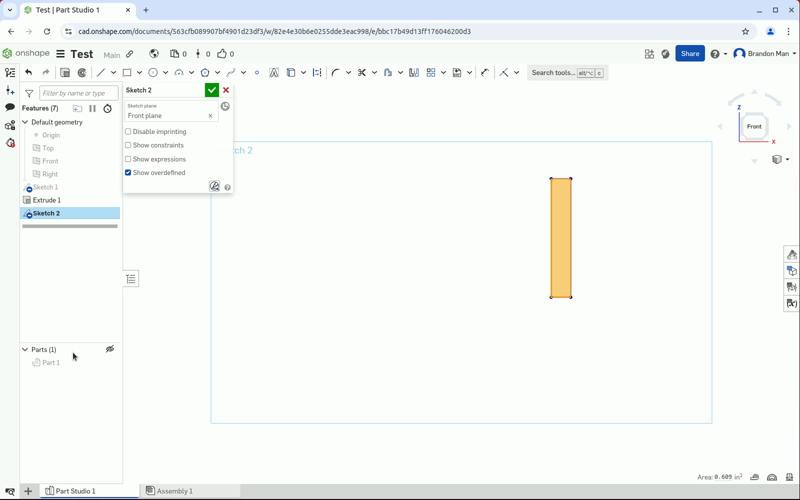
key(shift+e)
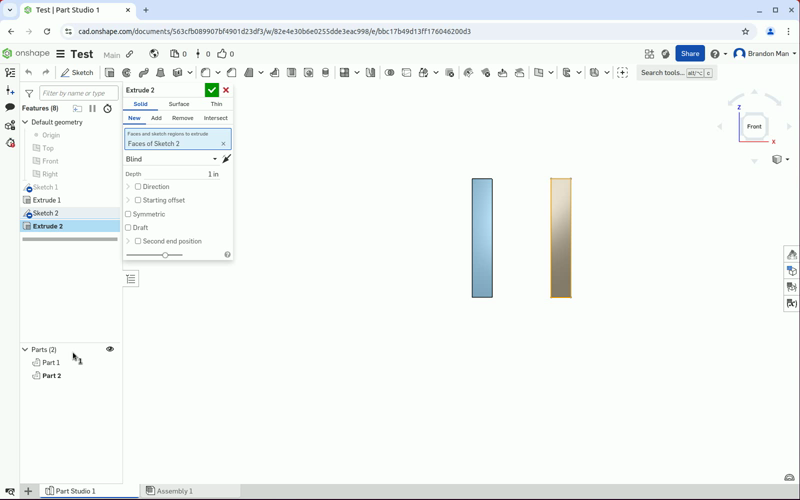
mouse_move(143, 106)
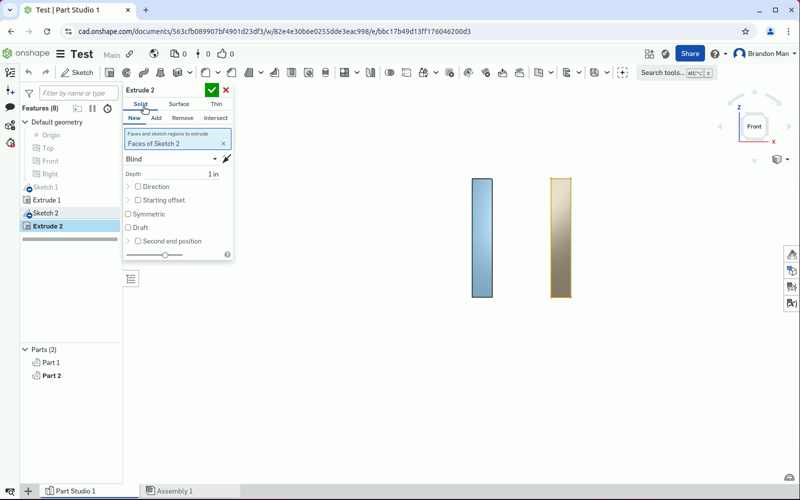
click(143, 106)
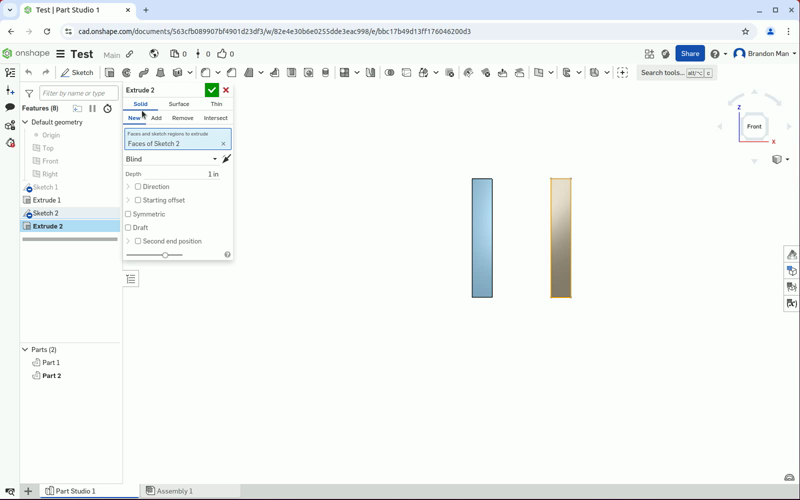
mouse_move(137, 120)
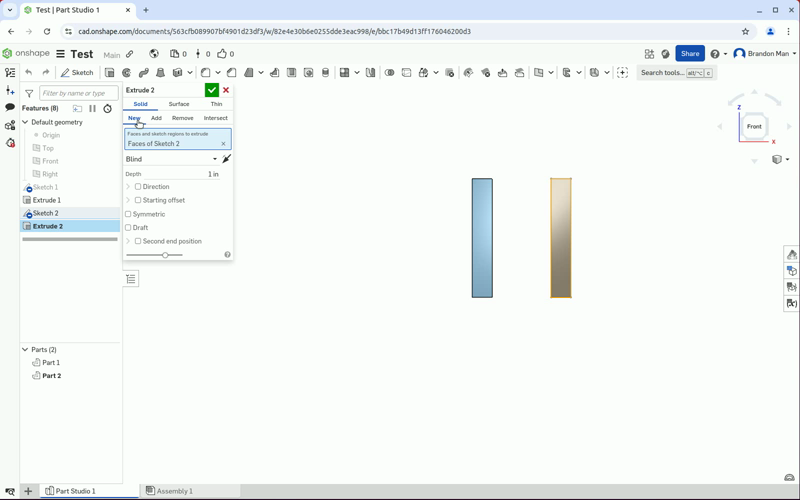
click(137, 120)
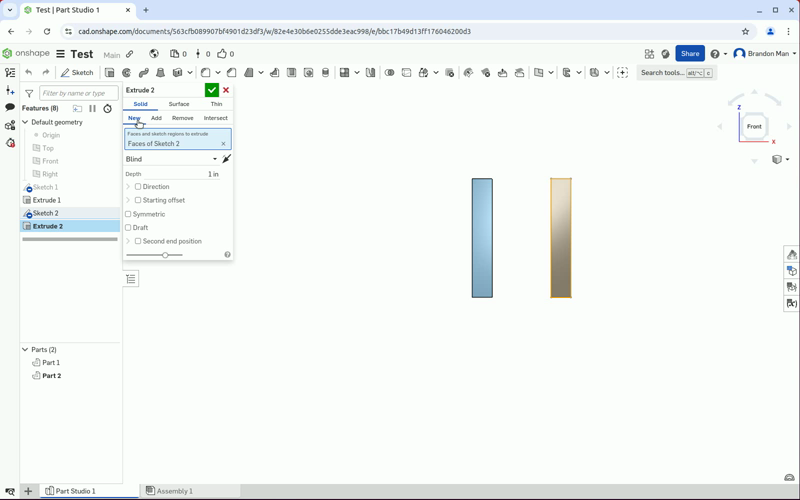
key(tab, 4)
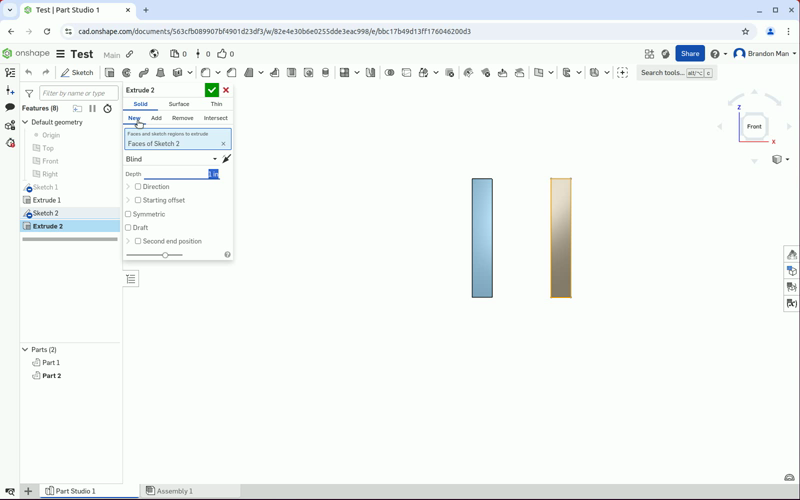
text(0.323)
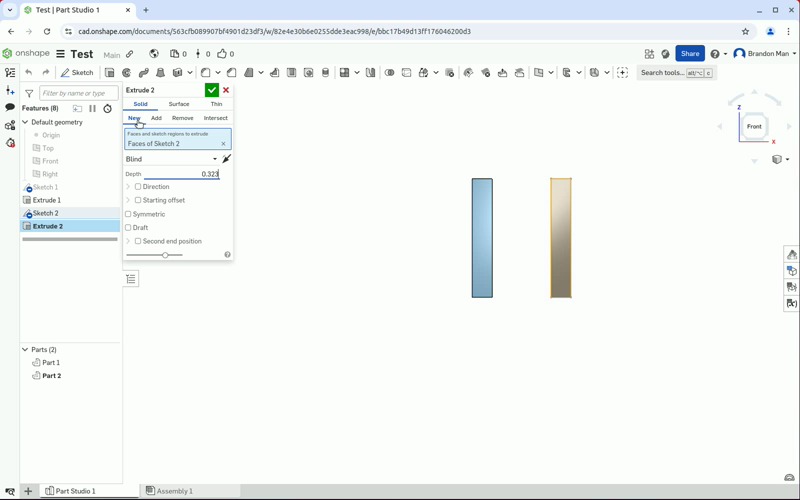
key(enter)
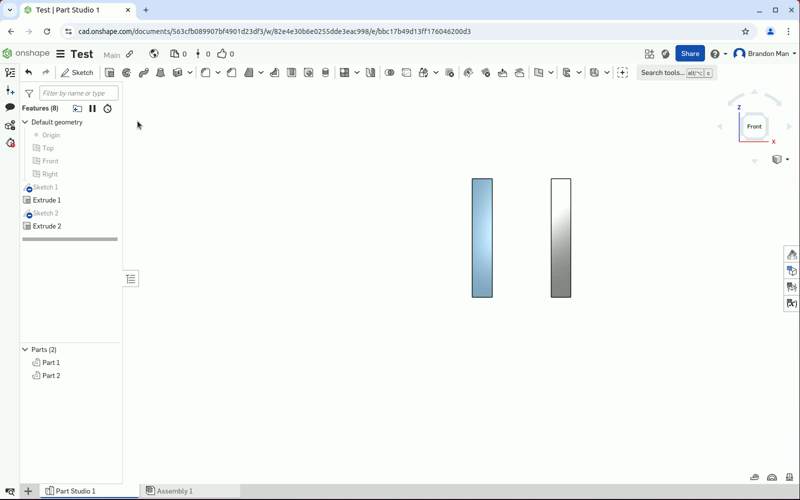
key(shift+h)
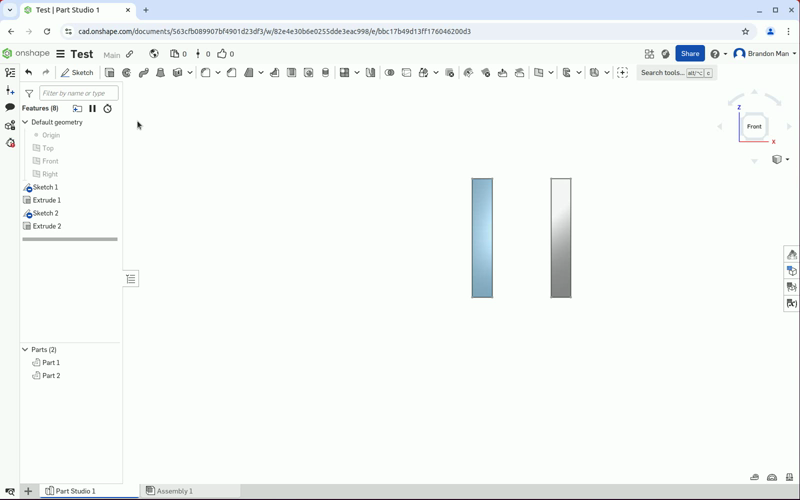
key(shift+h)
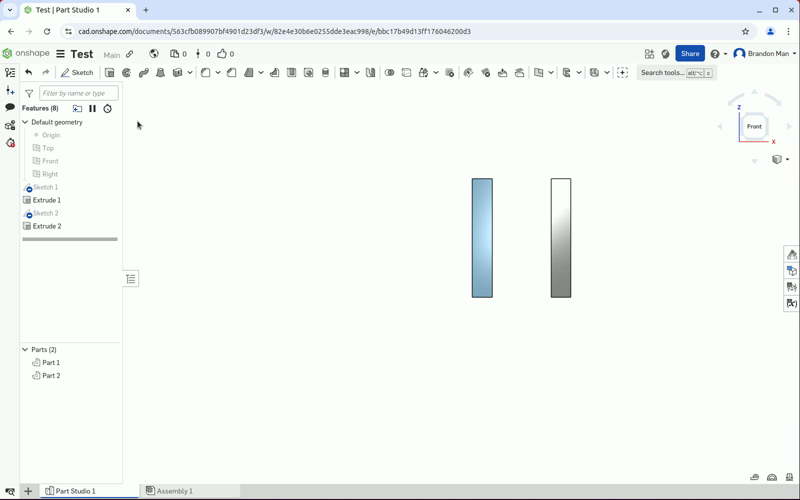
mouse_move(73, 189)
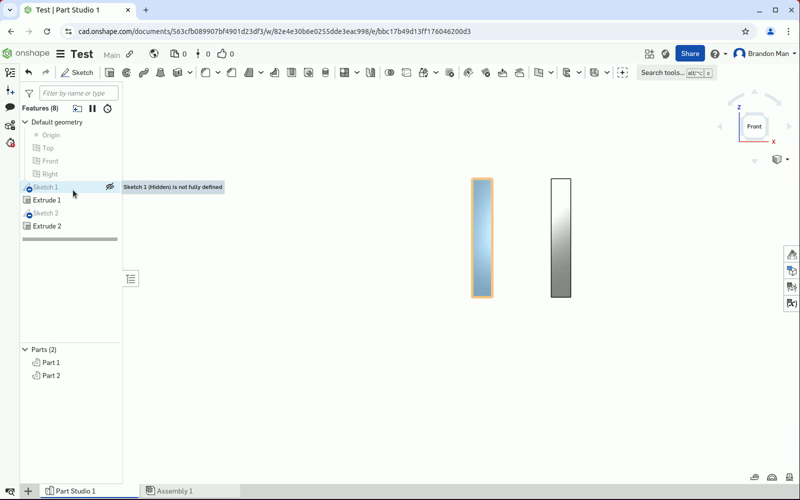
click(73, 189)
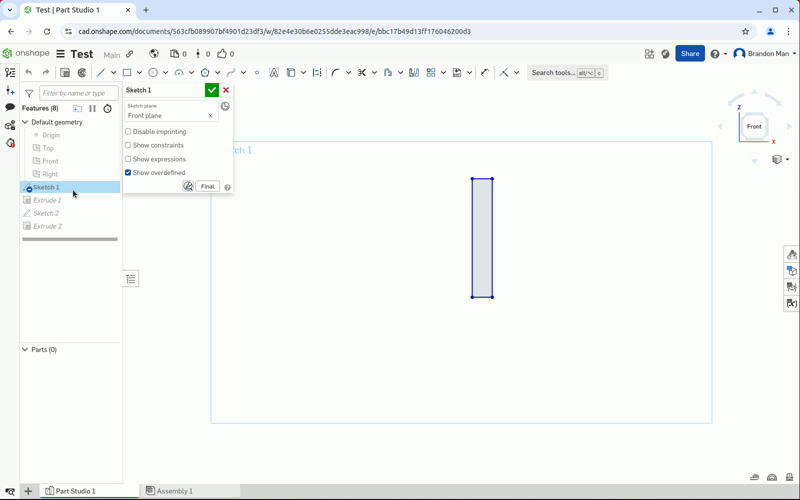
mouse_move(229, 92)
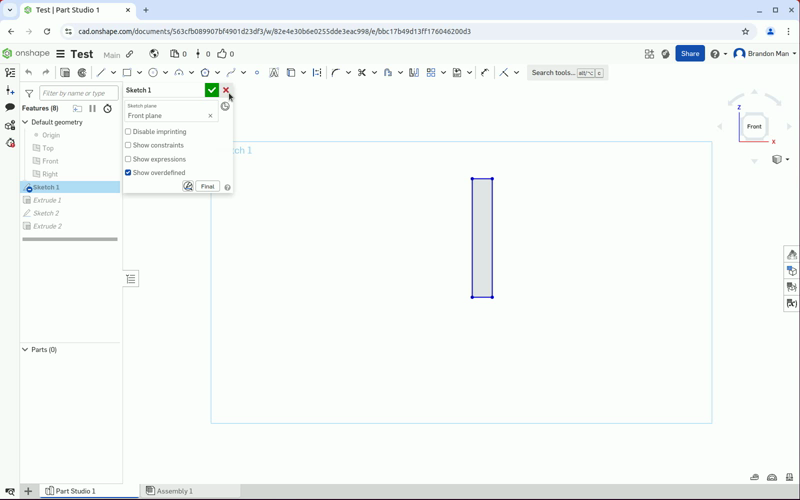
click(229, 92)
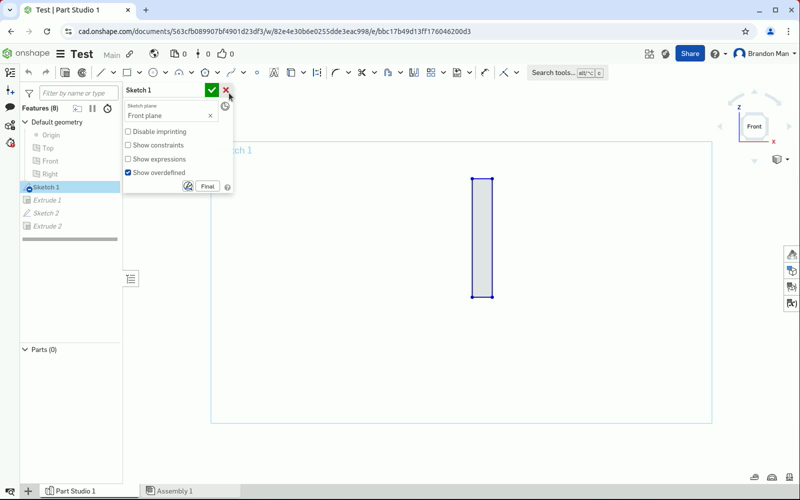
key(shift+s)
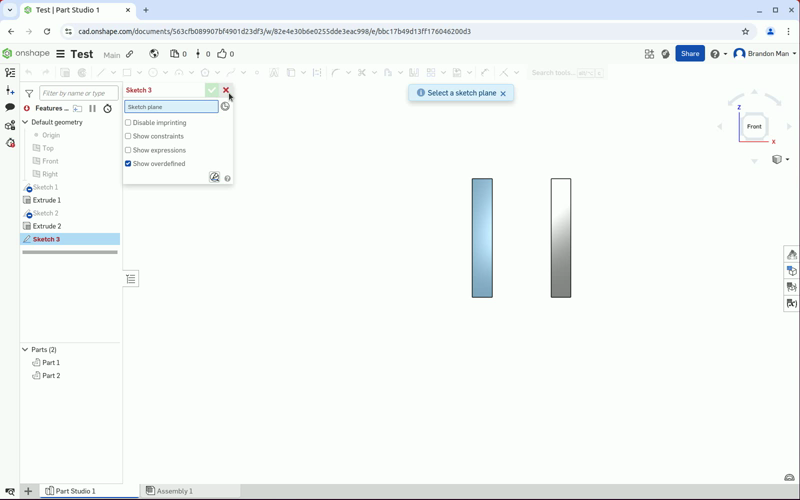
mouse_move(73, 163)
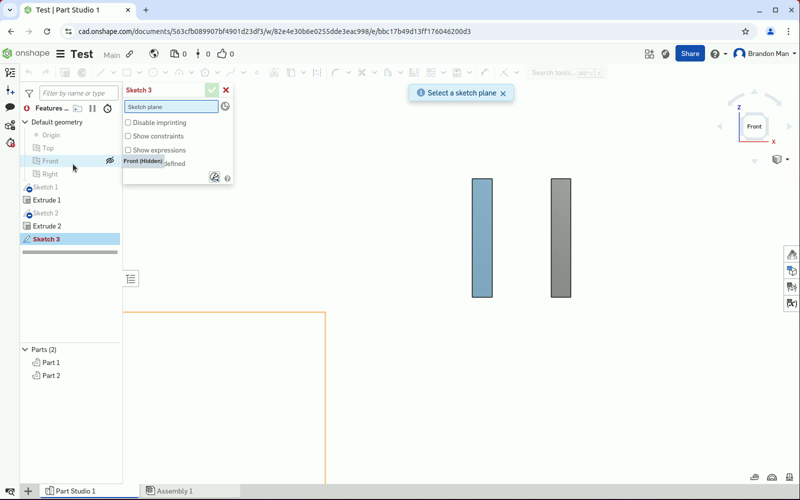
click(73, 163)
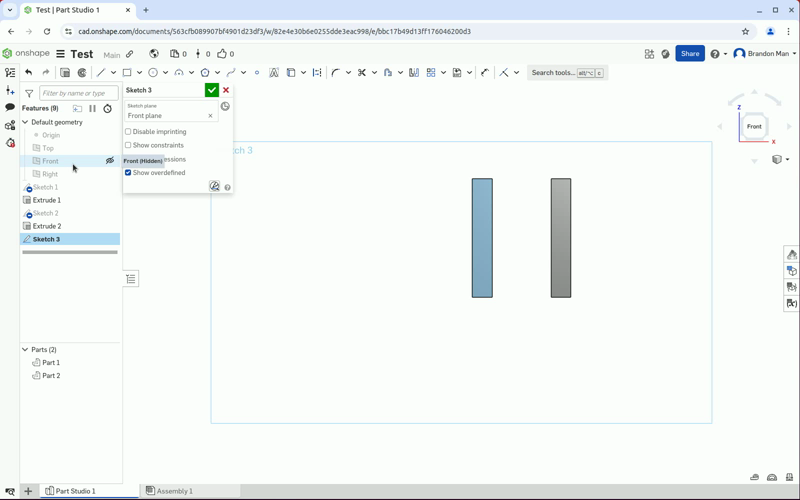
mouse_move(73, 352)
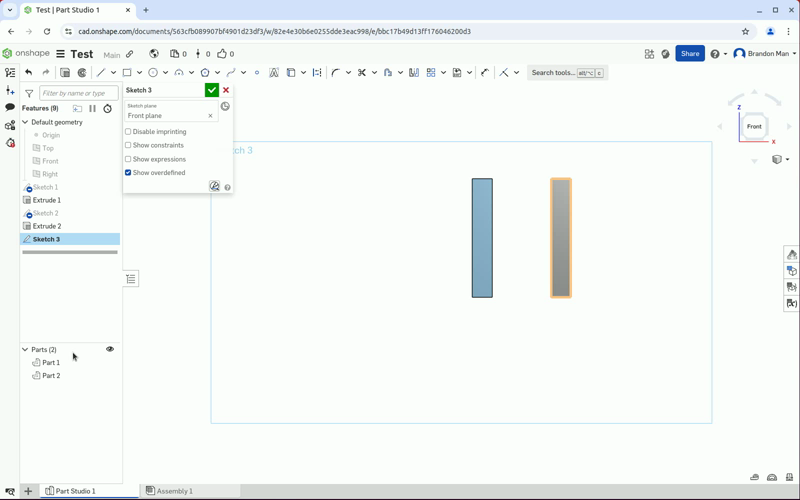
key(y)
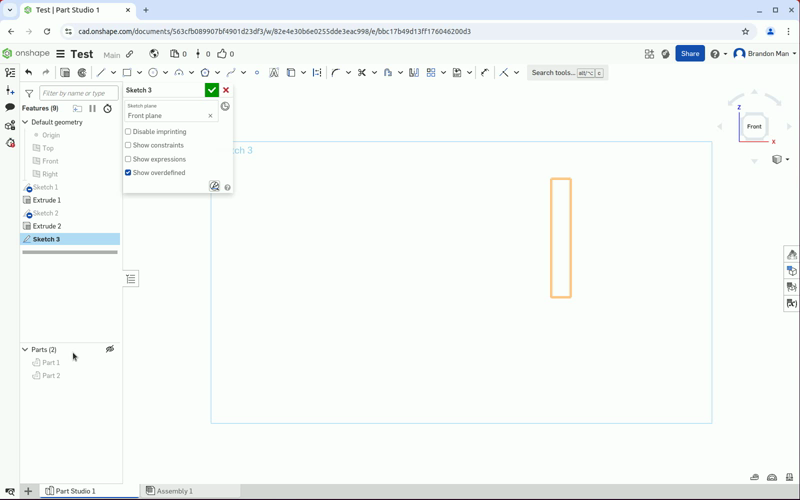
key(l)
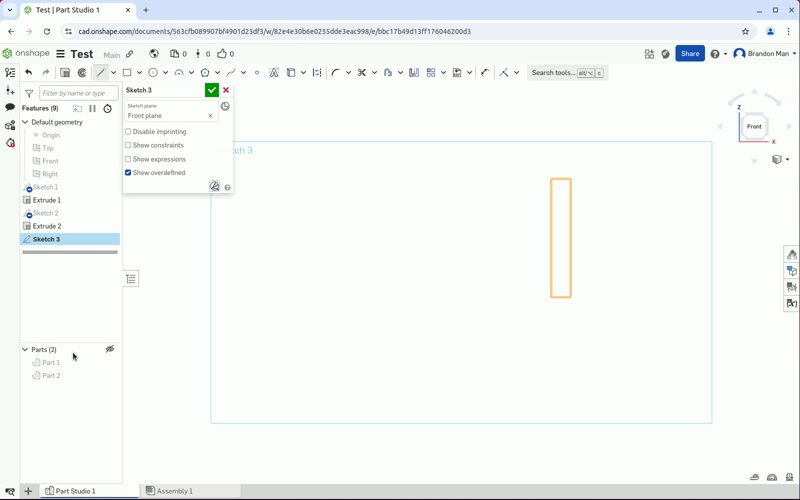
key_down(shift)
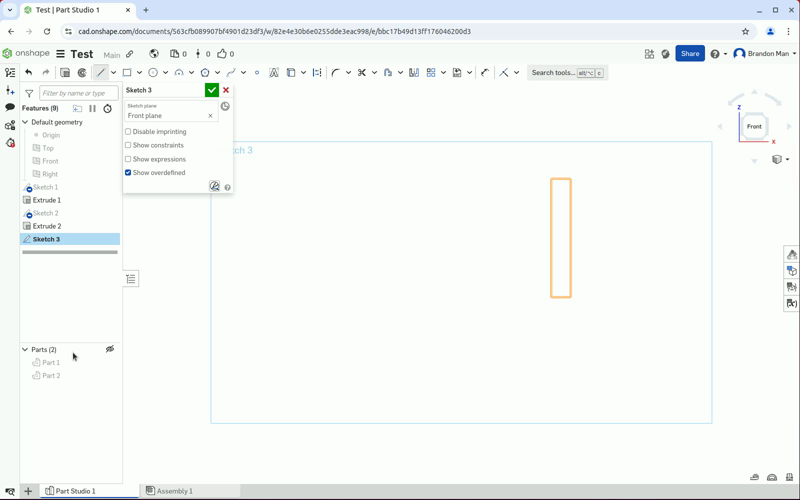
mouse_move(492, 395)
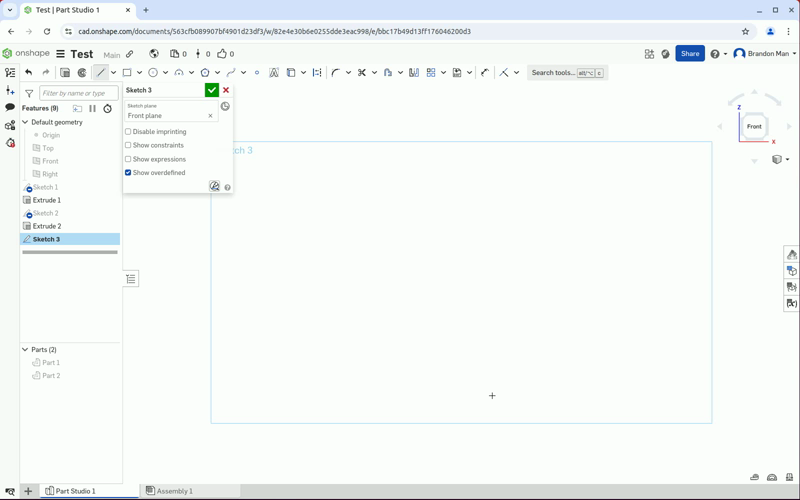
click(492, 395)
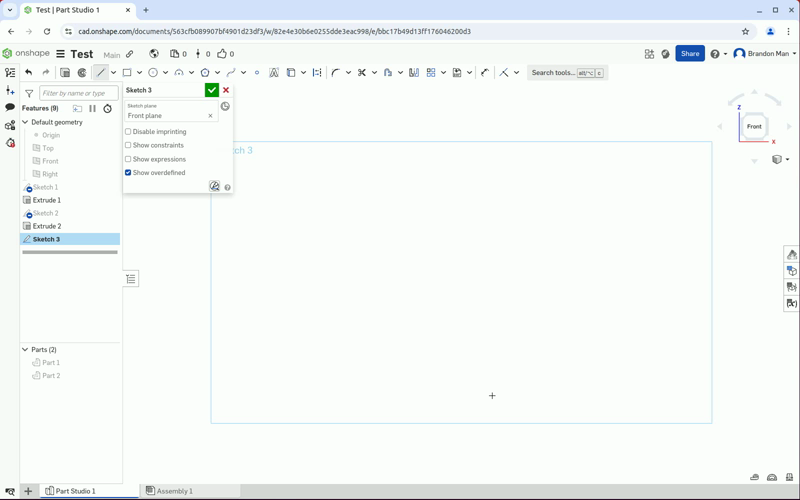
key_up(shift)
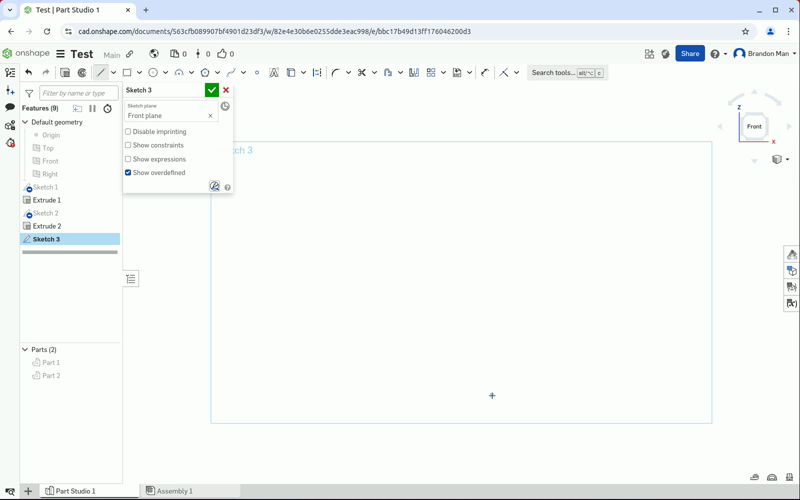
key_down(shift)
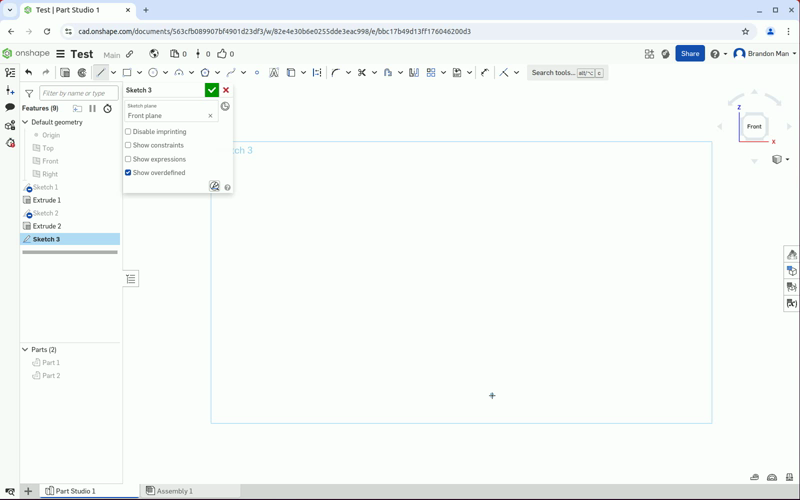
mouse_move(522, 395)
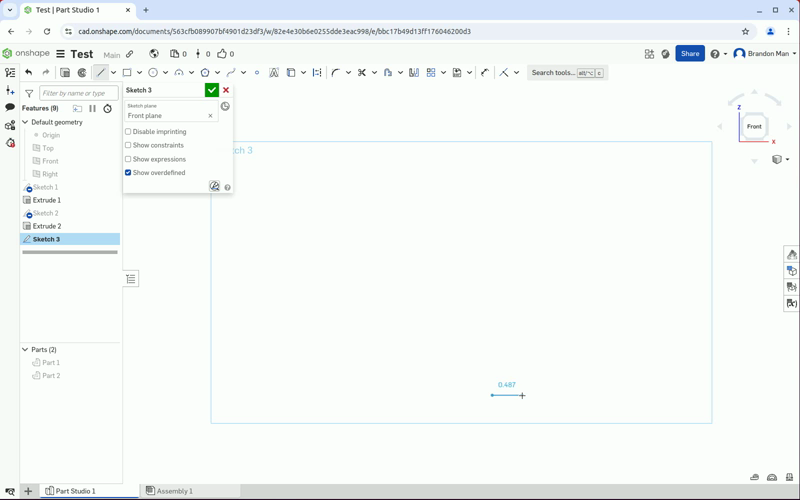
mouse_move(551, 395)
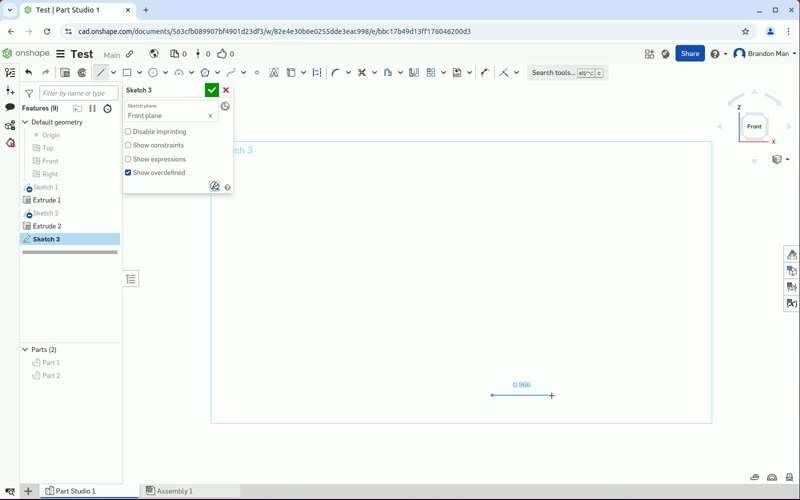
click(551, 395)
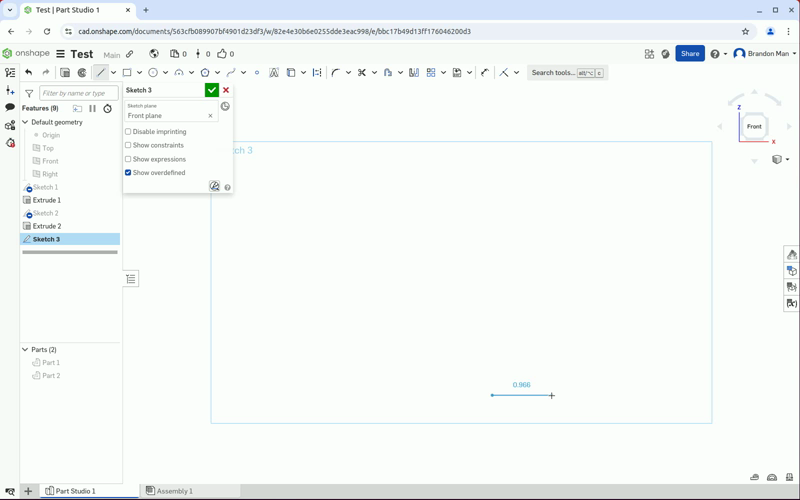
key_up(shift)
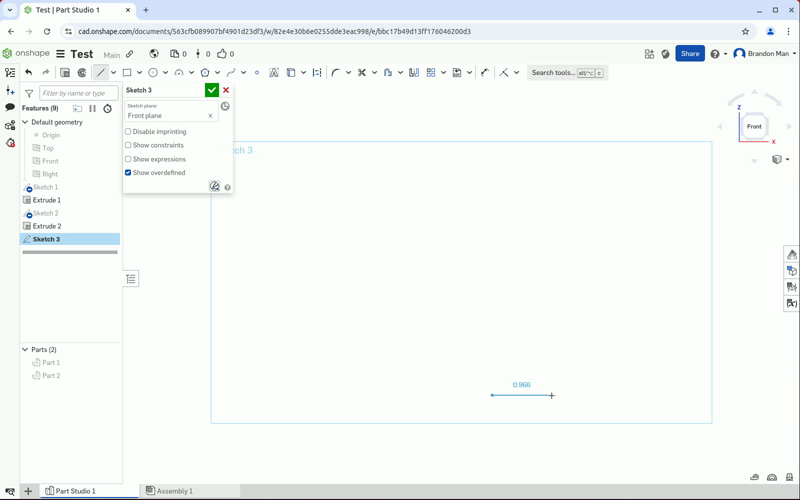
key_down(shift)
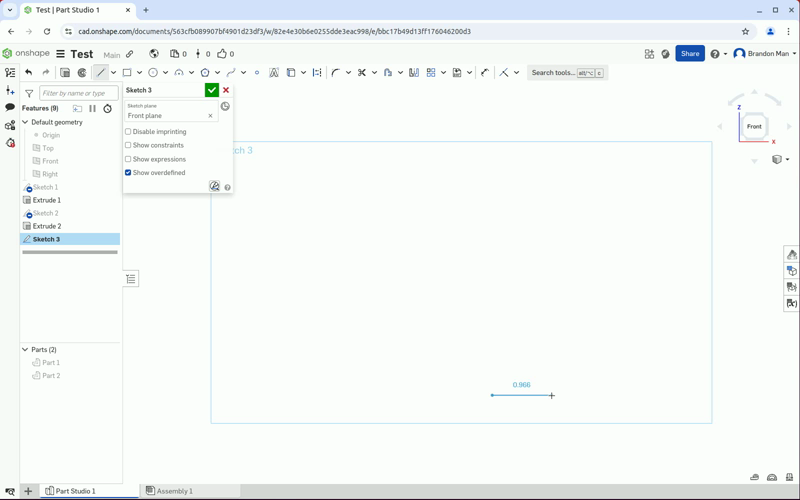
mouse_move(551, 296)
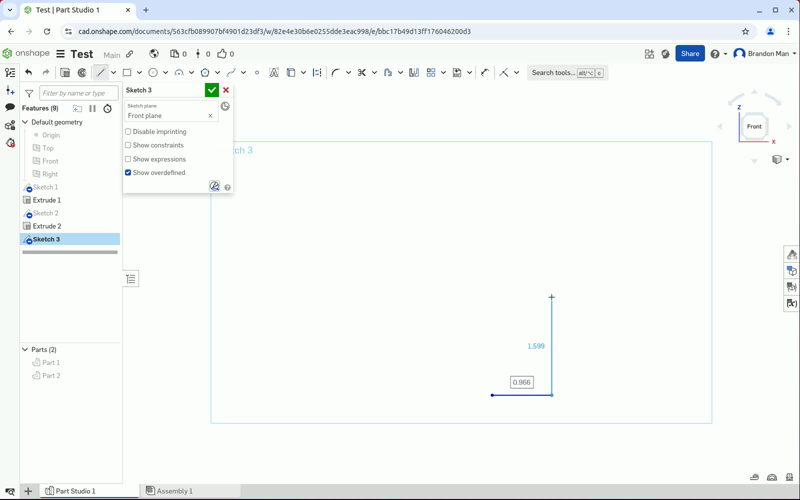
click(551, 296)
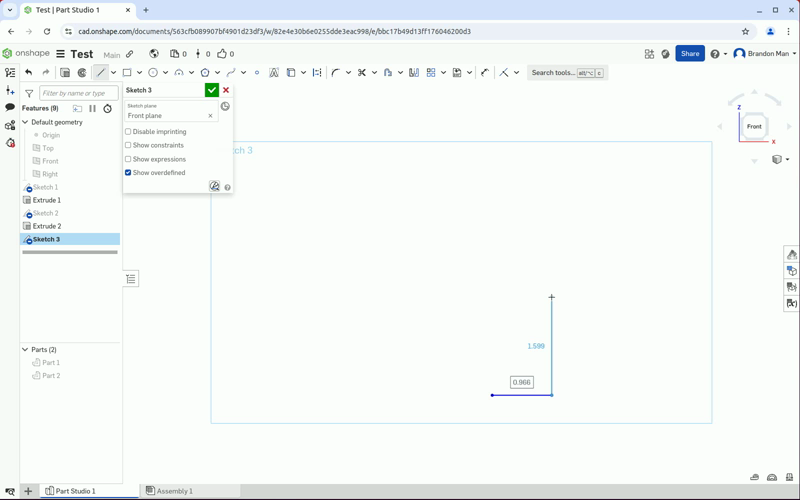
key_up(shift)
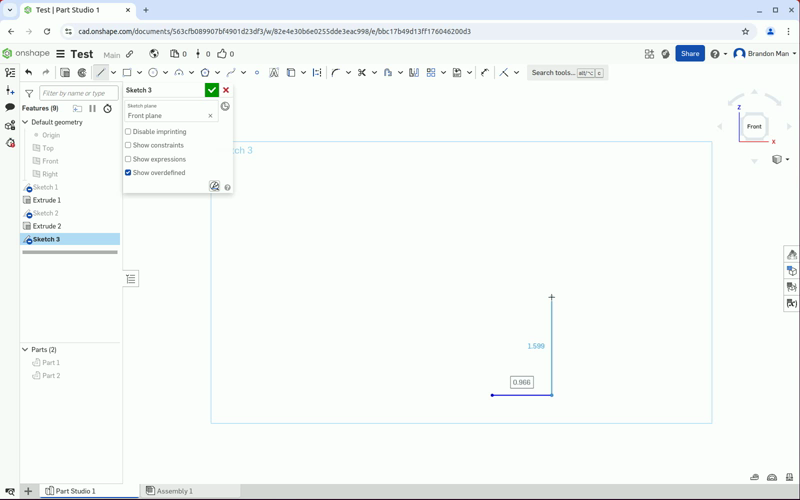
key_down(shift)
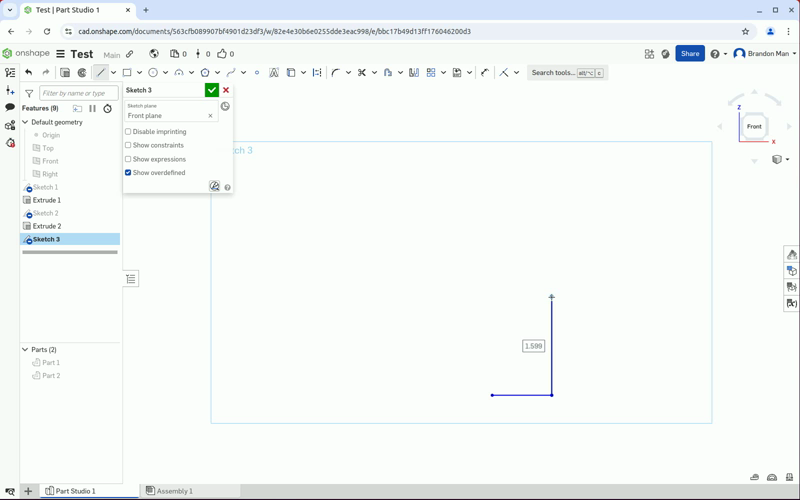
mouse_move(581, 296)
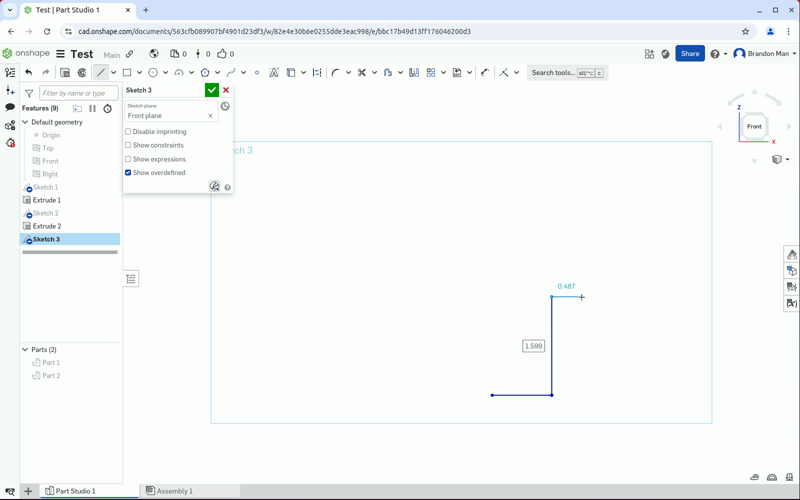
mouse_move(492, 296)
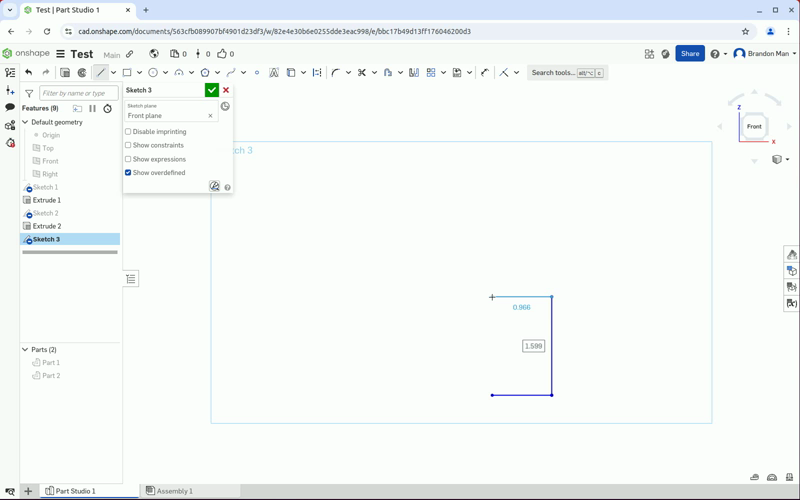
click(492, 296)
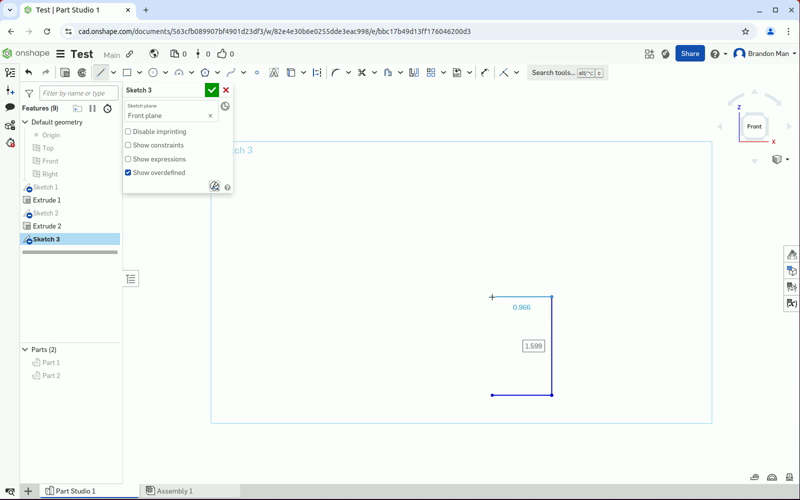
key_up(shift)
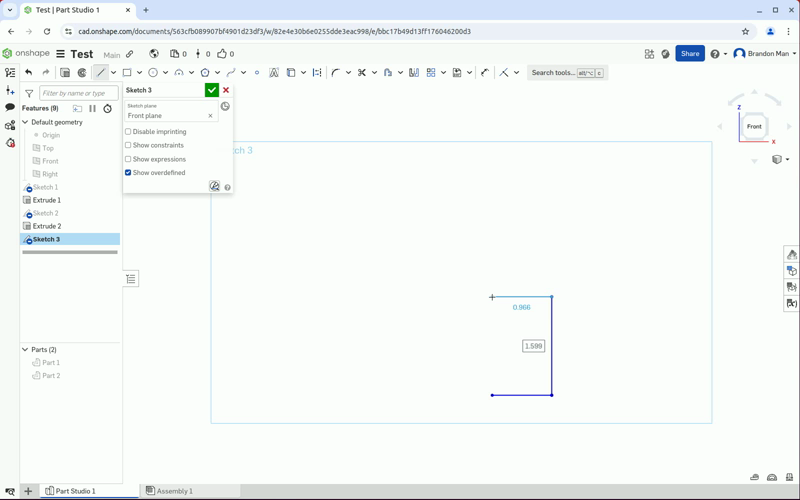
key_down(shift)
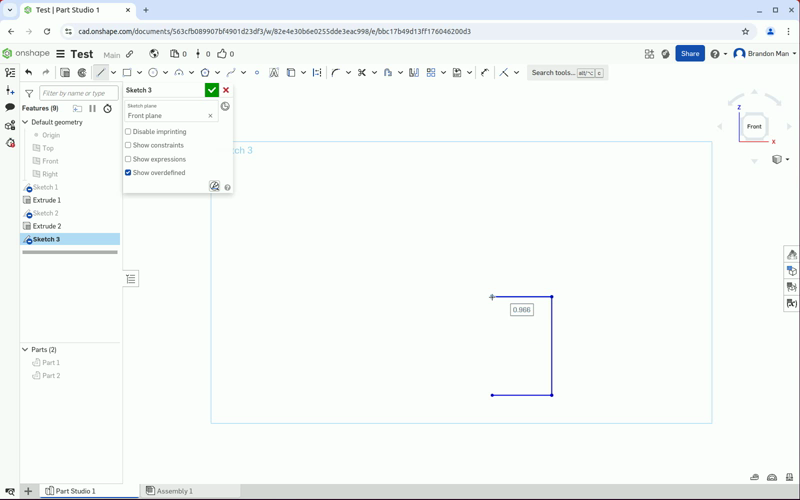
mouse_move(492, 395)
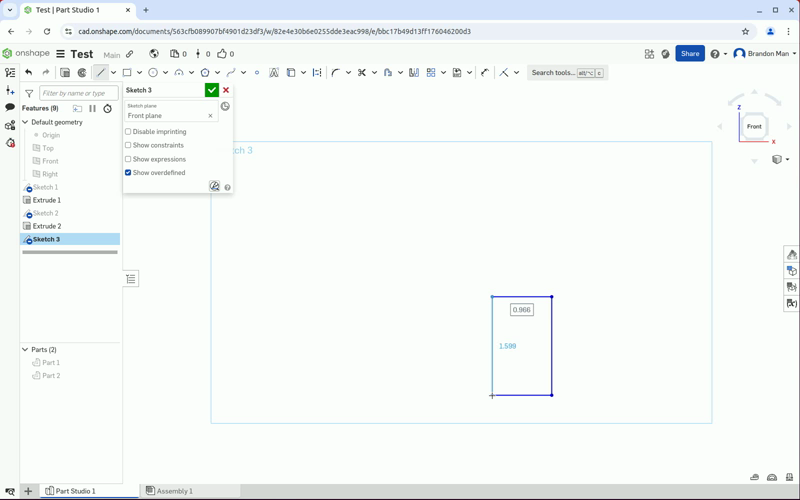
key_up(shift)
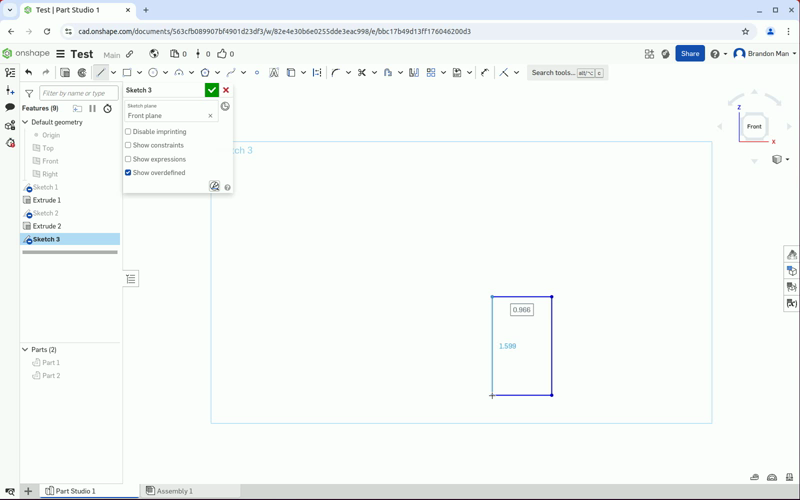
click(492, 395)
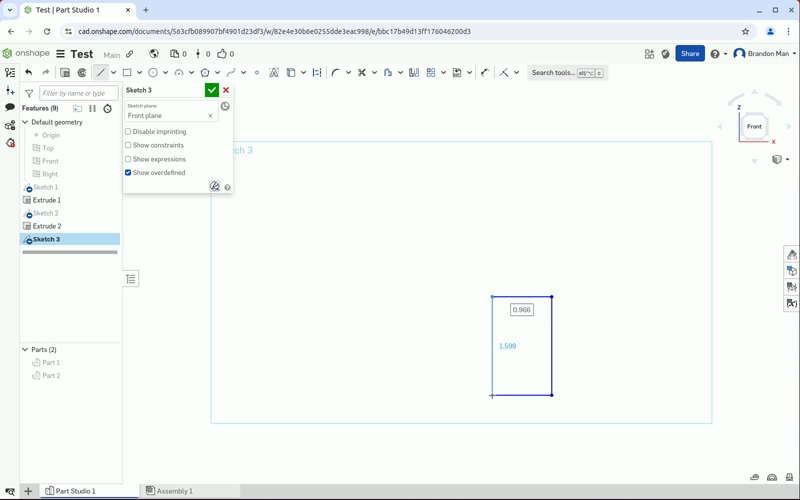
key(esc)
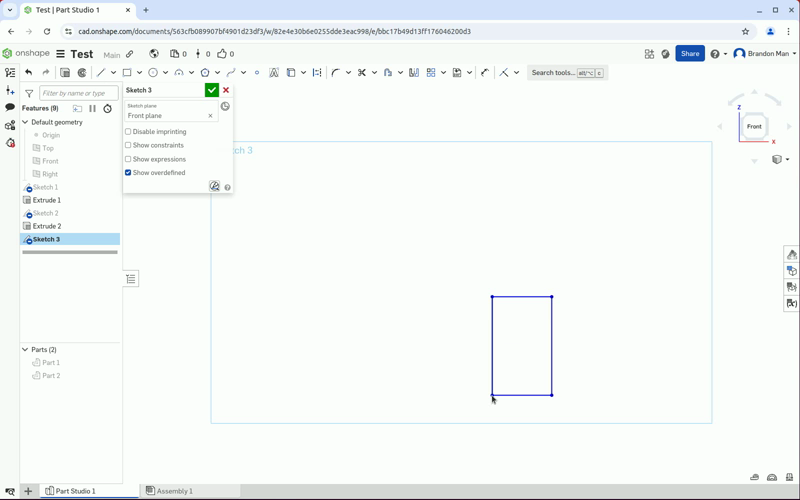
mouse_move(521, 325)
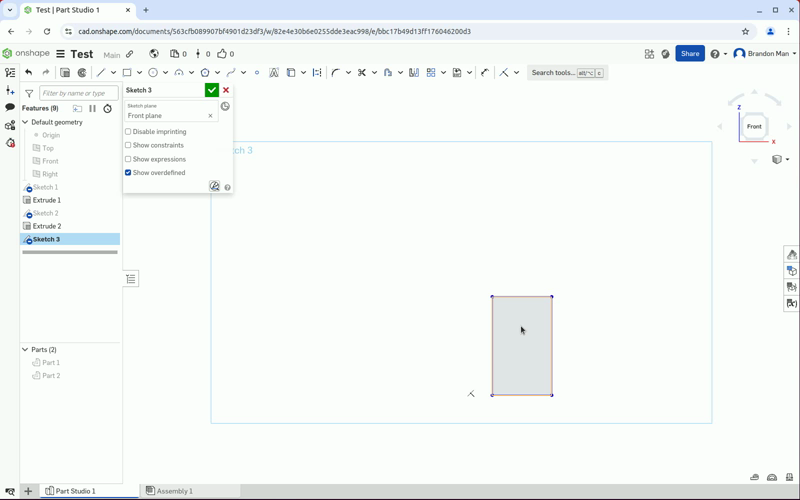
click(521, 325)
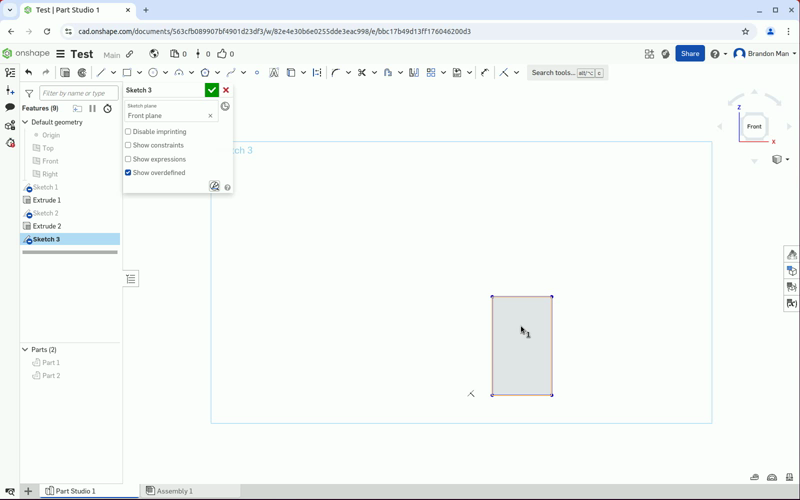
mouse_move(73, 352)
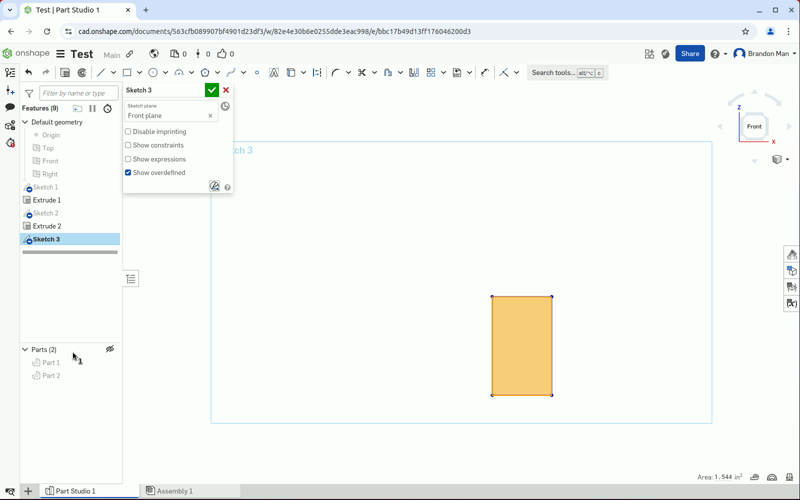
key(shift+y)
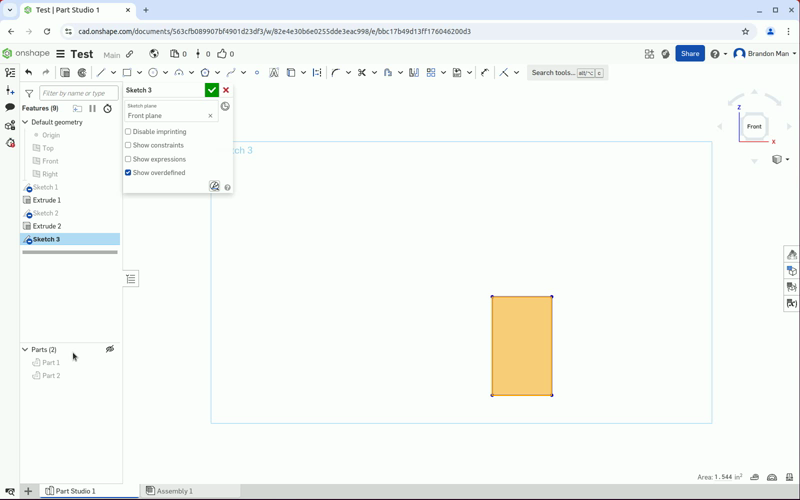
key(shift+e)
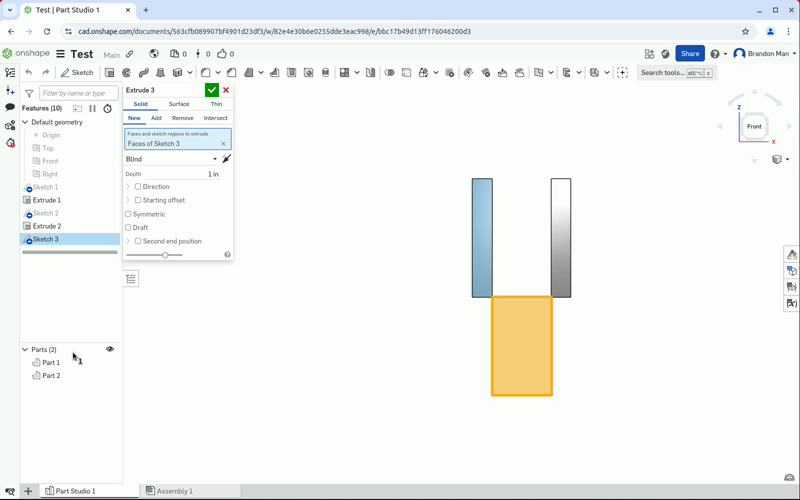
mouse_move(143, 106)
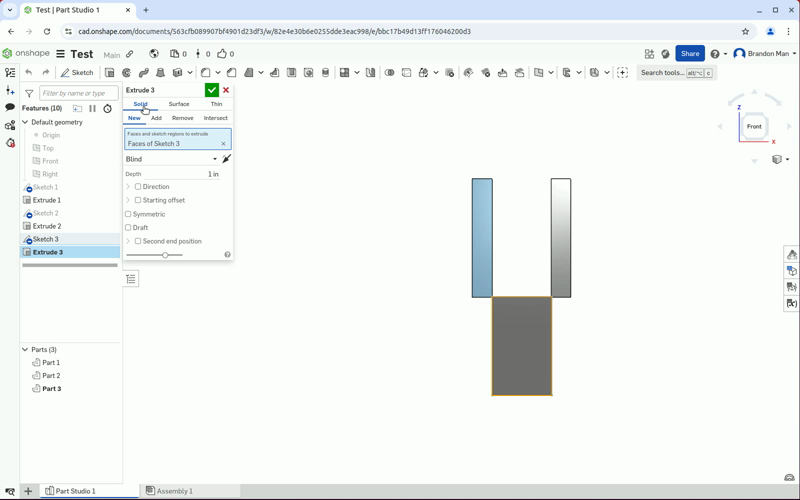
click(143, 106)
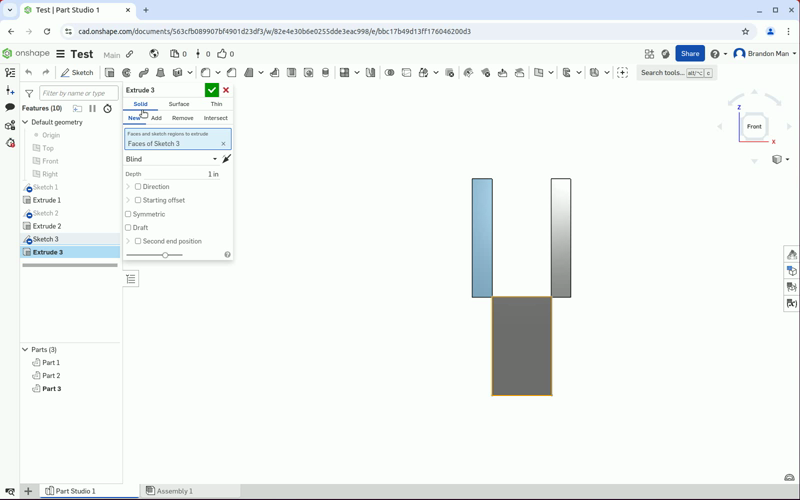
mouse_move(137, 120)
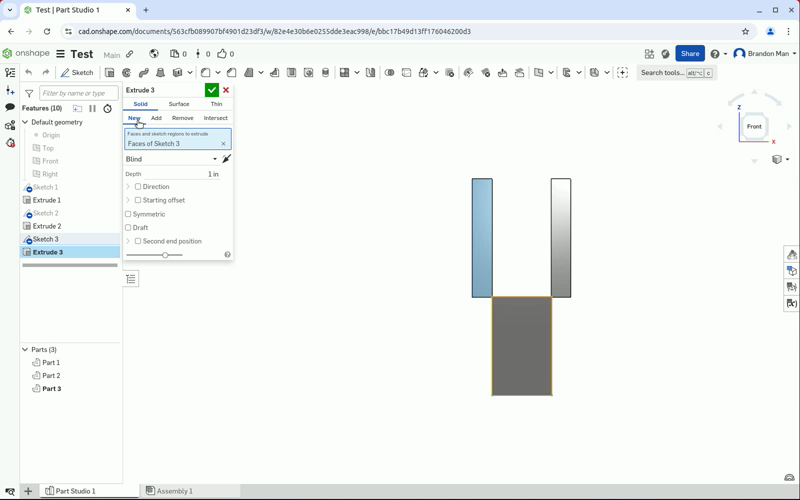
click(137, 120)
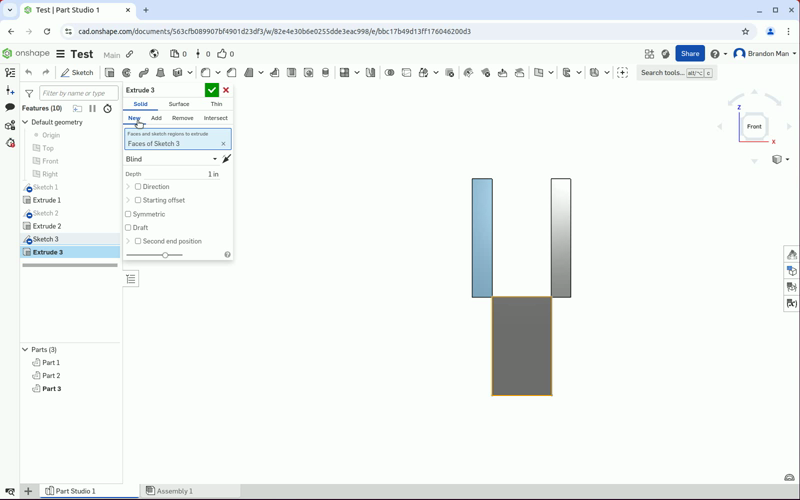
key(tab, 4)
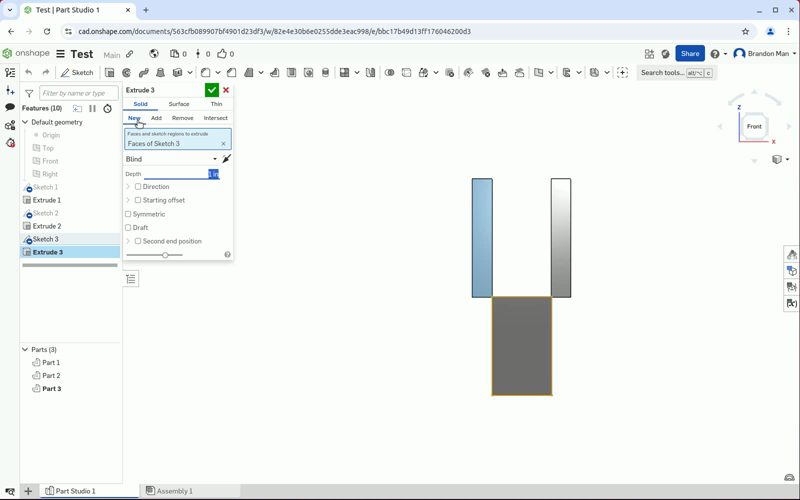
text(0.323)
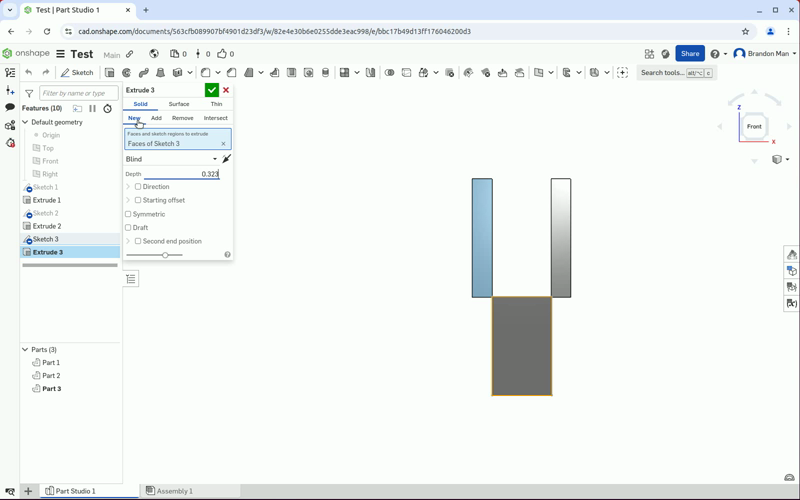
key(enter)
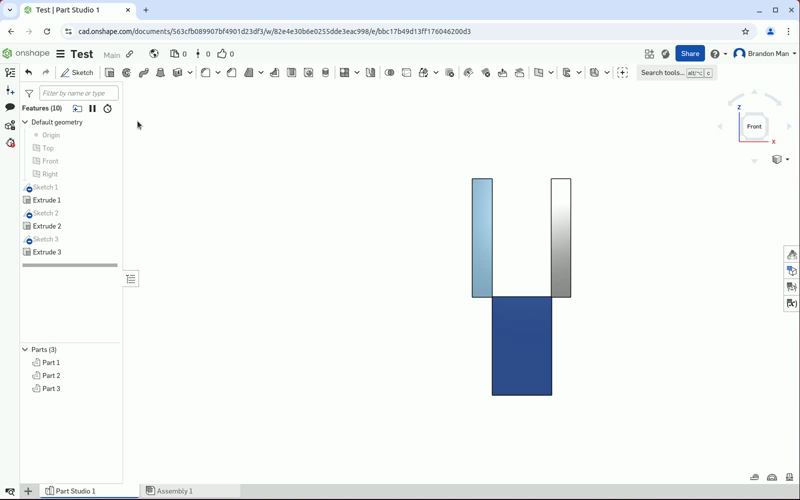
key(shift+h)
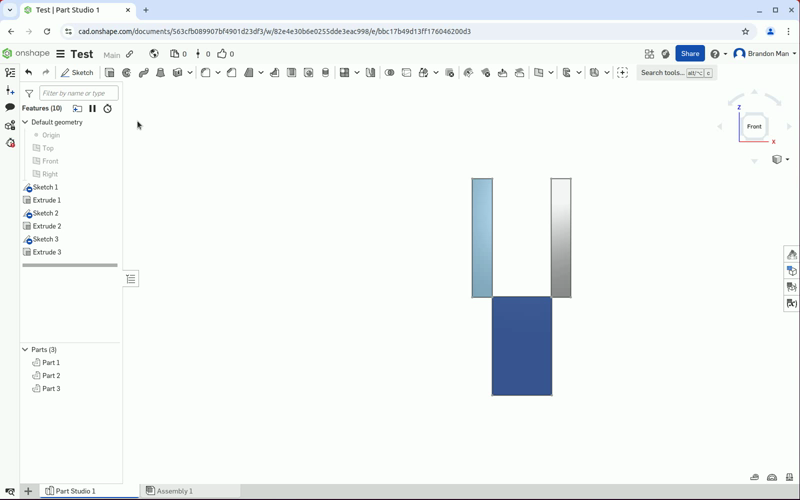
key(shift+h)
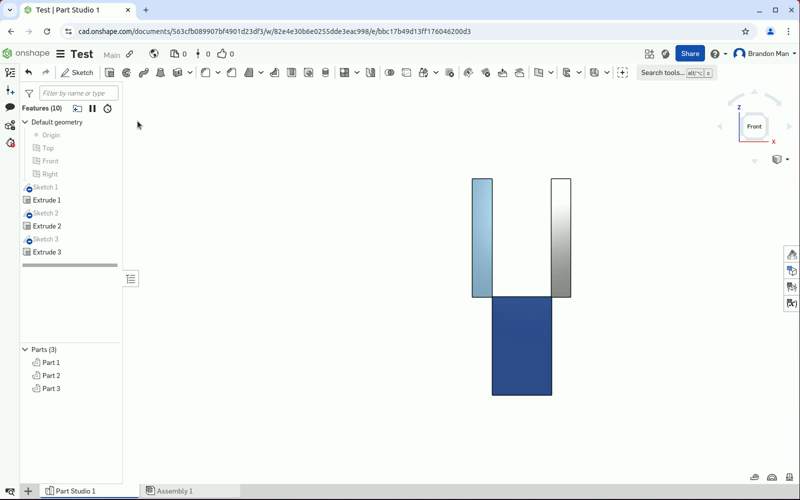
mouse_move(73, 189)
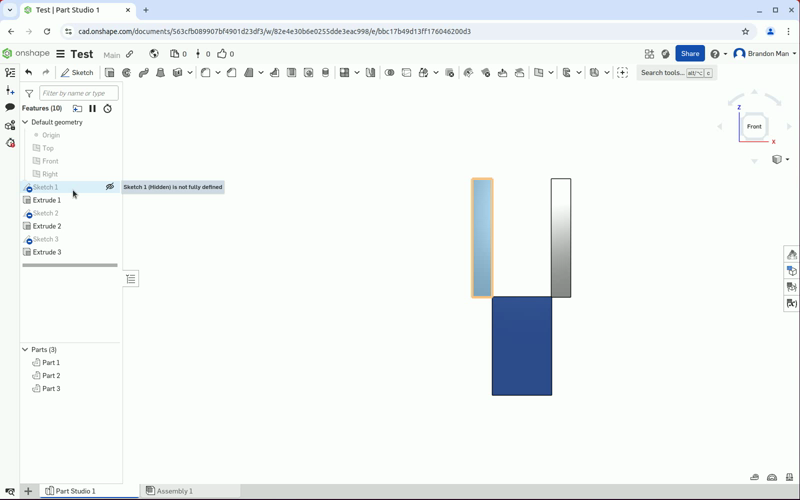
click(73, 189)
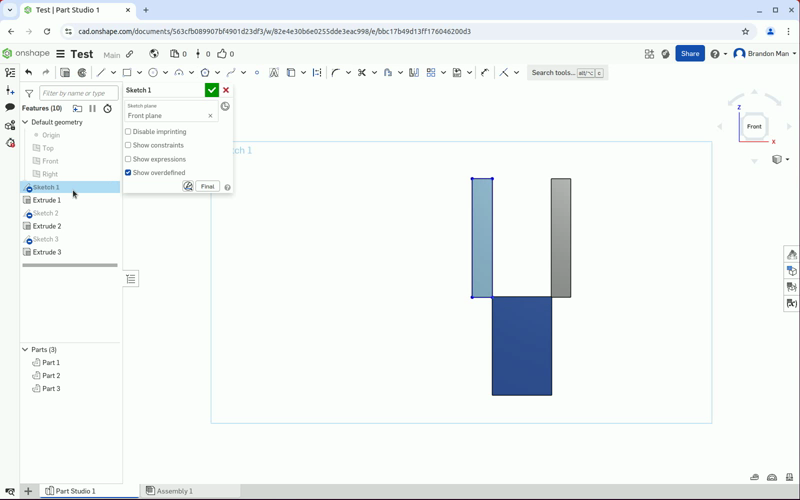
mouse_move(229, 92)
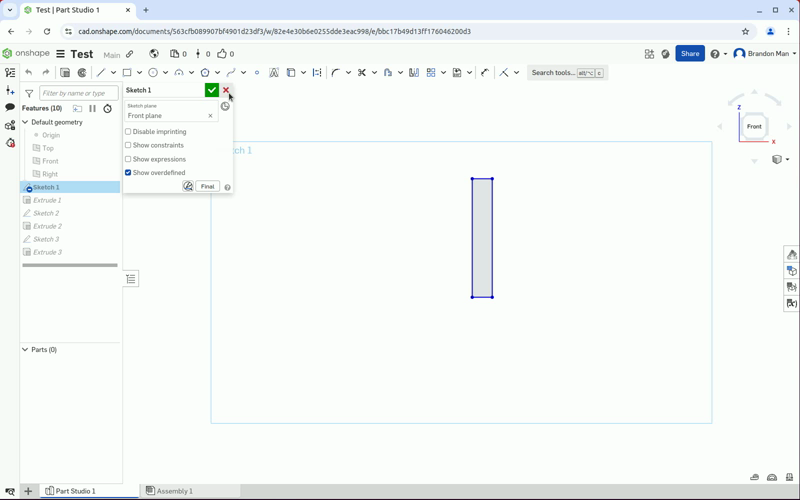
click(229, 92)
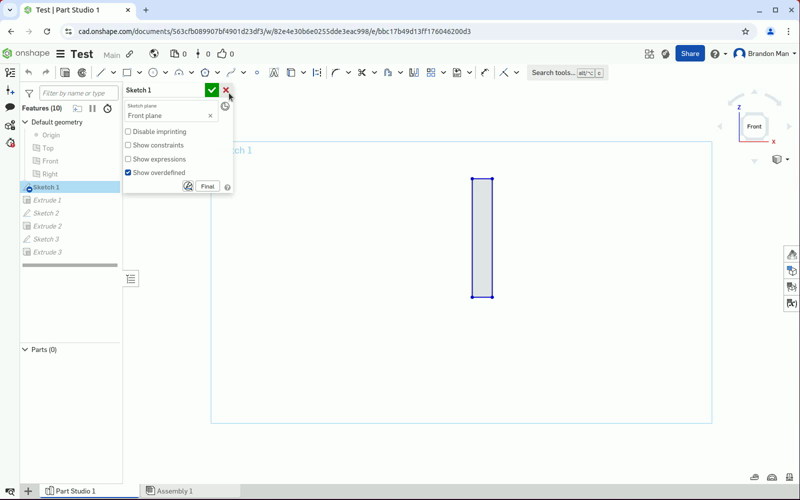
key(shift+s)
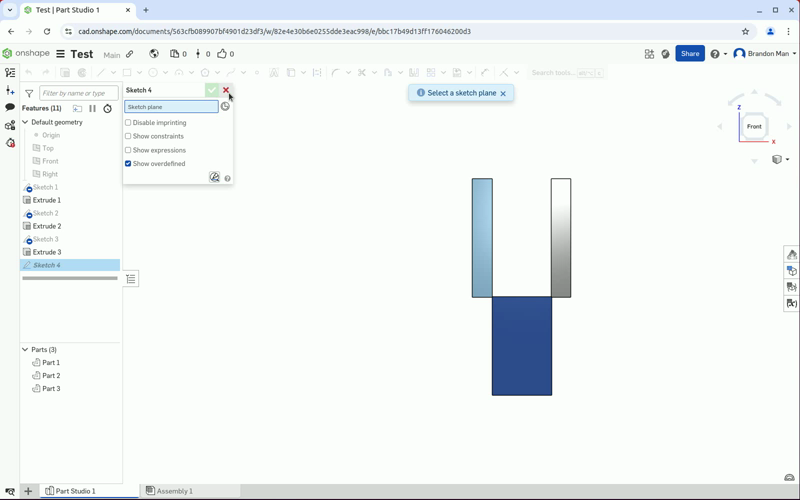
mouse_move(73, 163)
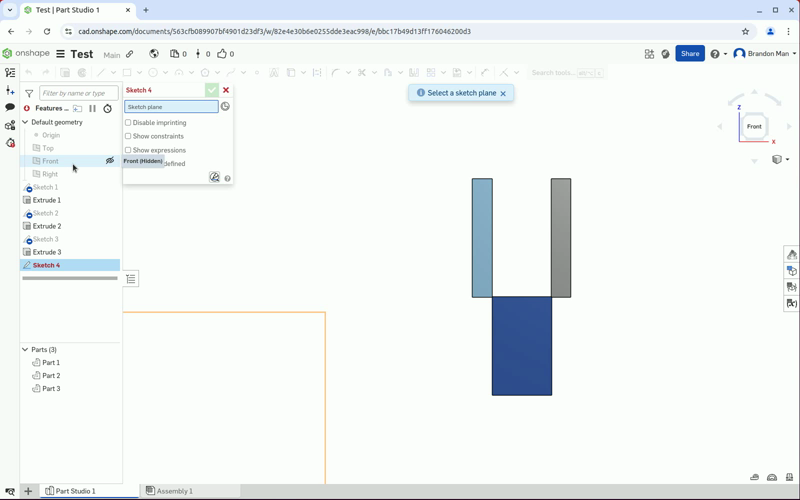
click(73, 163)
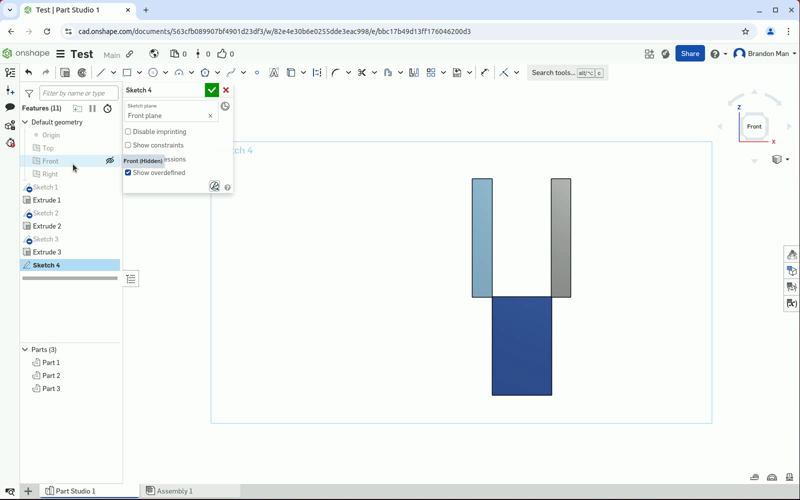
mouse_move(73, 352)
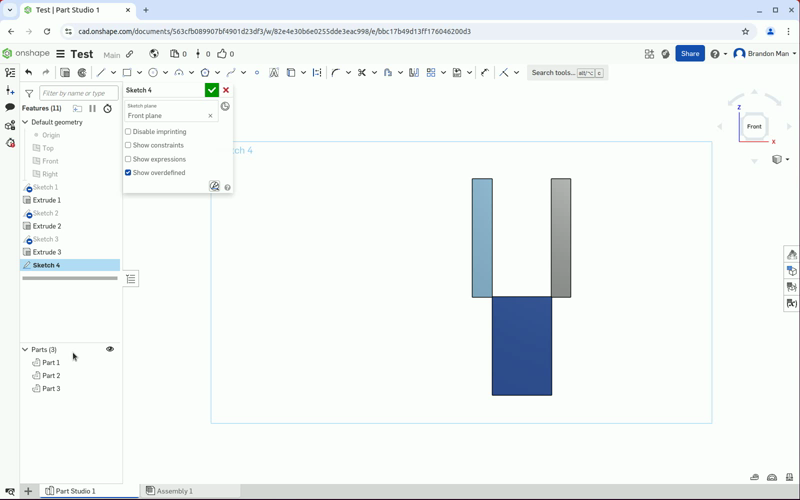
key(y)
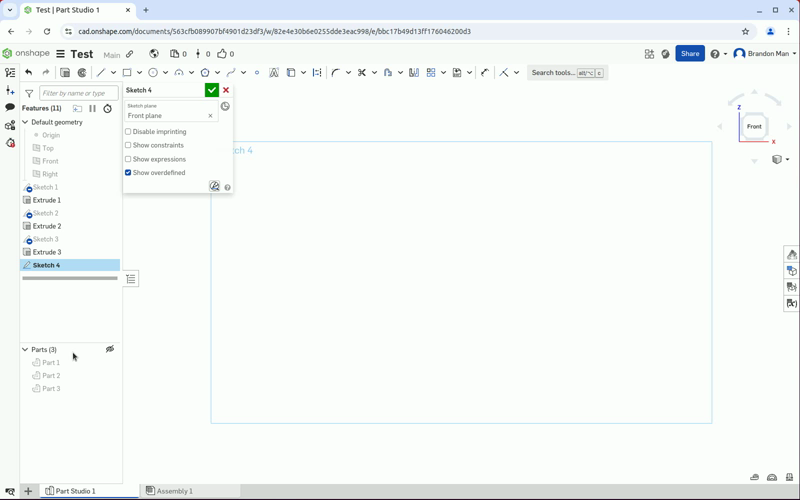
key(l)
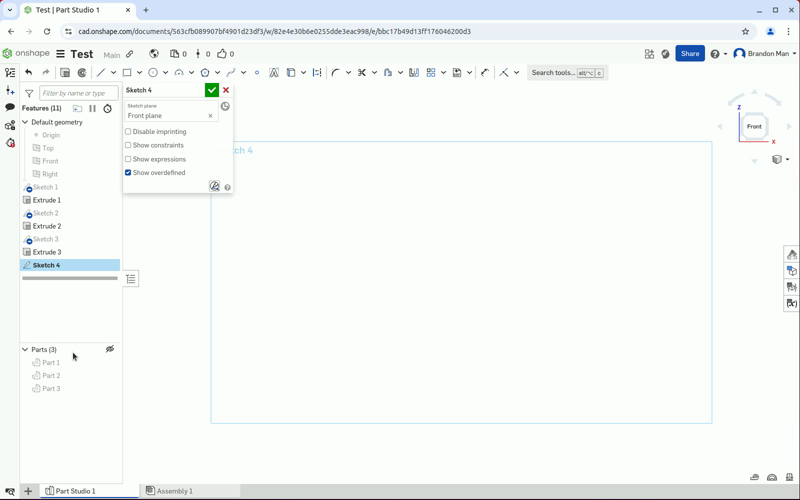
key_down(shift)
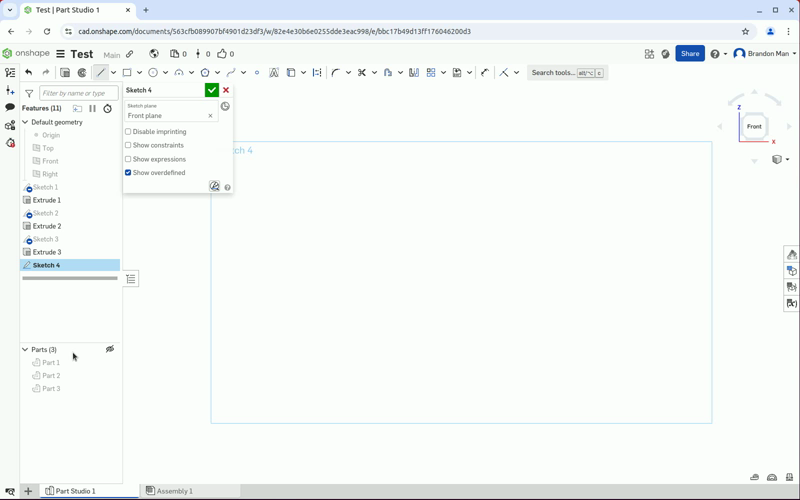
mouse_move(492, 297)
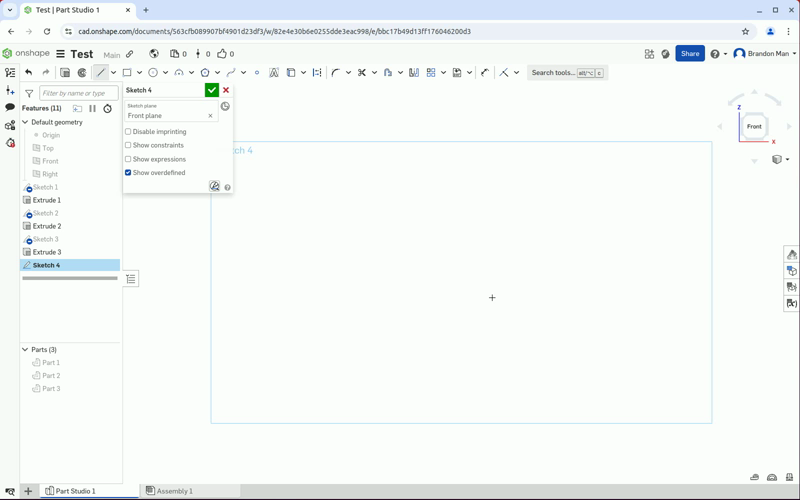
click(492, 297)
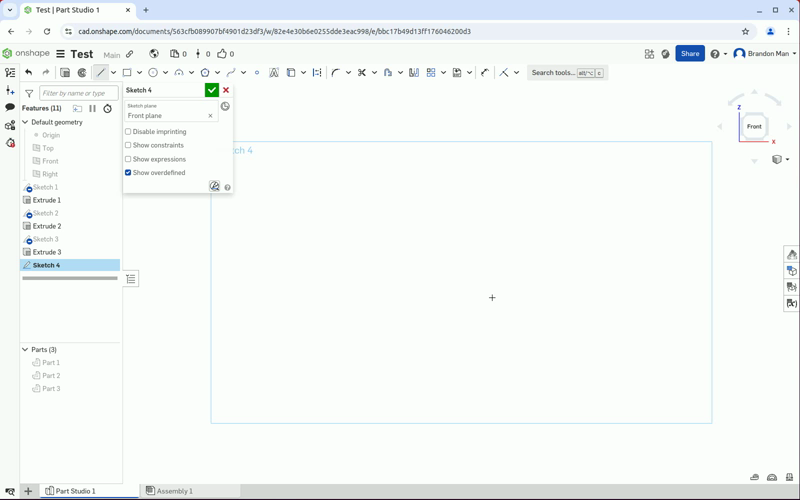
key_up(shift)
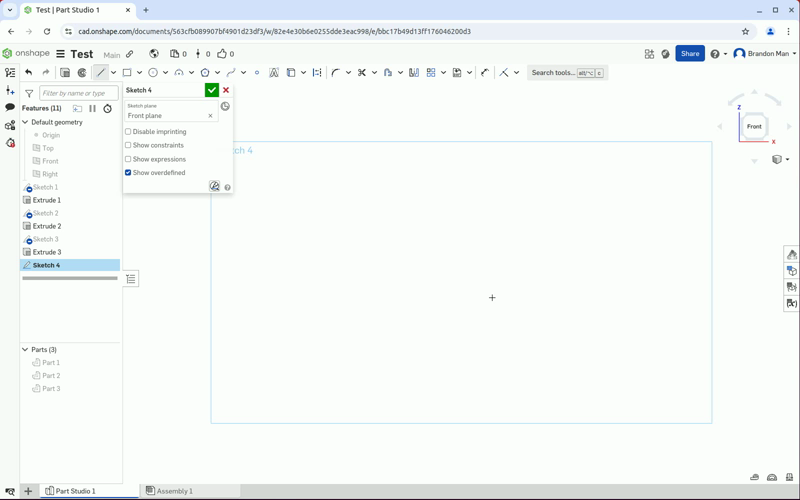
key_down(shift)
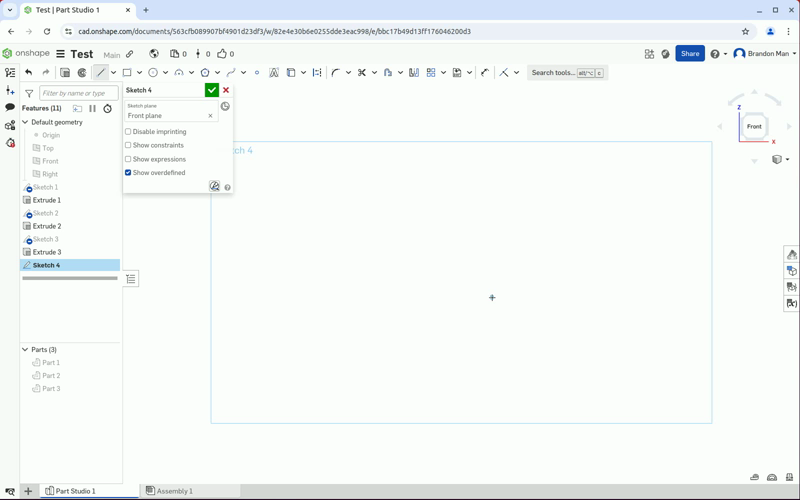
mouse_move(522, 297)
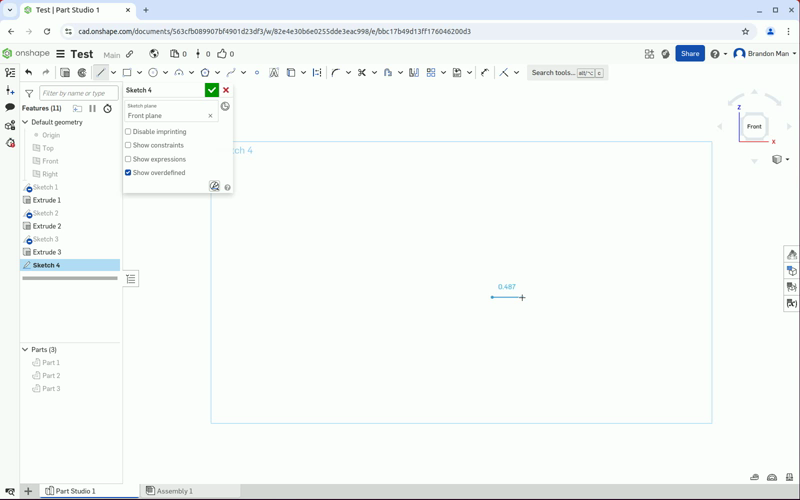
mouse_move(552, 297)
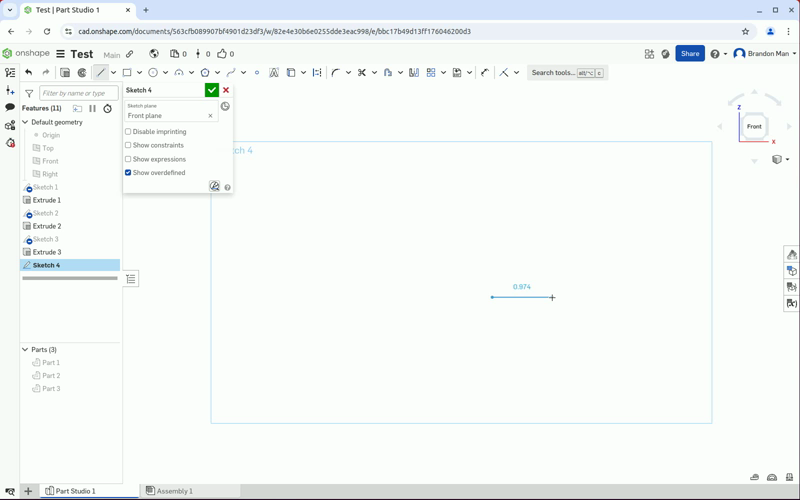
click(552, 297)
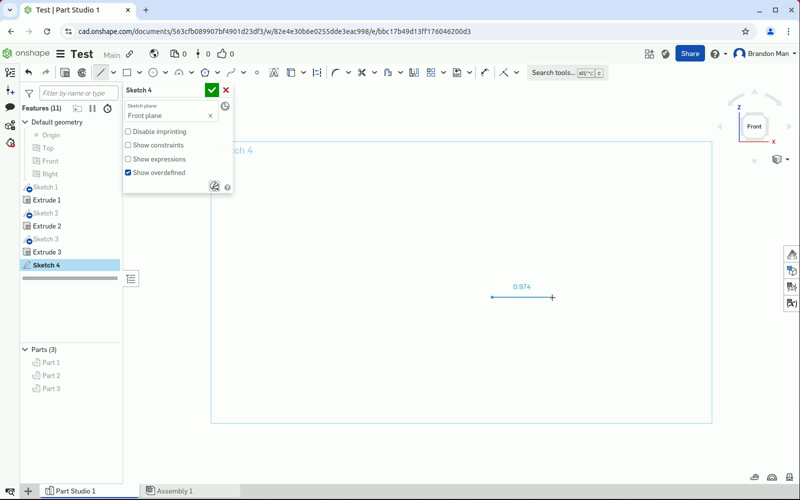
key_up(shift)
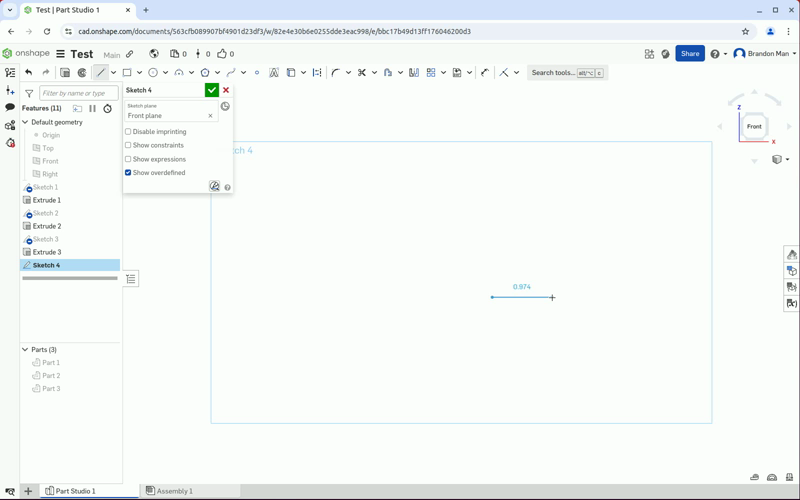
key_down(shift)
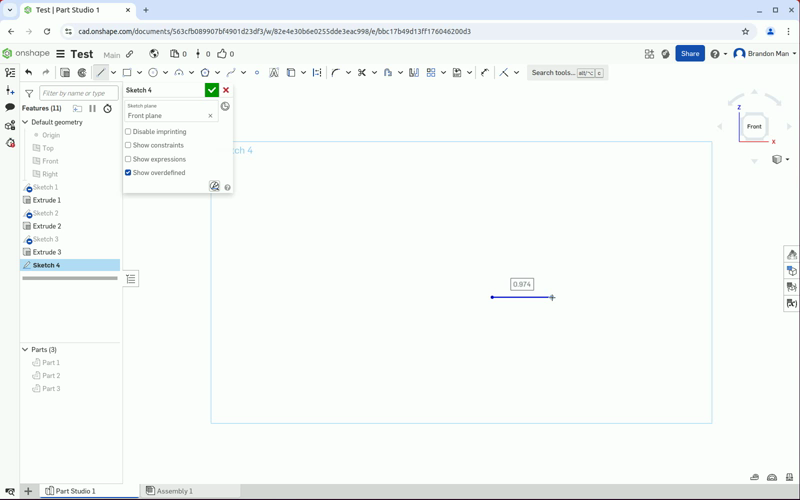
mouse_move(552, 178)
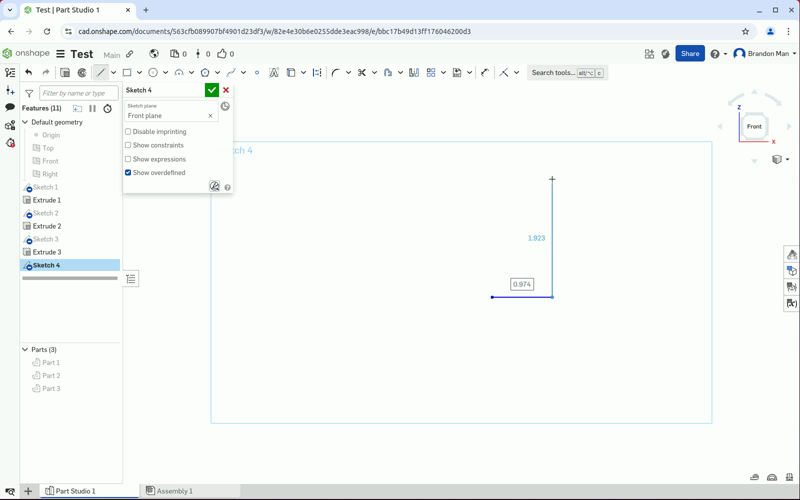
click(552, 178)
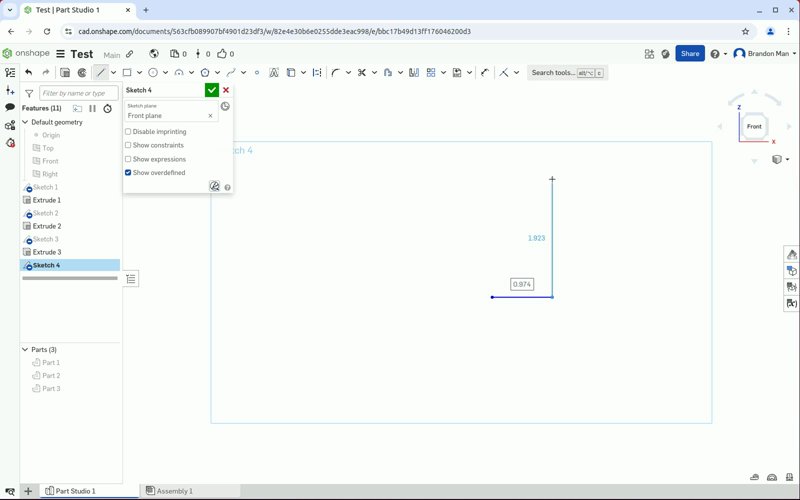
key_up(shift)
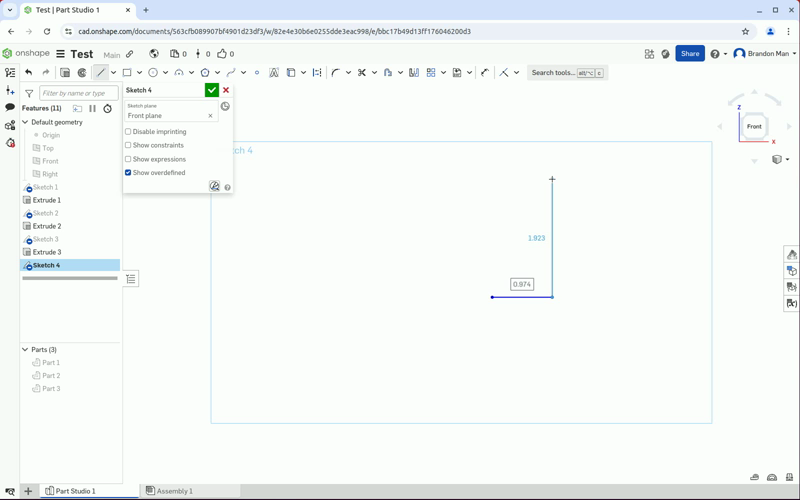
key_down(shift)
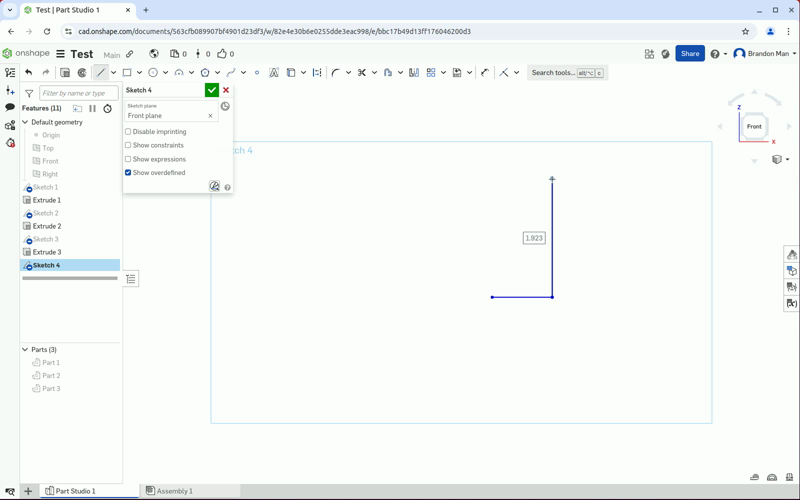
mouse_move(582, 178)
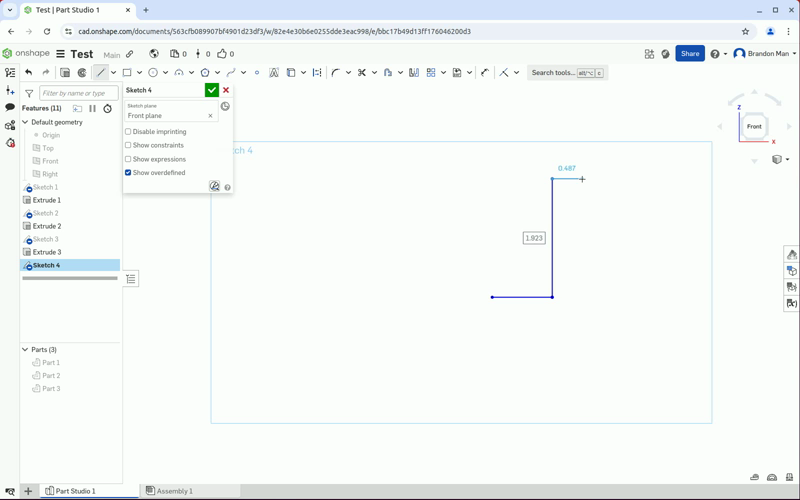
mouse_move(492, 178)
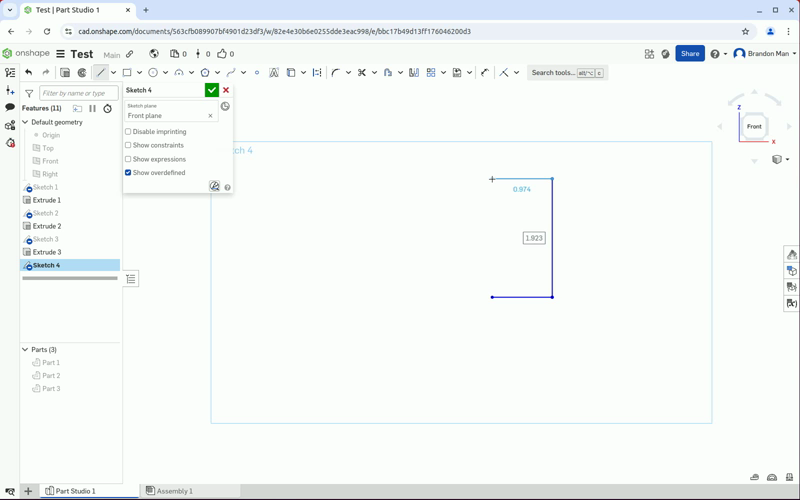
click(492, 178)
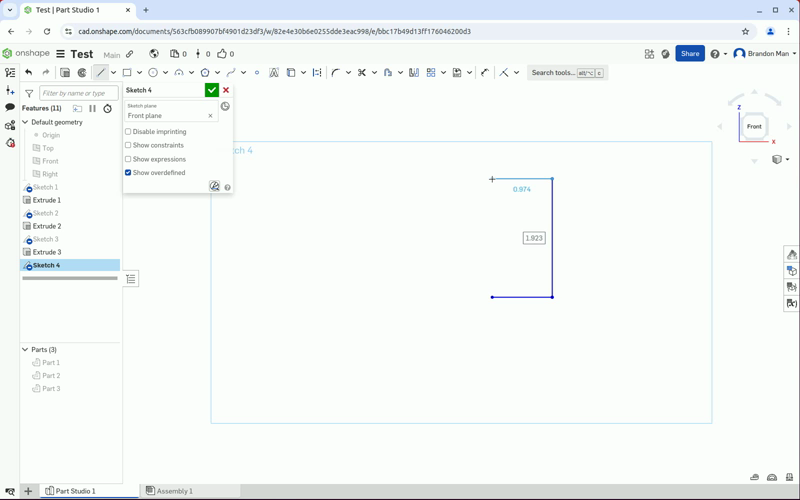
key_up(shift)
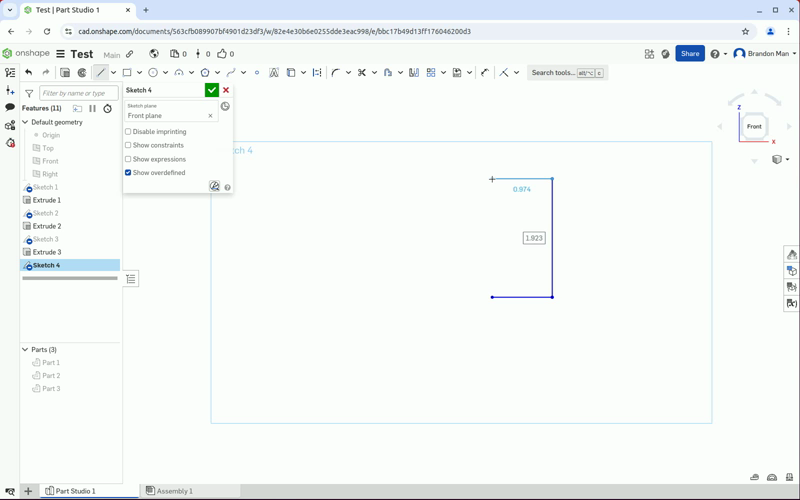
key_down(shift)
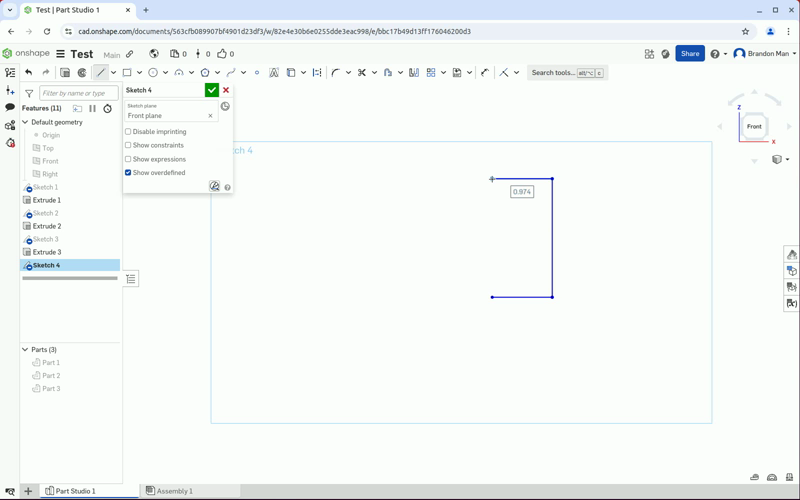
mouse_move(492, 297)
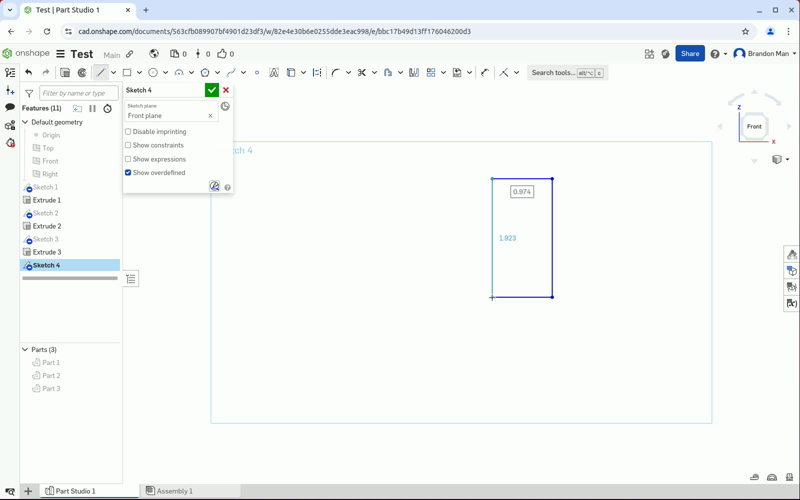
key_up(shift)
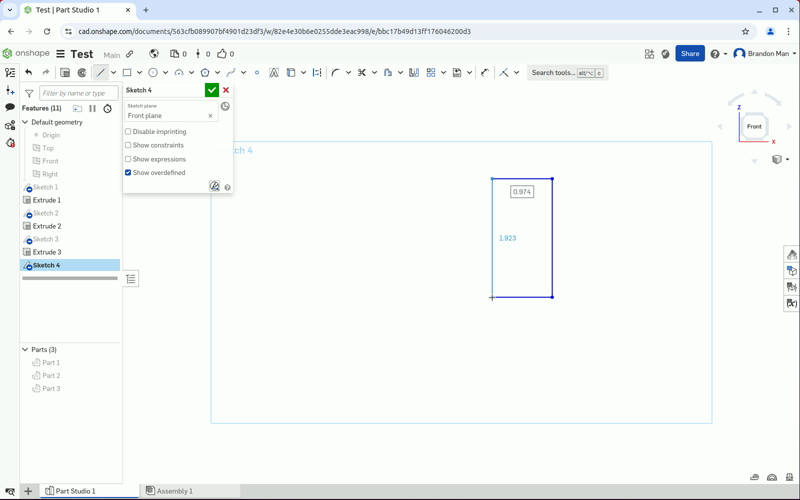
click(492, 297)
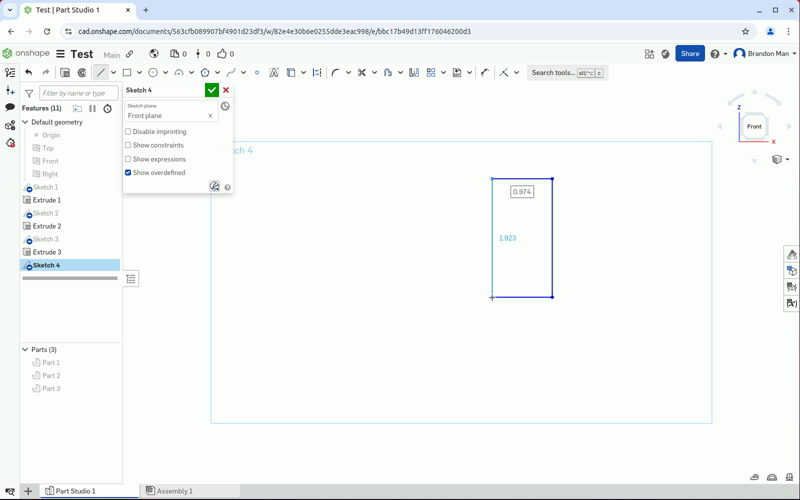
key(esc)
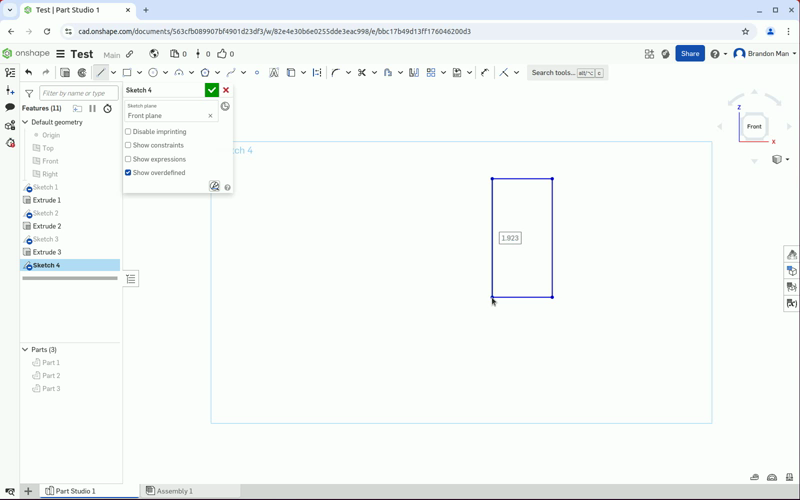
mouse_move(541, 215)
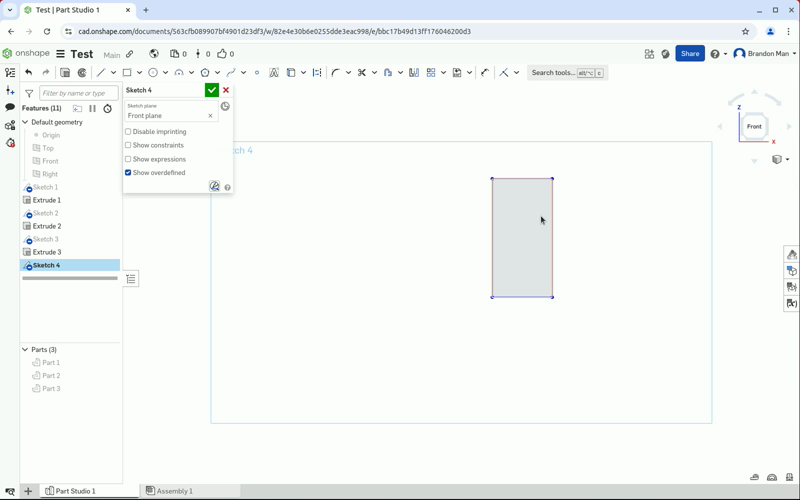
click(541, 215)
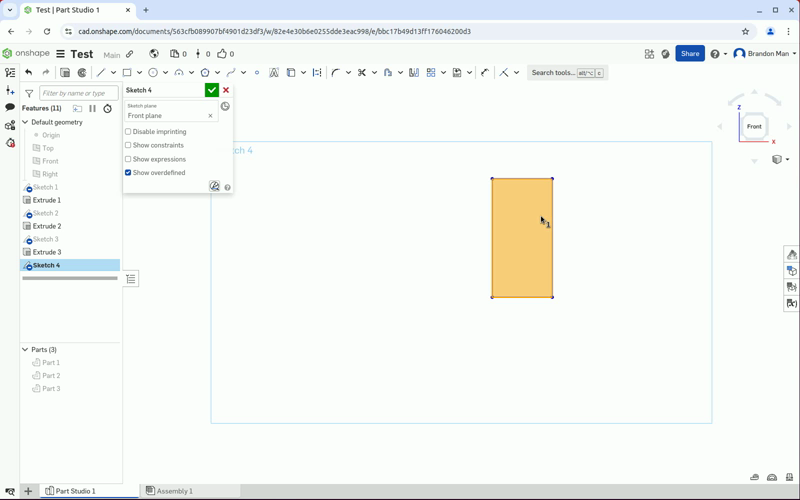
mouse_move(73, 352)
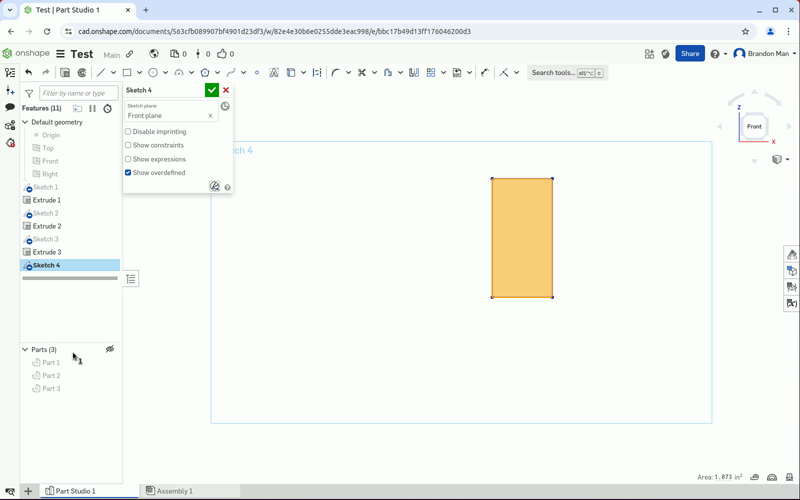
key(shift+y)
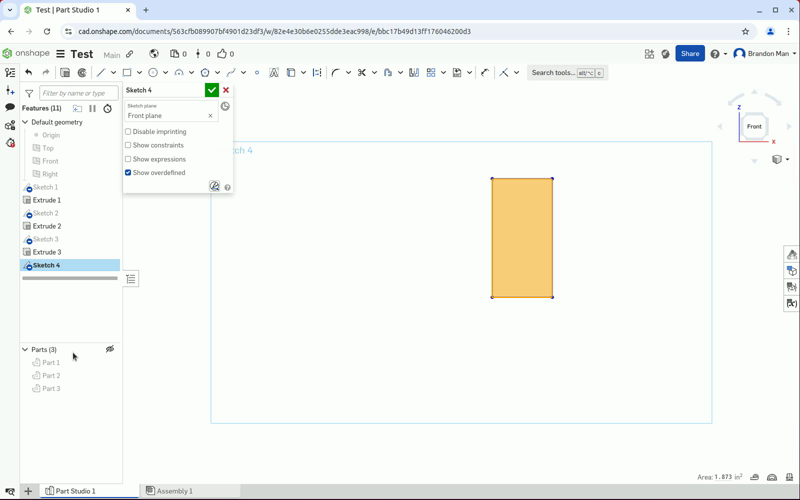
key(shift+e)
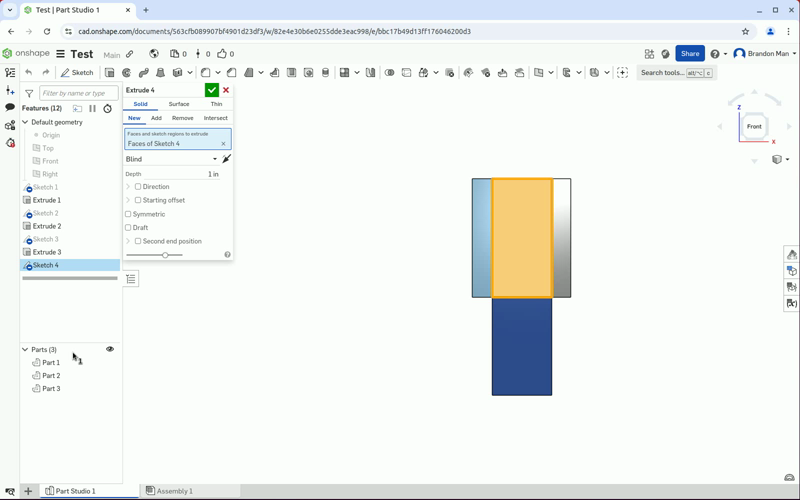
mouse_move(143, 106)
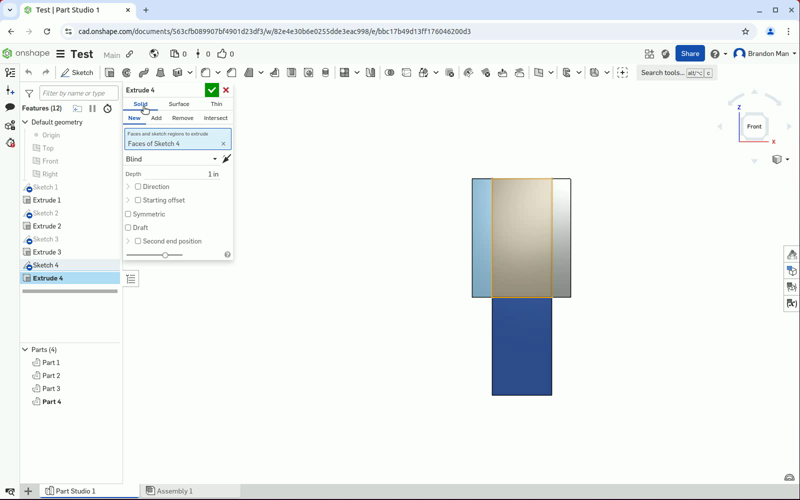
click(143, 106)
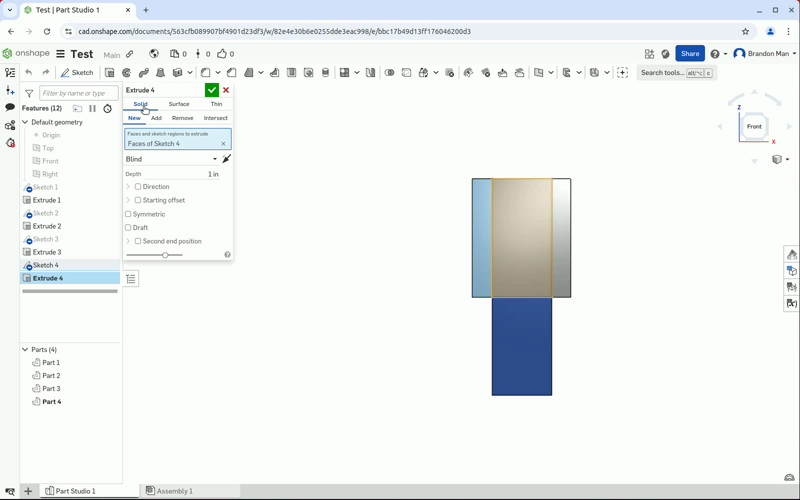
mouse_move(137, 120)
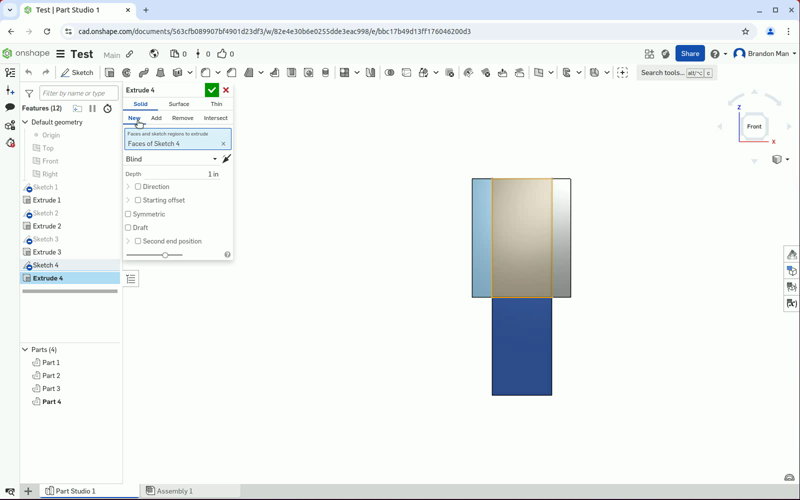
click(137, 120)
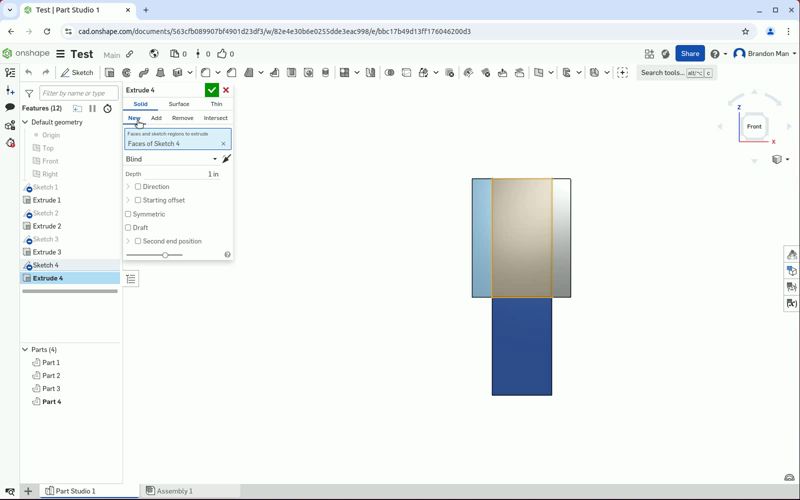
key(tab, 4)
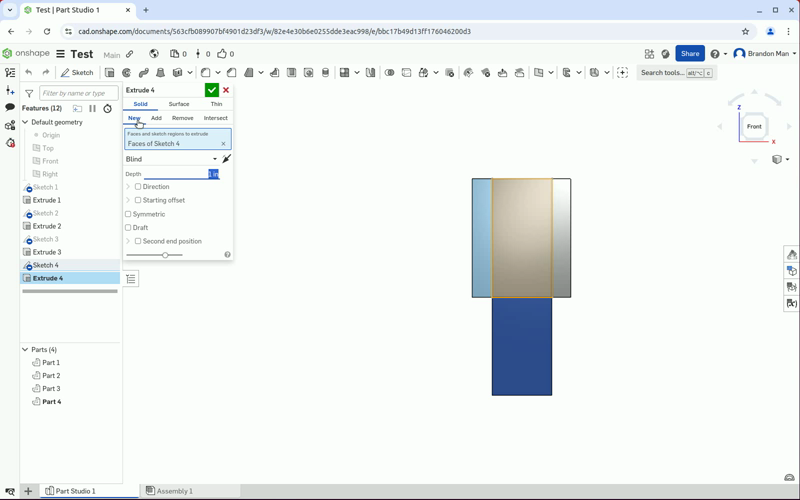
text(0.323)
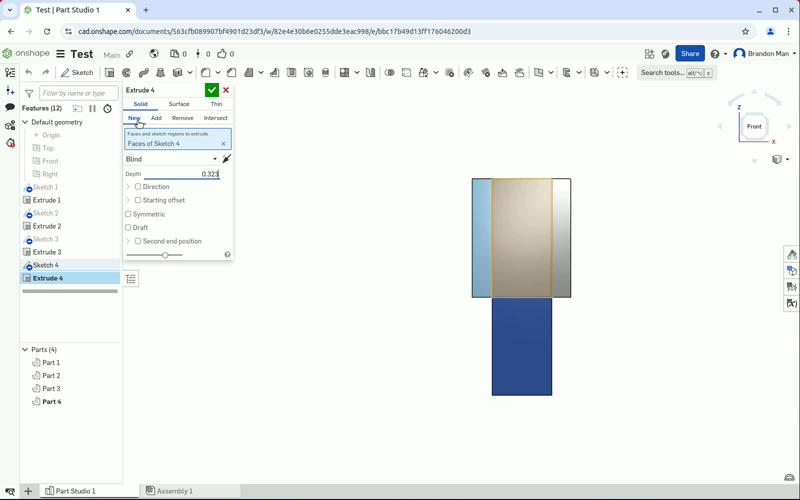
key(enter)
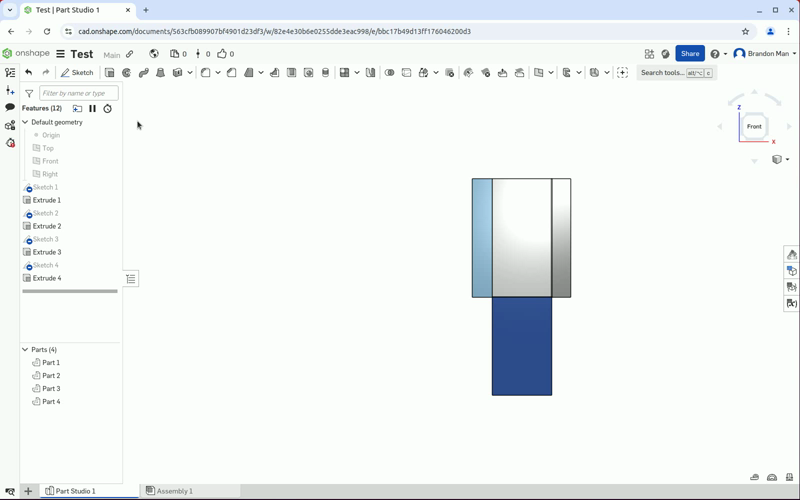
key(shift+h)
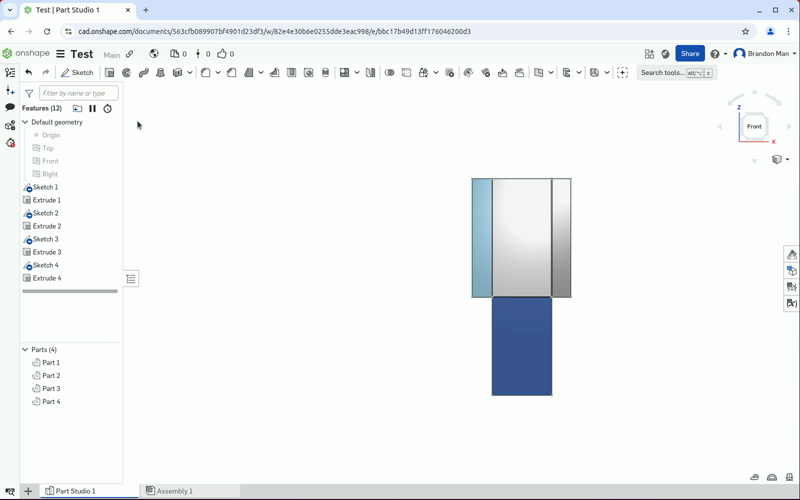
key(shift+h)
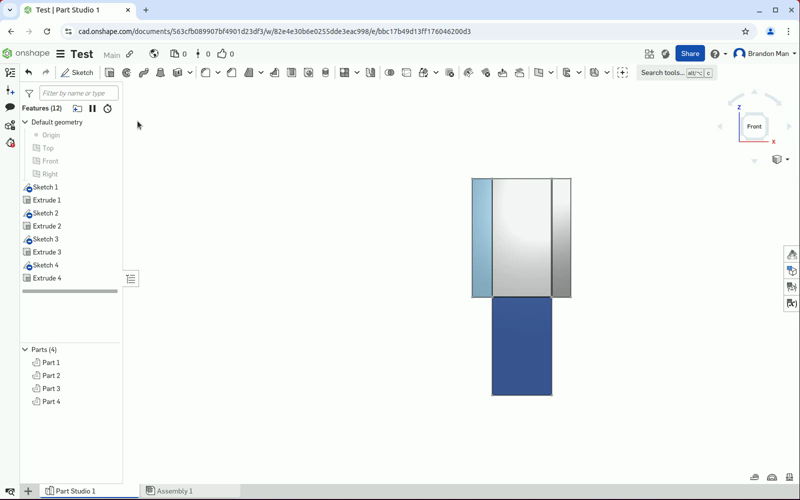
key(shift+7)
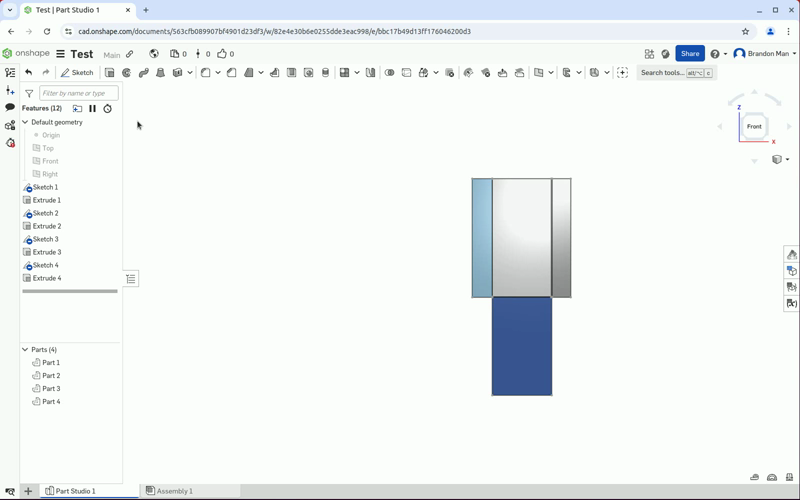
key(left, 2)
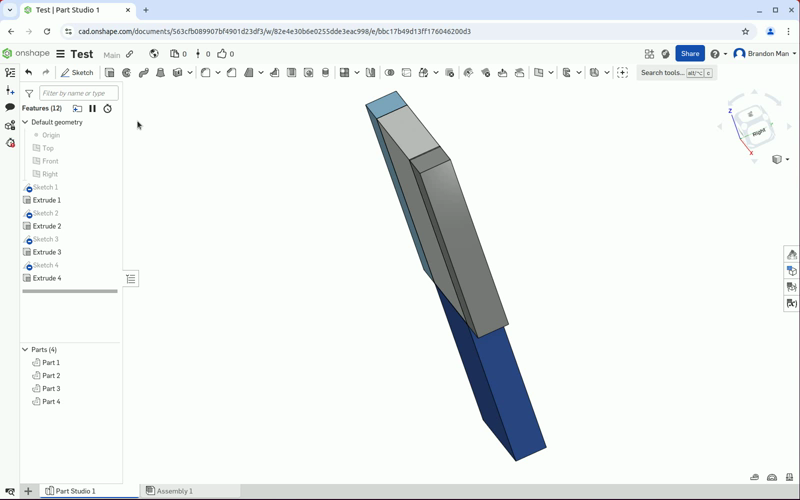
key(down, 2)
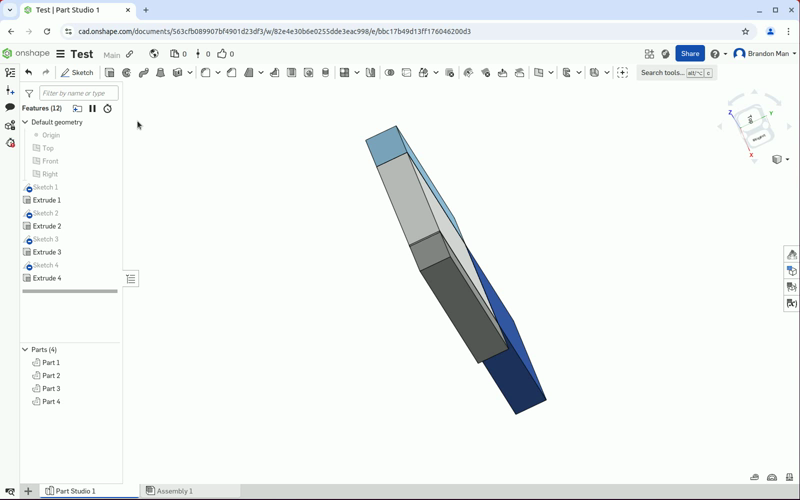
key(up, 2)
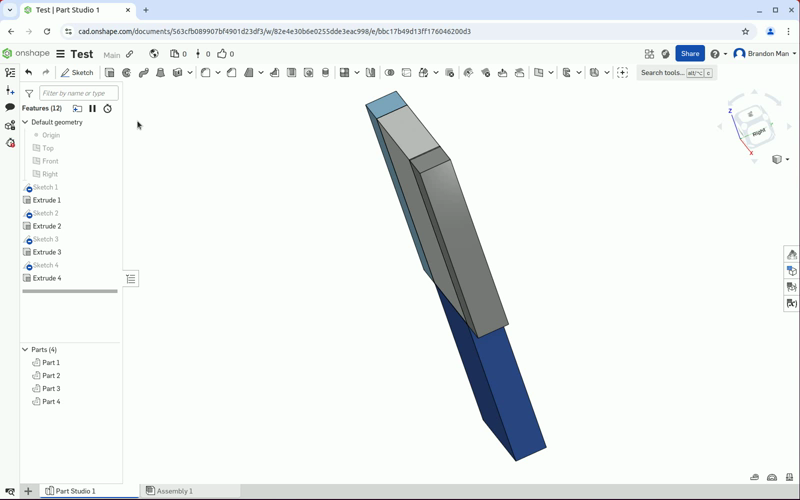
key(right, 2)
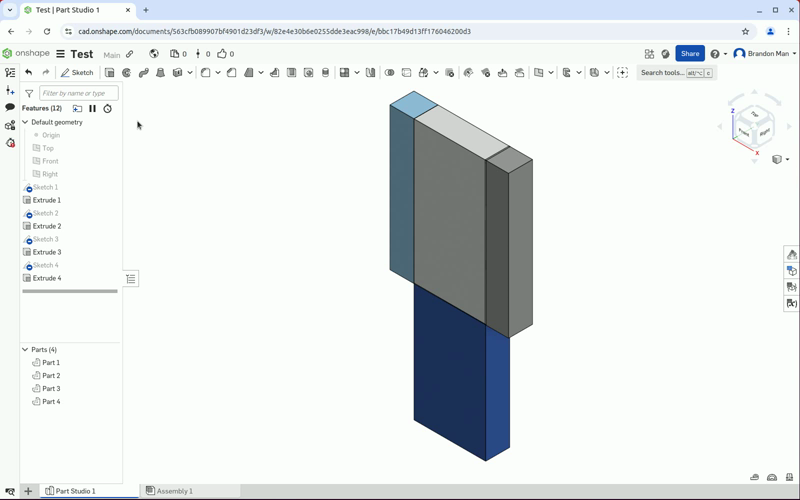
mouse_move(73, 189)
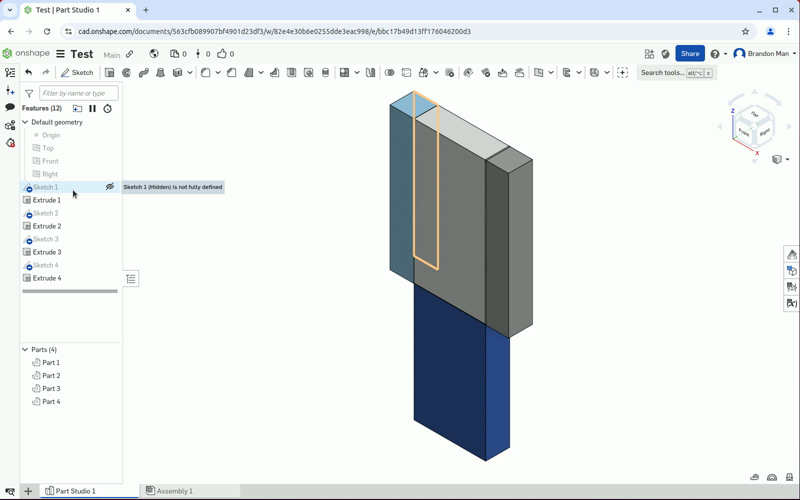
click(73, 189)